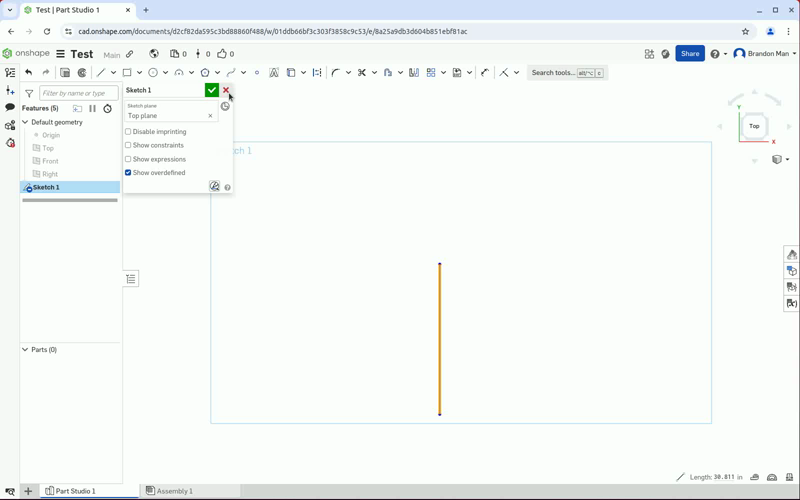
key(shift+h)
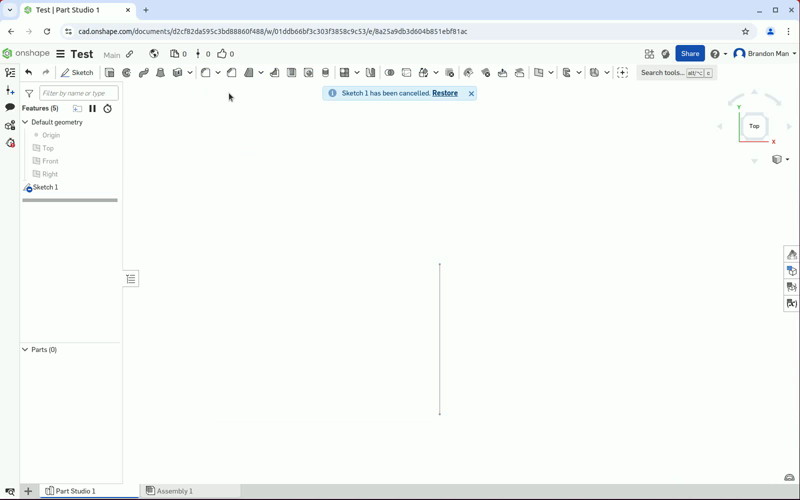
key(shift+s)
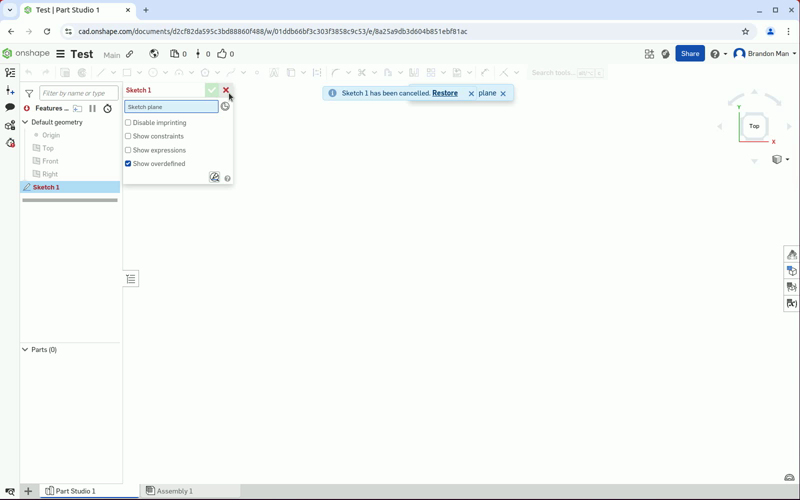
mouse_move(73, 150)
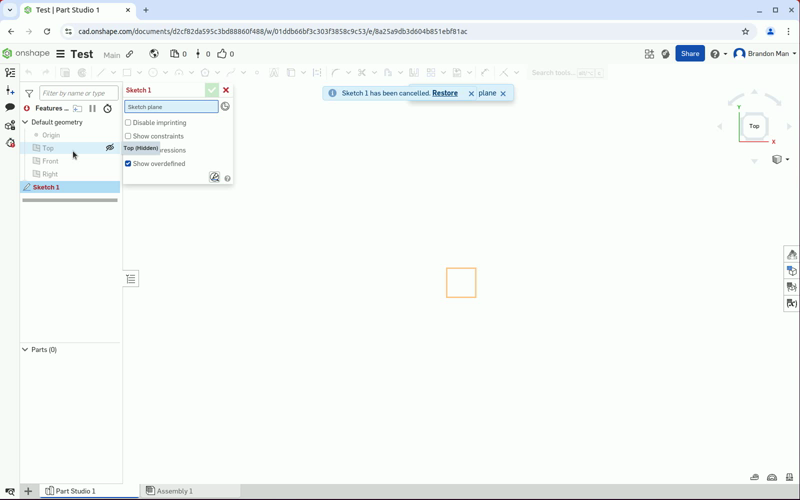
click(73, 150)
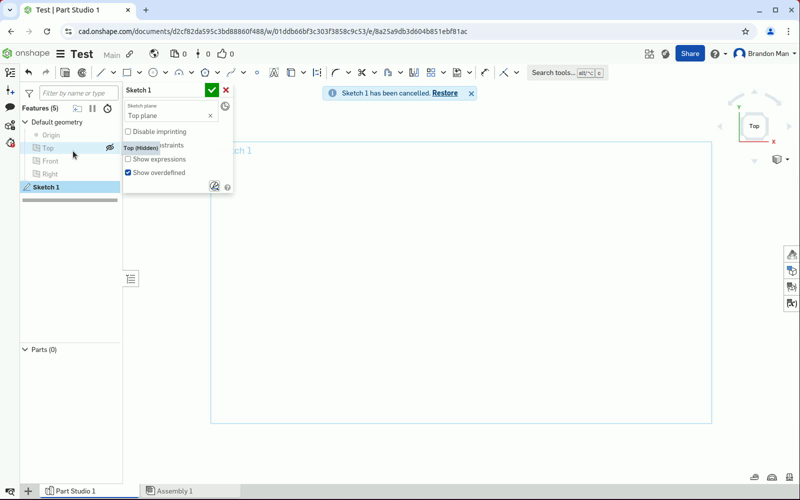
mouse_move(73, 352)
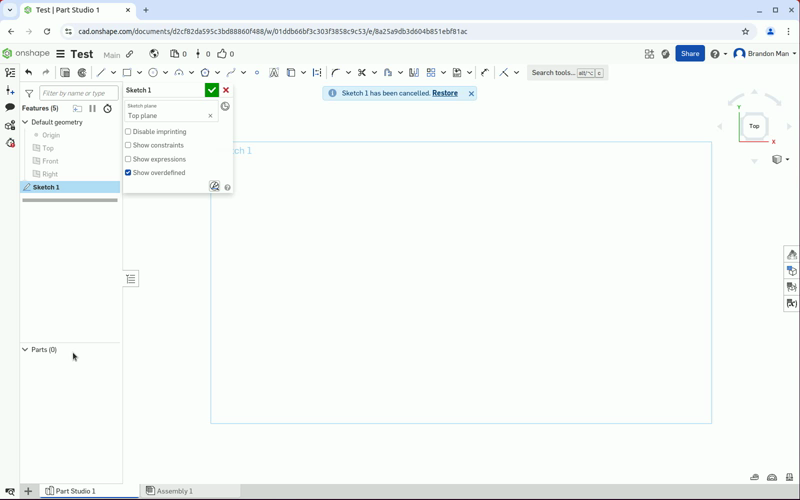
key(y)
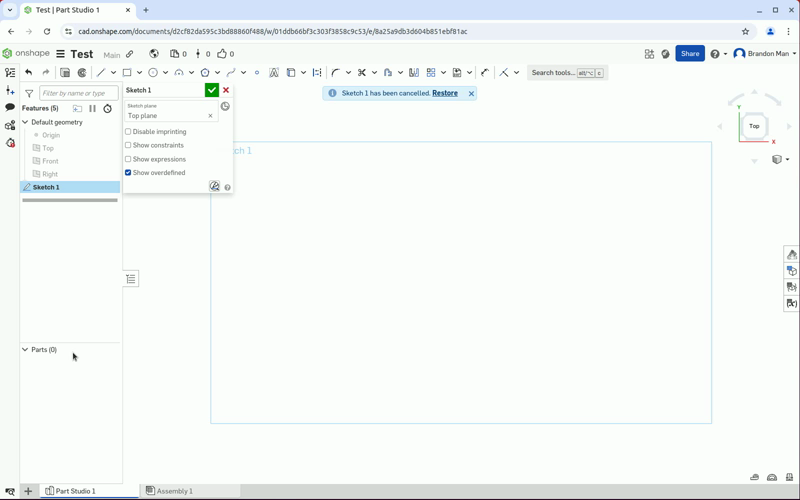
key(c)
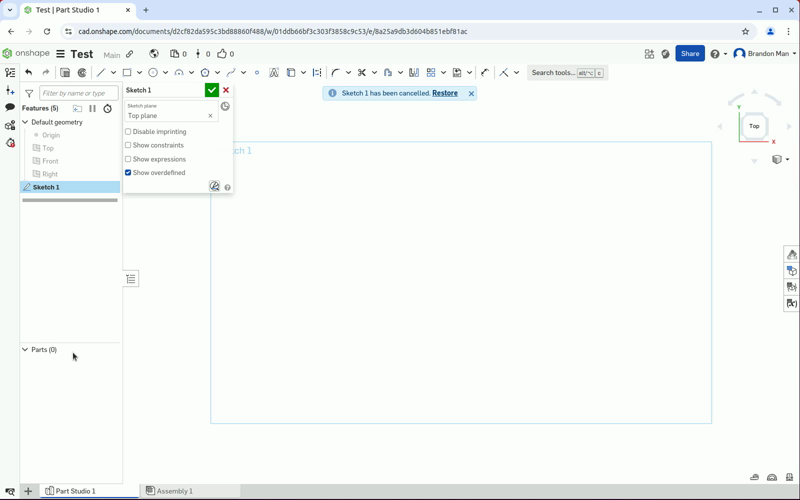
key_down(shift)
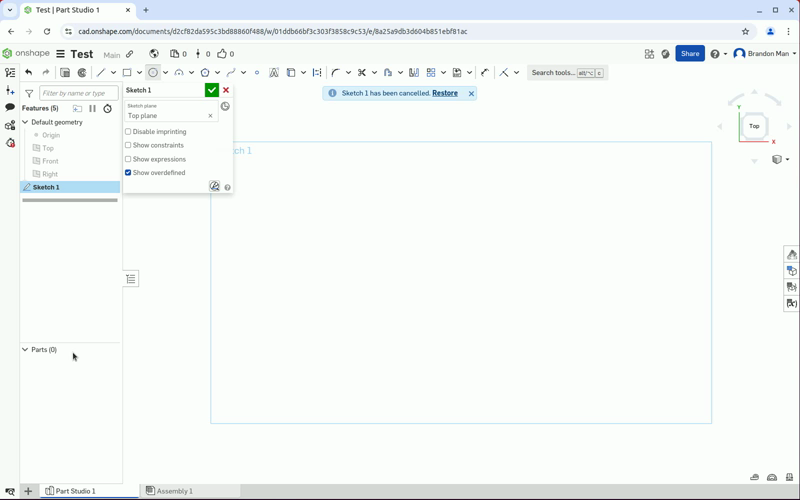
mouse_move(461, 282)
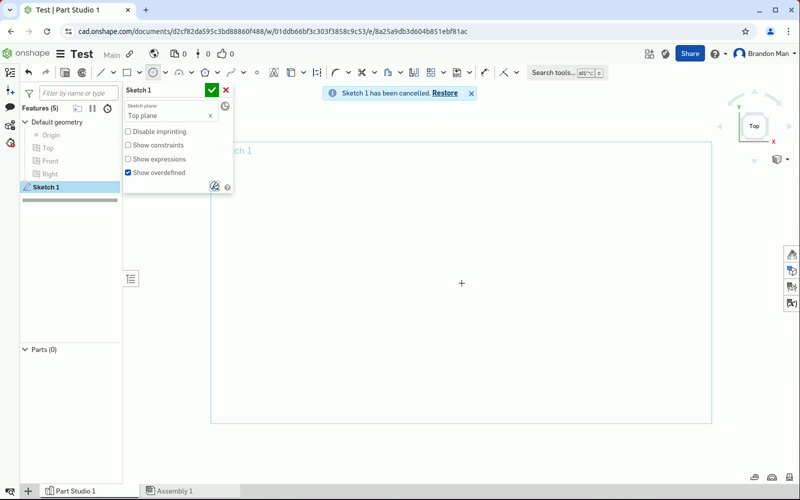
click(461, 282)
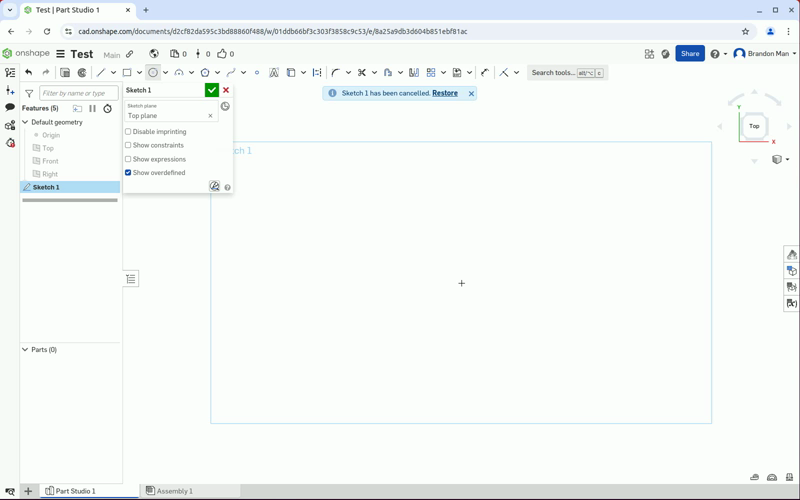
key_up(shift)
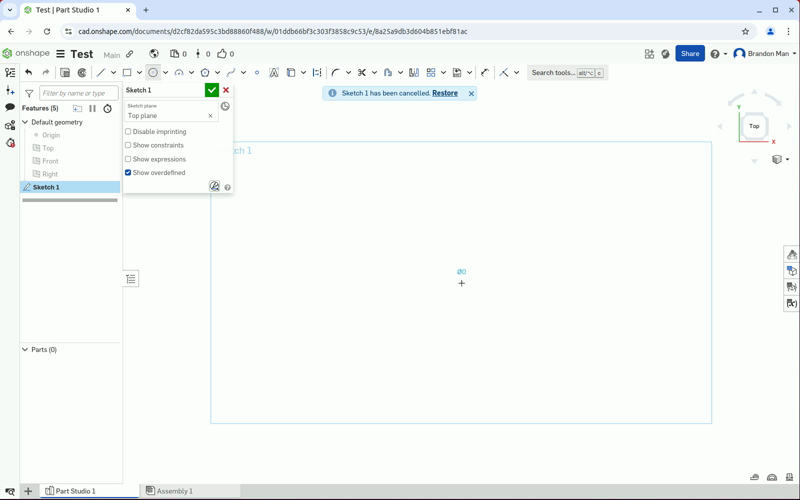
mouse_move(501, 282)
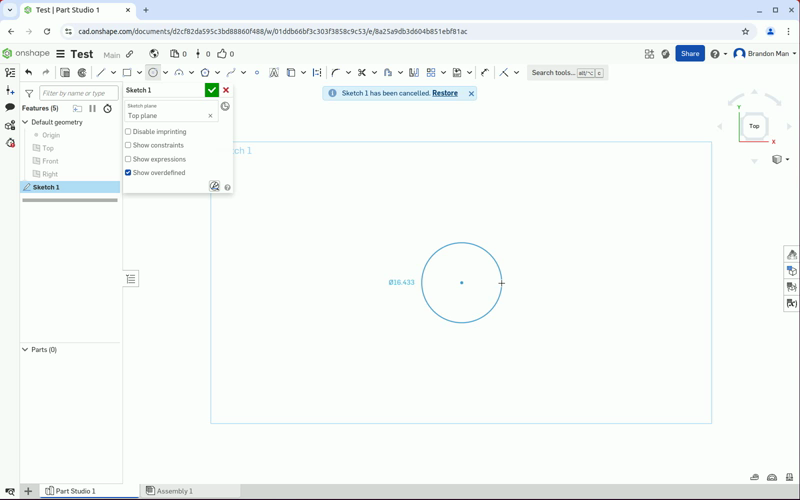
click(501, 282)
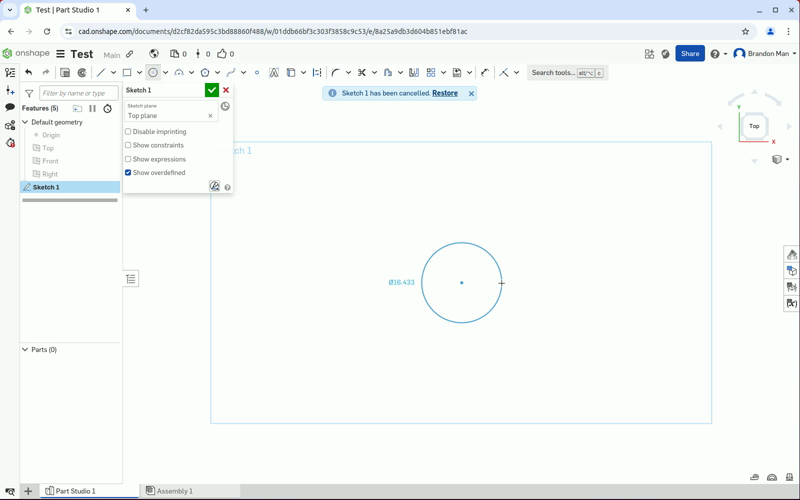
key(esc)
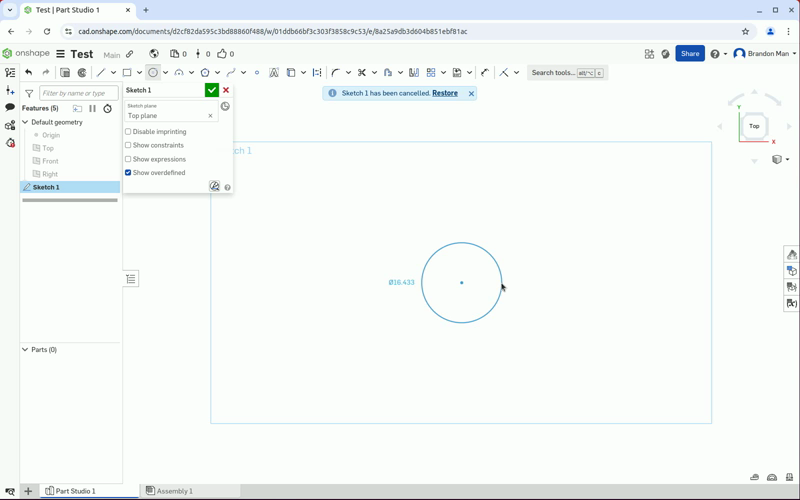
key(c)
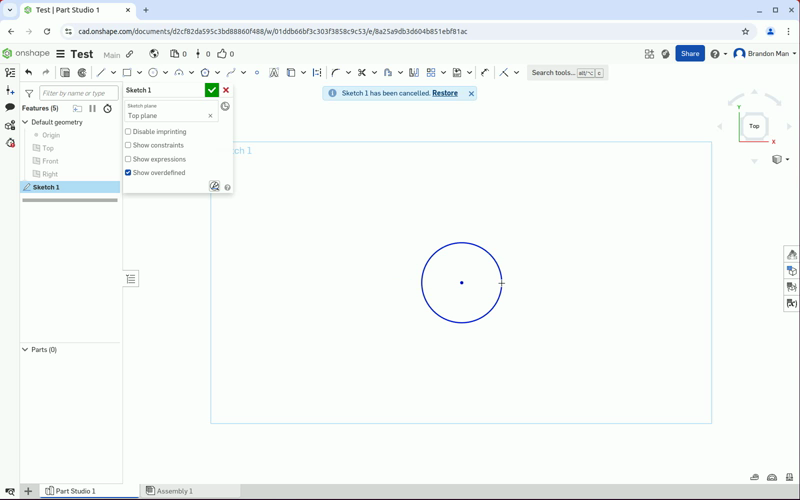
key_down(shift)
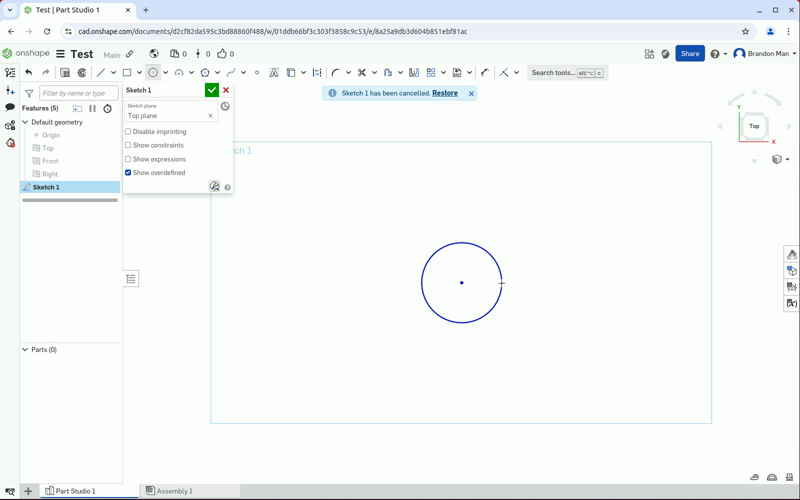
mouse_move(461, 282)
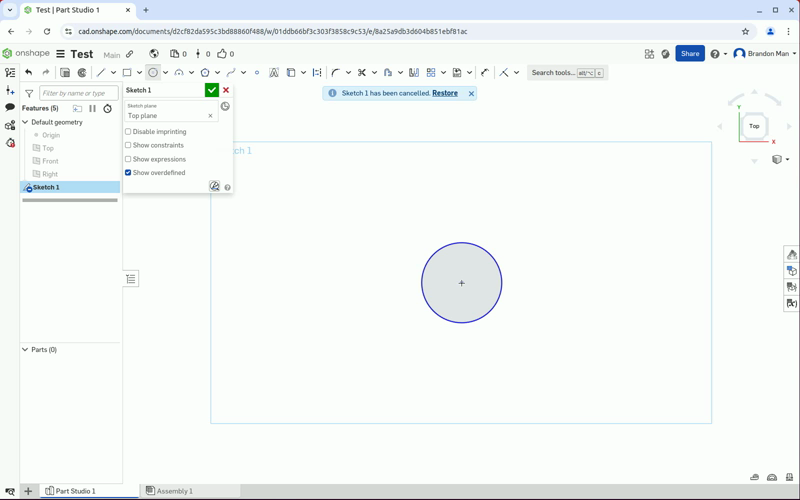
click(461, 282)
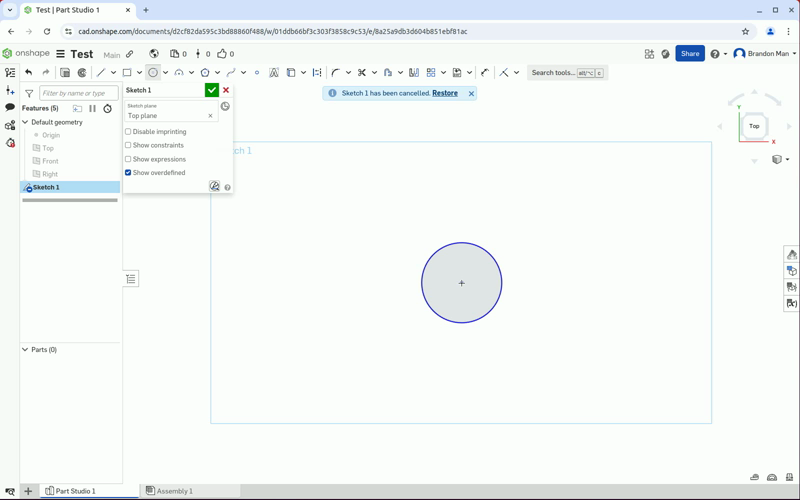
key_up(shift)
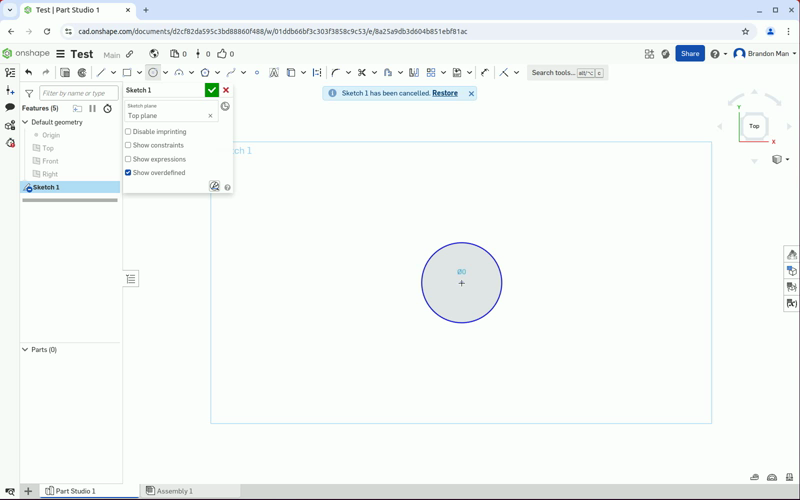
mouse_move(499, 282)
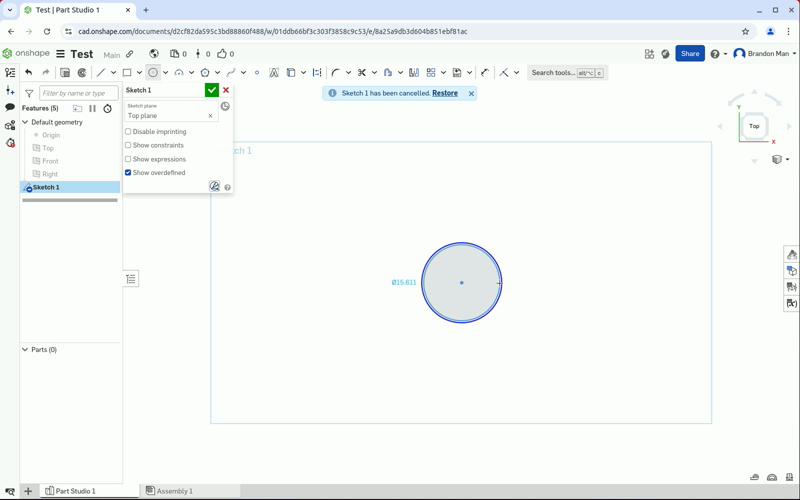
scroll(6)
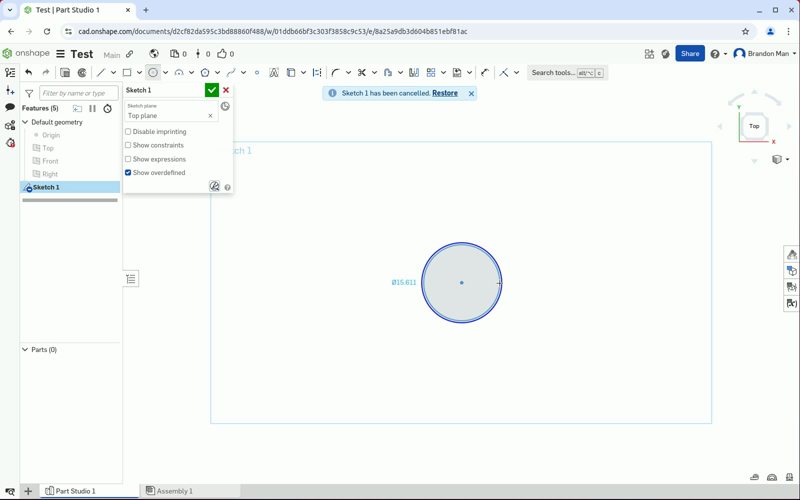
scroll(6)
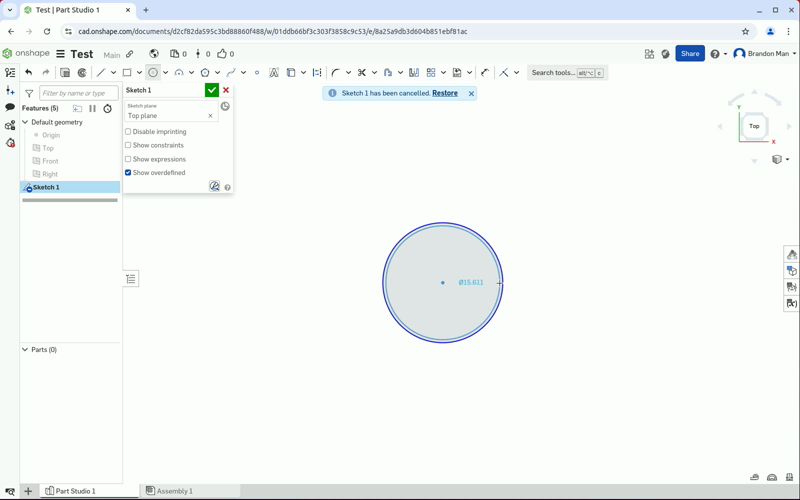
scroll(6)
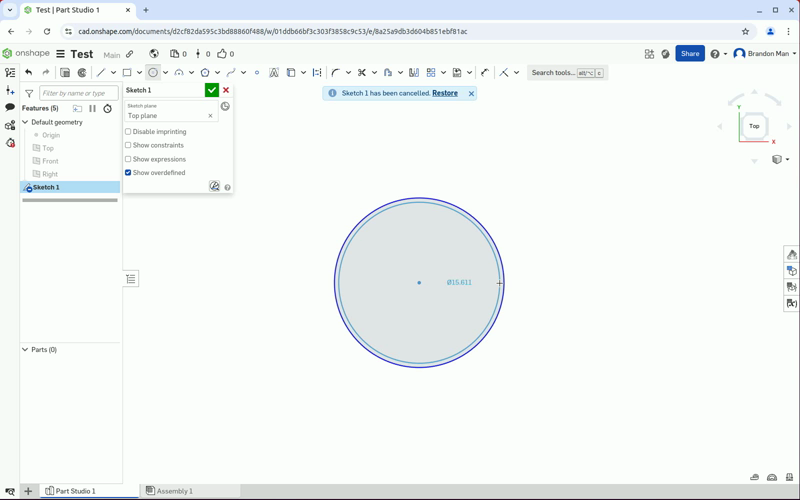
scroll(6)
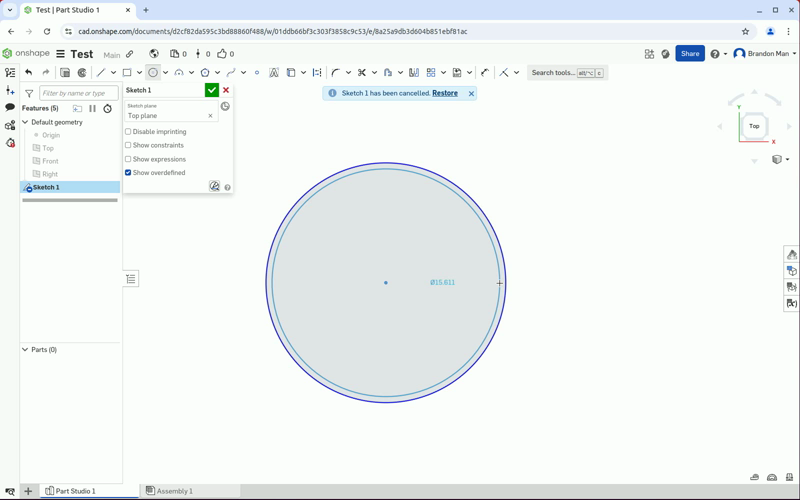
scroll(6)
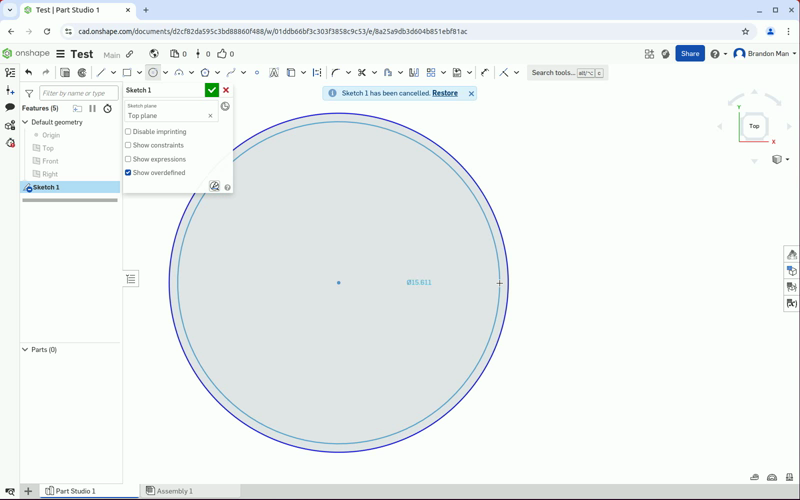
scroll(6)
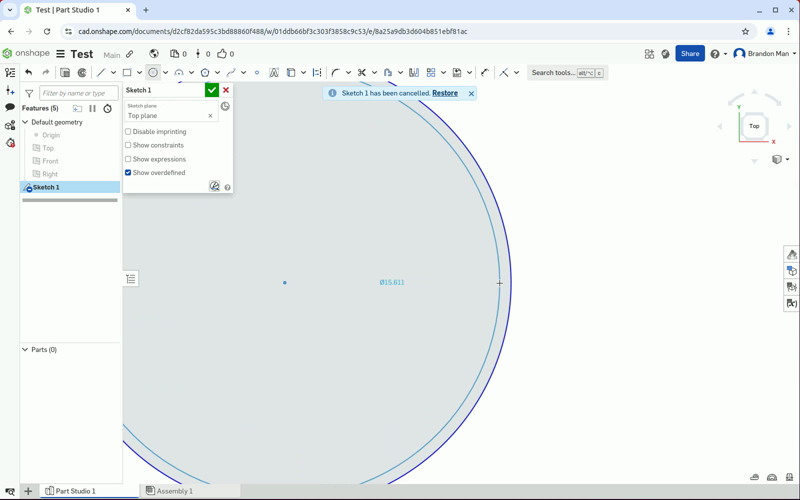
scroll(6)
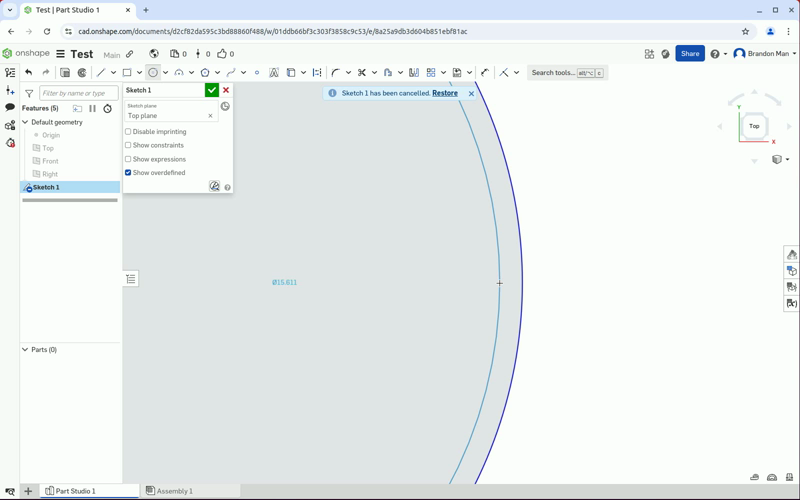
click(499, 282)
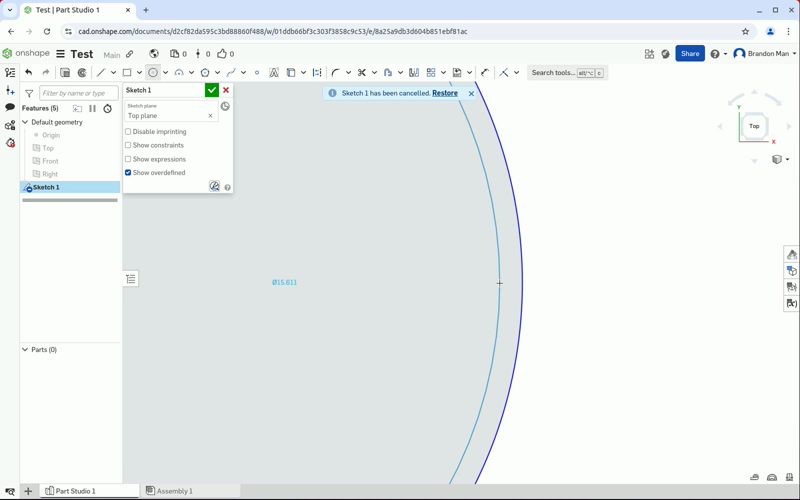
scroll(-6)
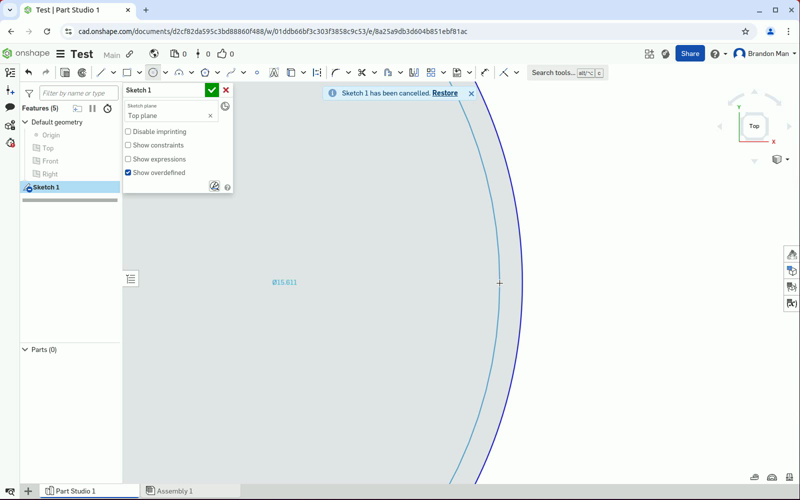
scroll(-6)
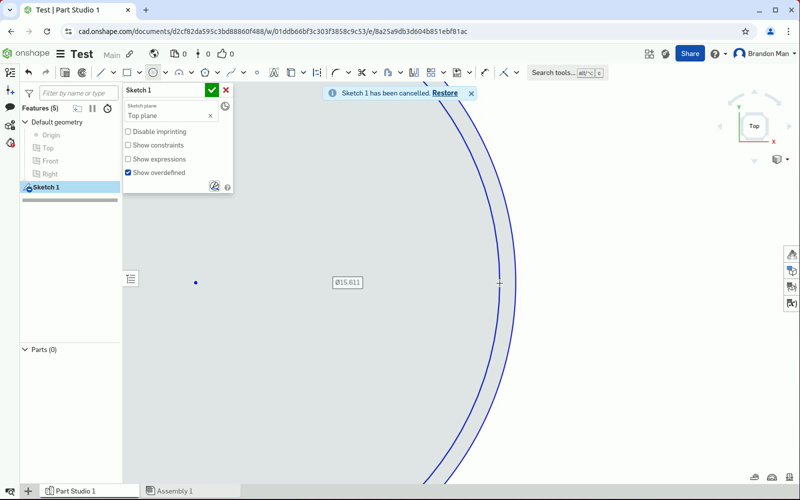
scroll(-6)
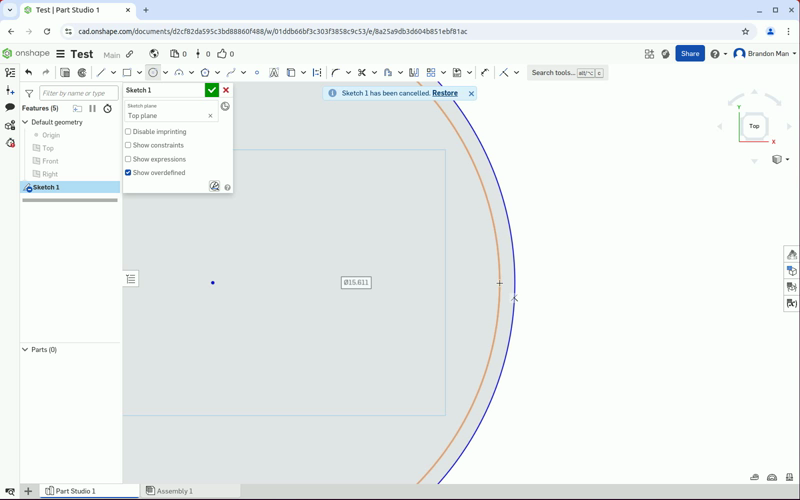
scroll(-6)
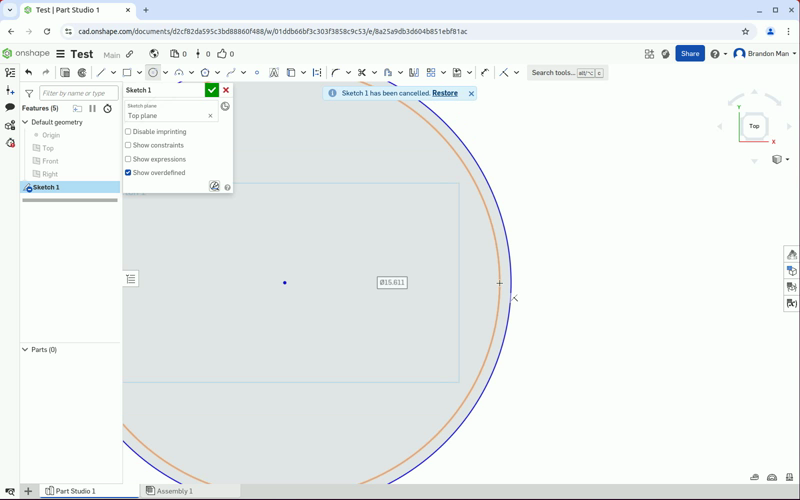
scroll(-6)
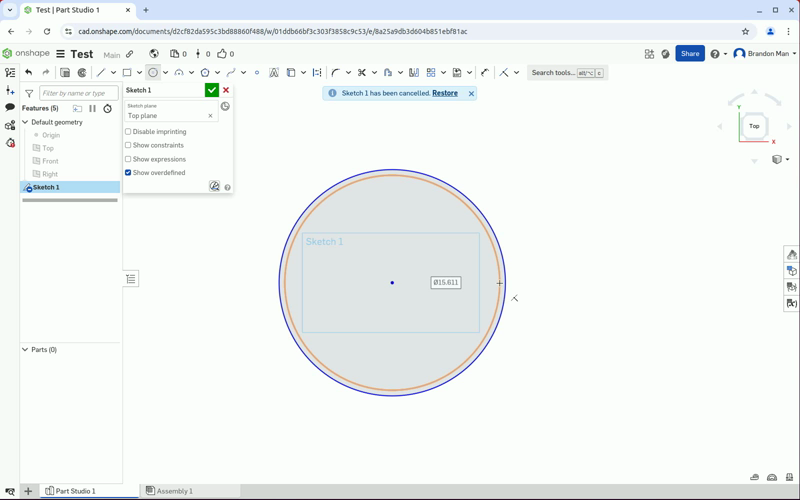
scroll(-6)
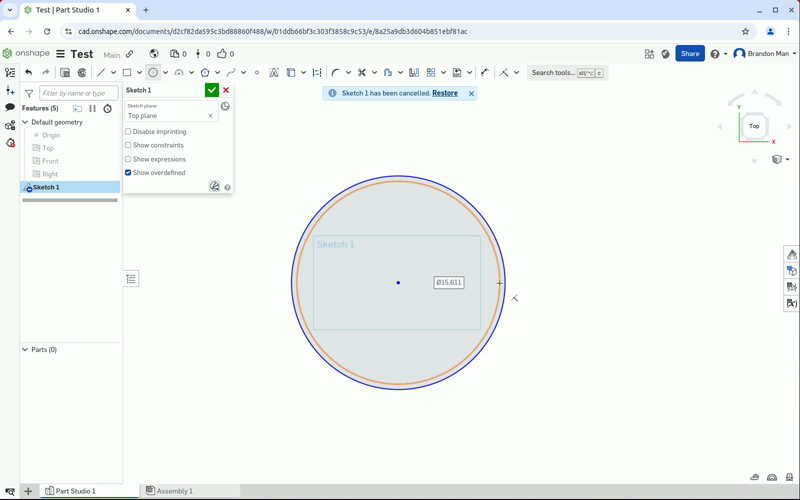
scroll(-6)
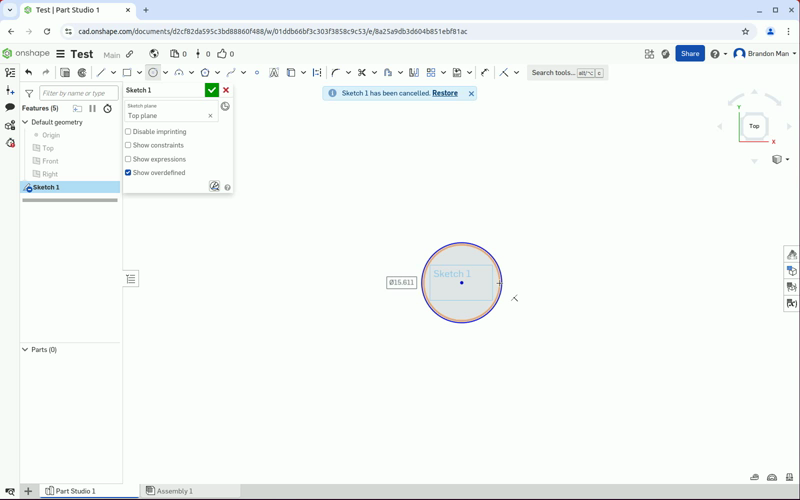
key(esc)
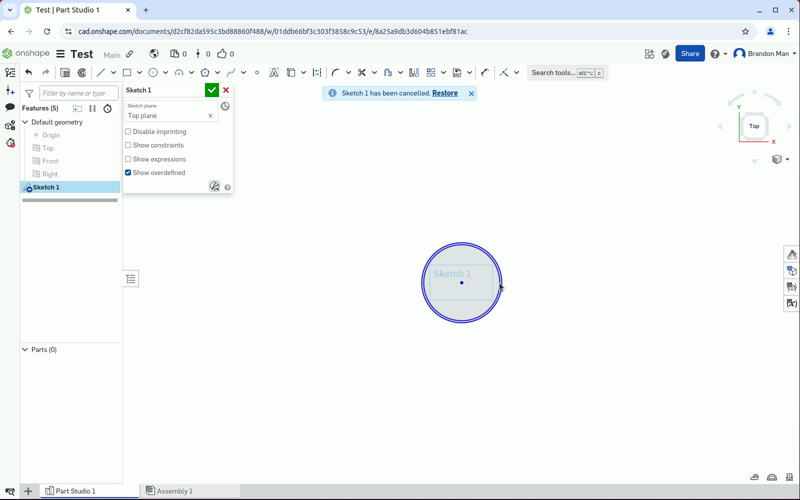
mouse_move(447, 317)
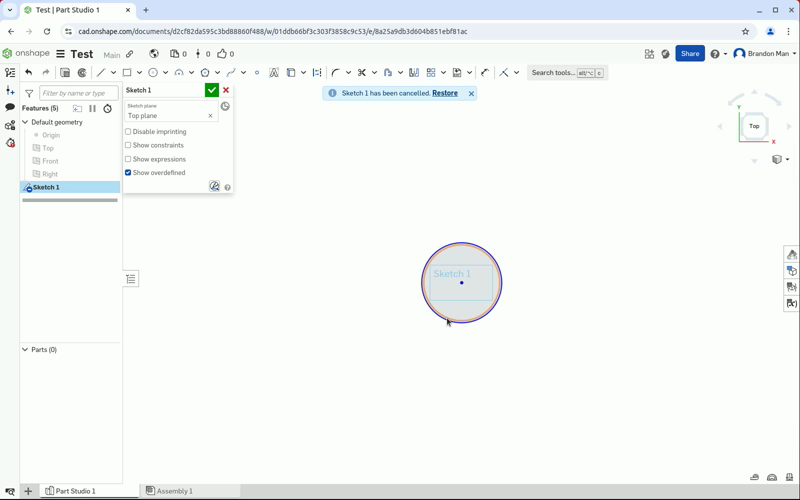
scroll(6)
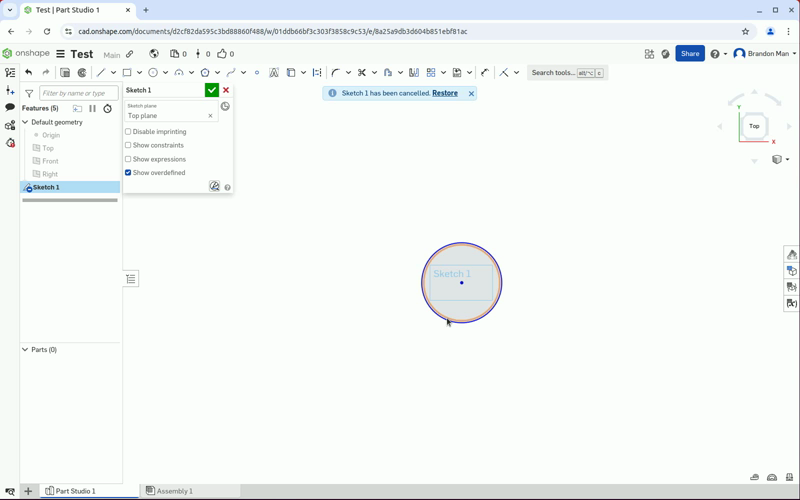
scroll(6)
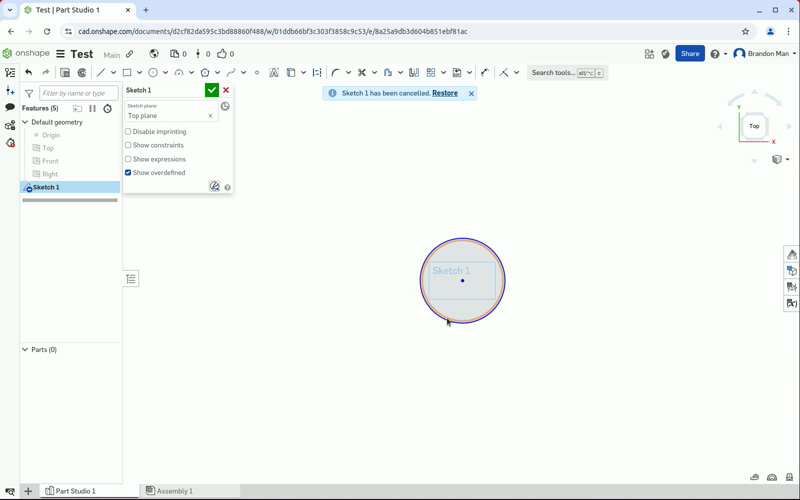
scroll(6)
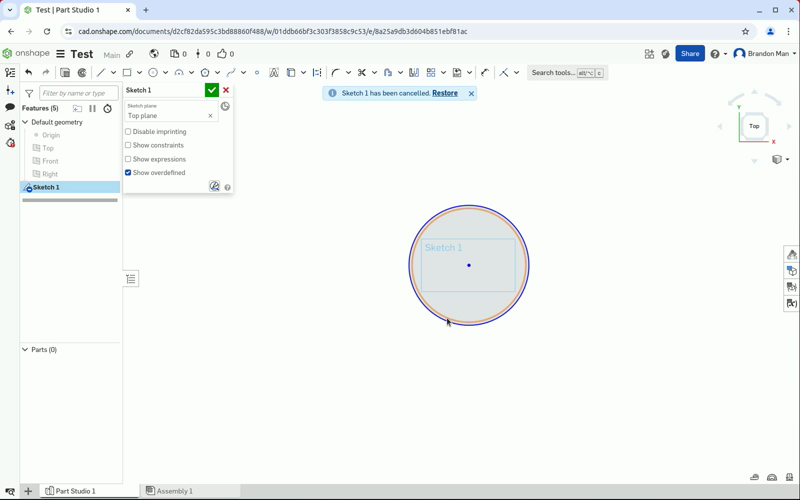
scroll(6)
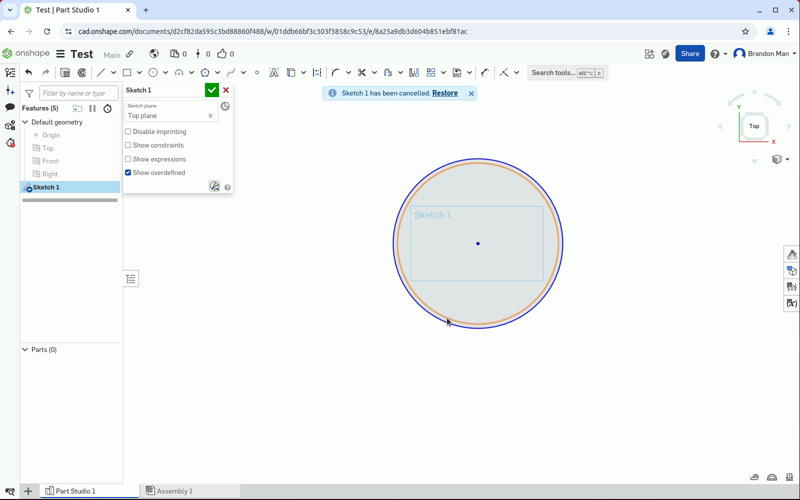
scroll(6)
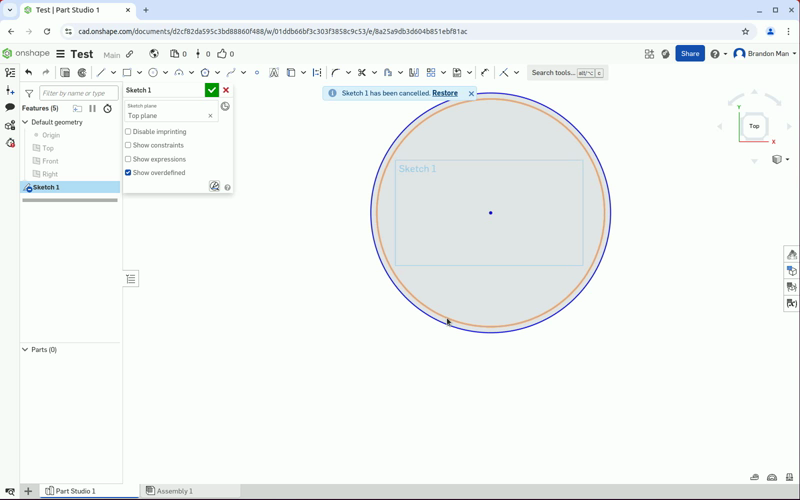
scroll(6)
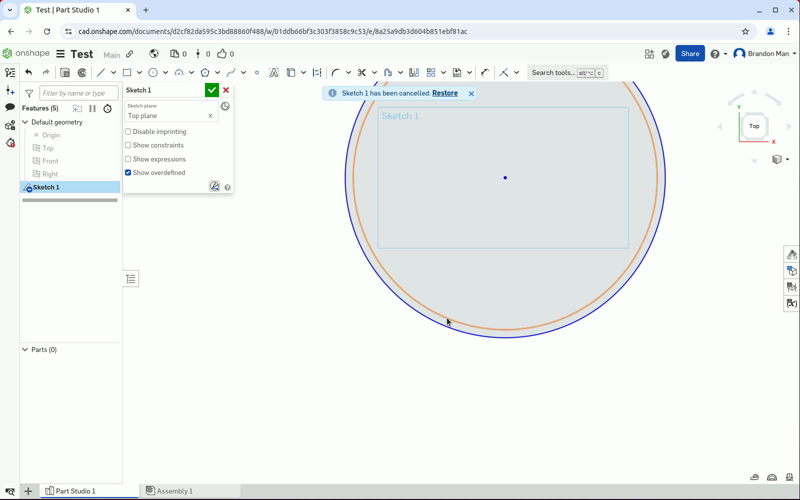
scroll(6)
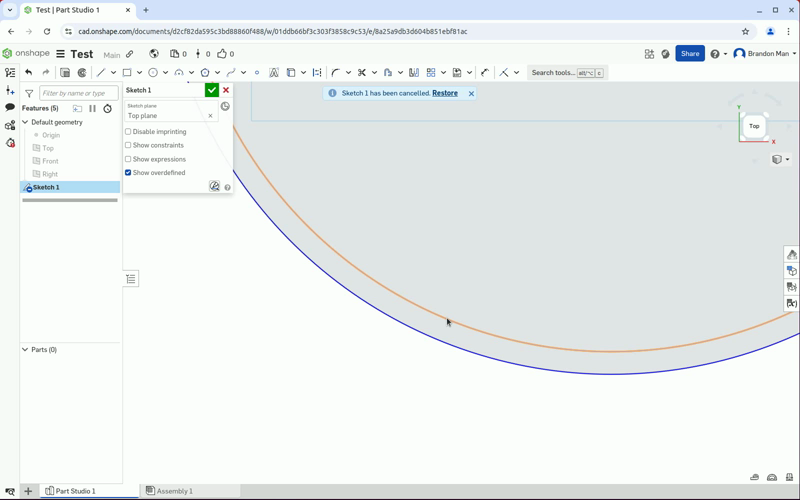
click(447, 317)
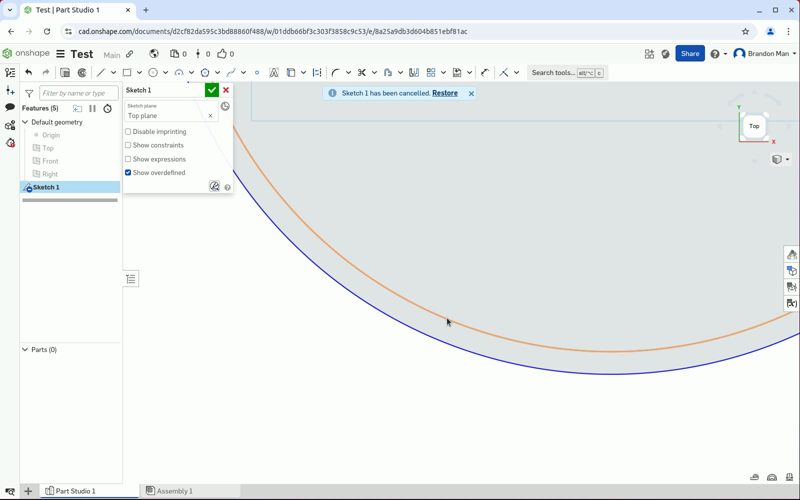
scroll(-6)
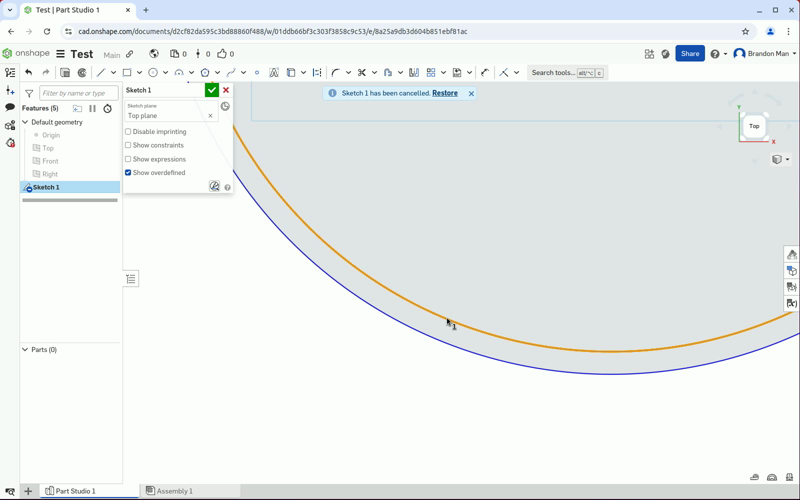
scroll(-6)
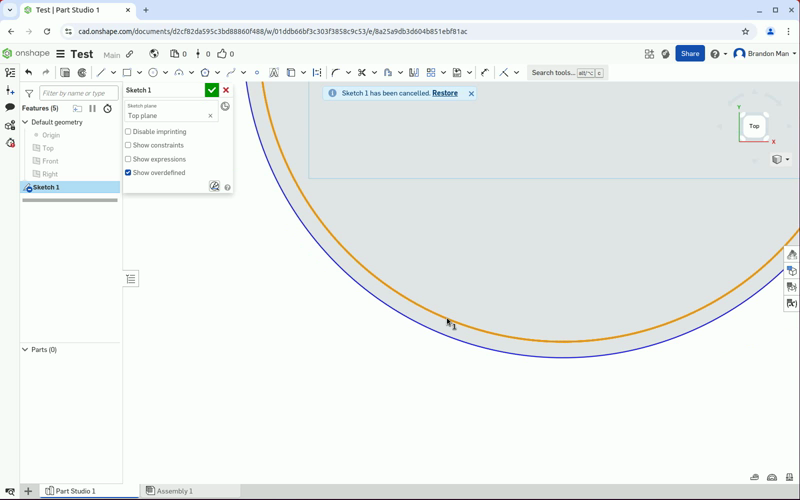
scroll(-6)
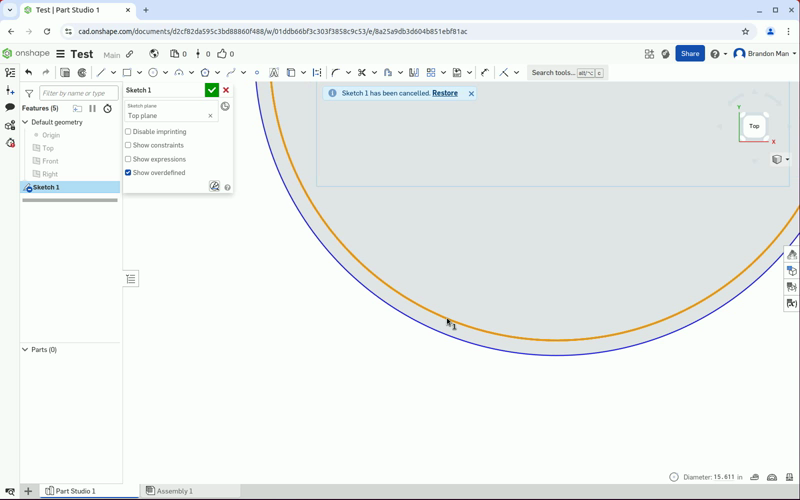
scroll(-6)
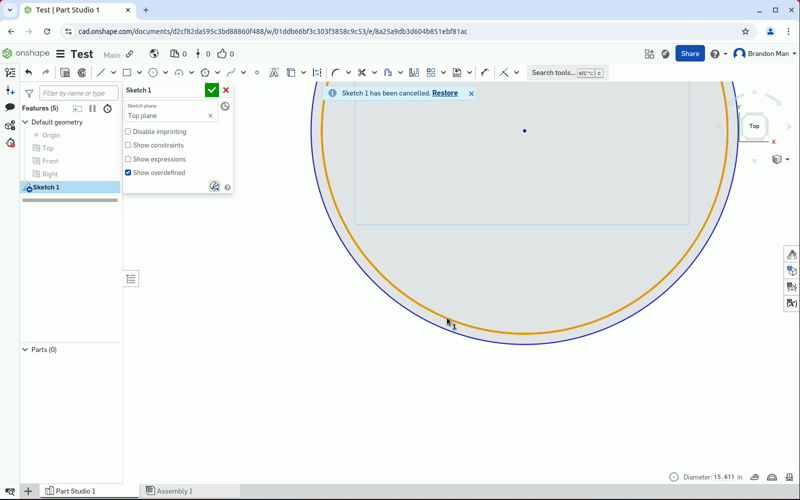
scroll(-6)
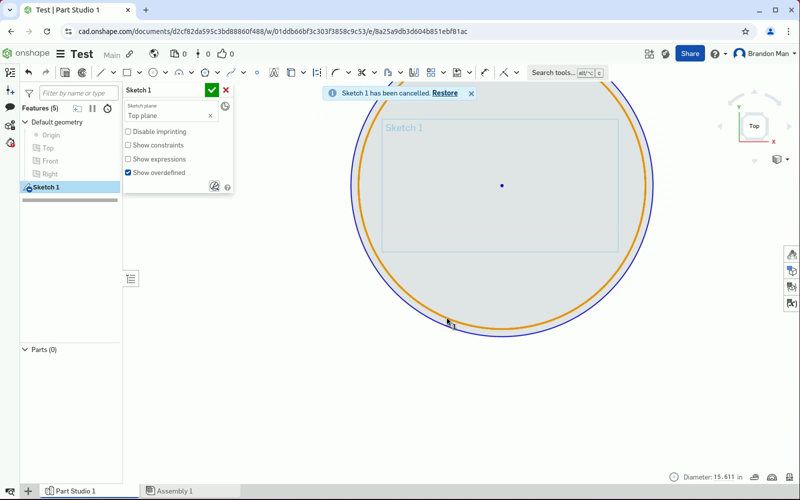
scroll(-6)
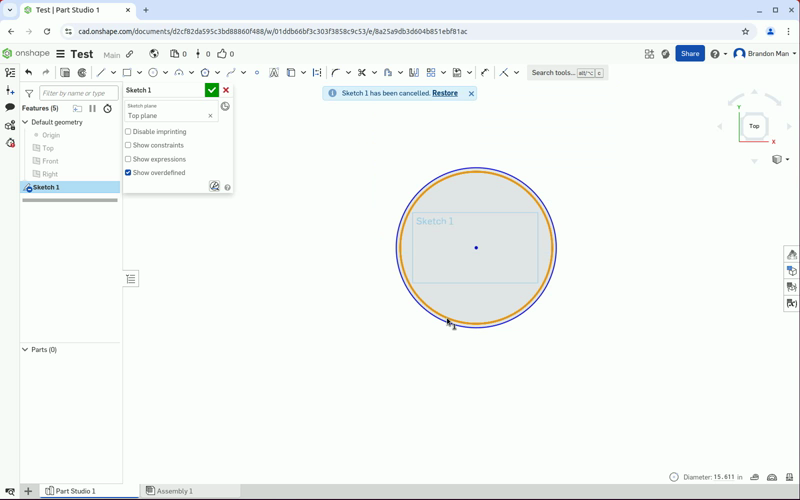
scroll(-6)
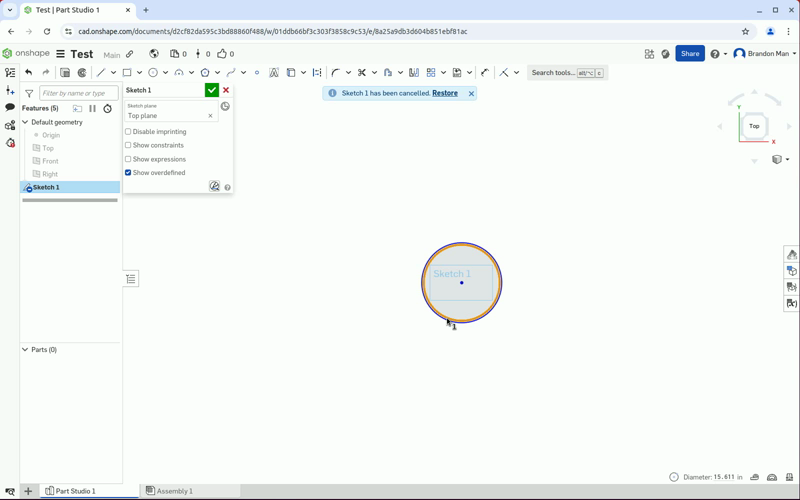
mouse_move(73, 352)
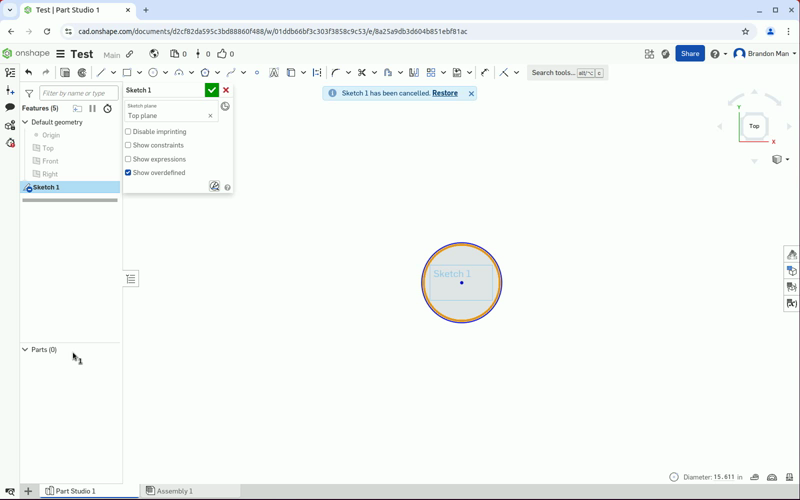
key(shift+y)
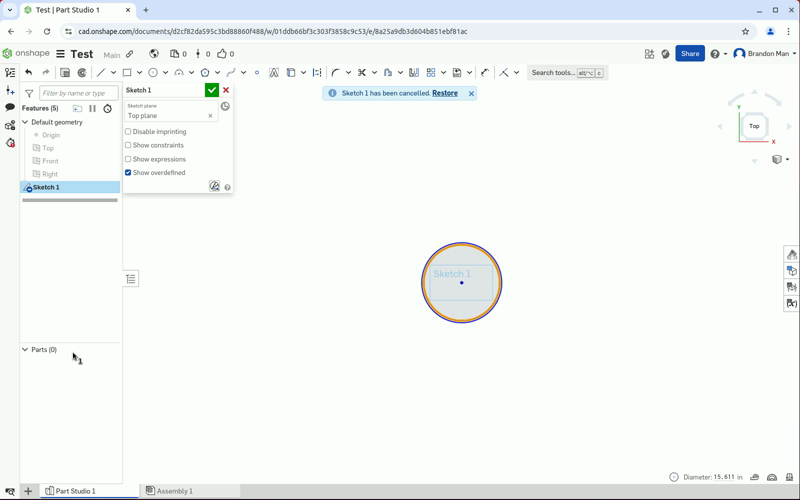
key(shift+e)
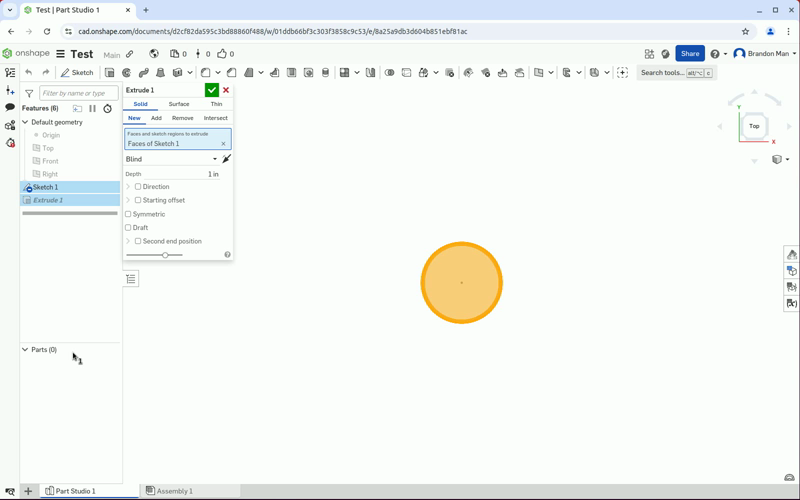
mouse_move(143, 106)
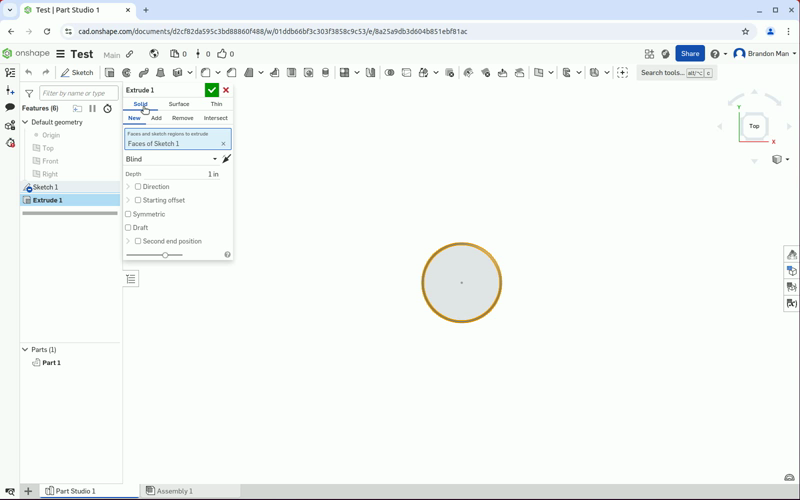
click(143, 106)
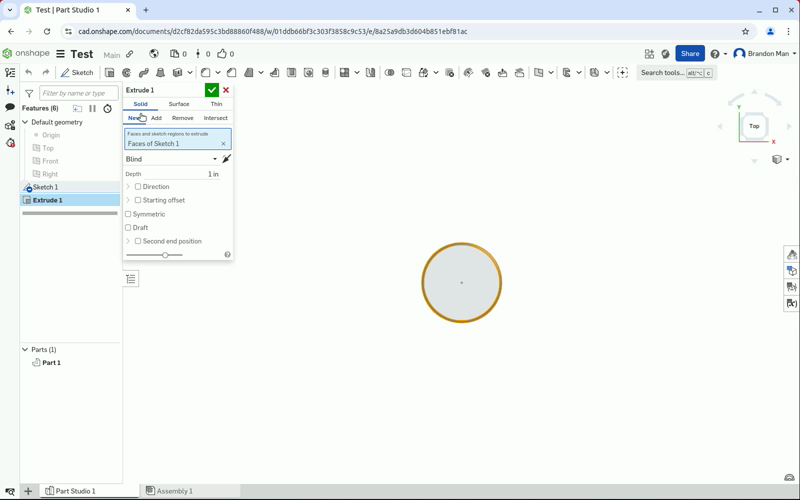
mouse_move(137, 120)
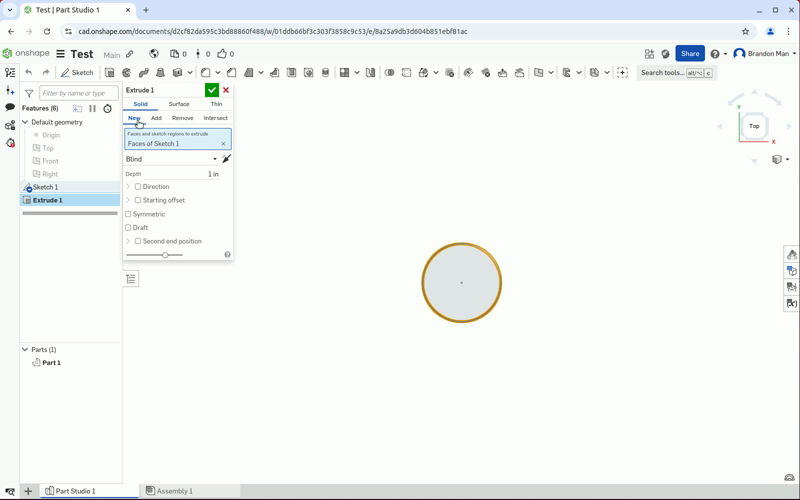
click(137, 120)
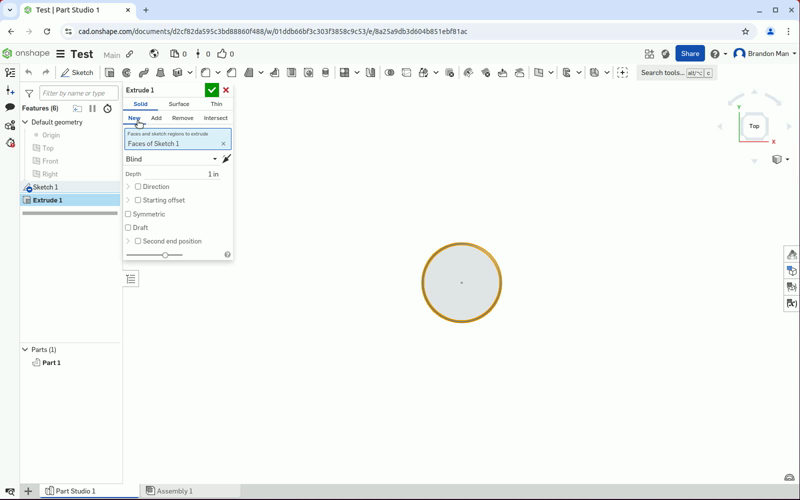
key(tab, 4)
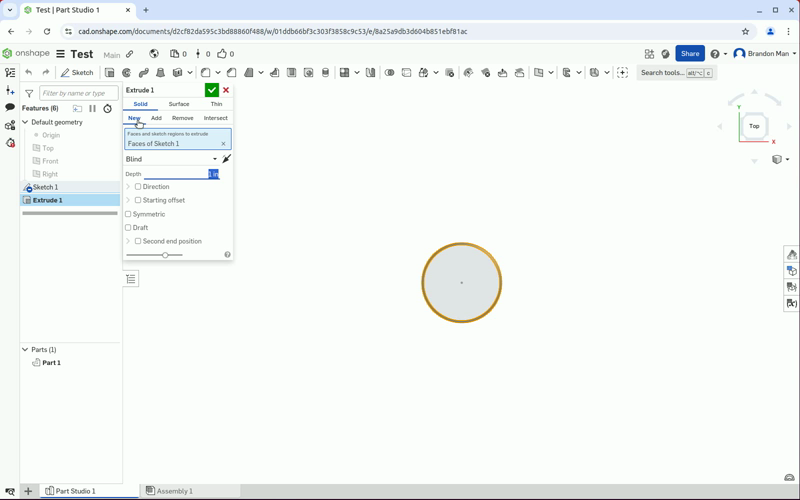
text(0.722)
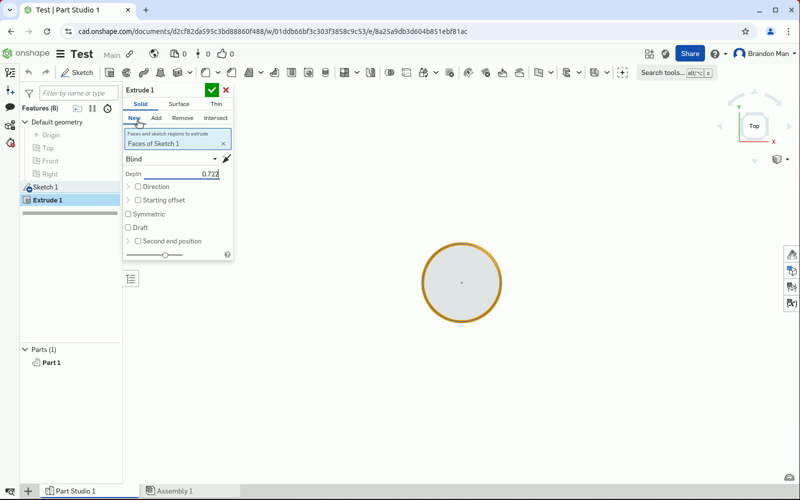
key(enter)
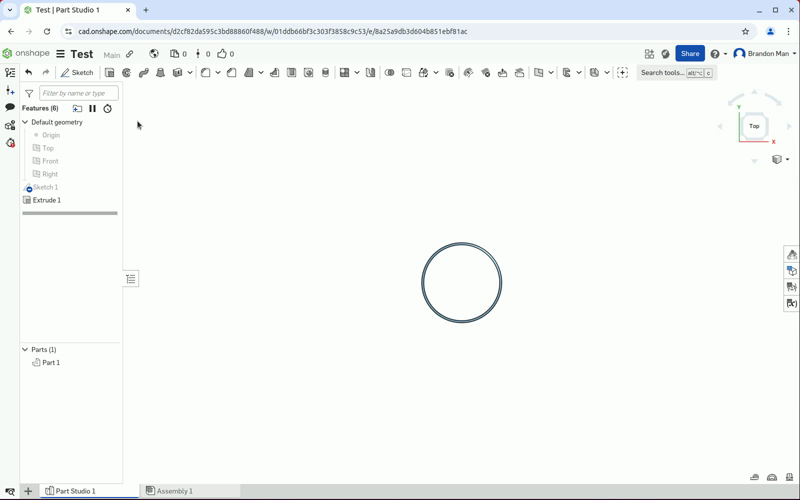
key(shift+h)
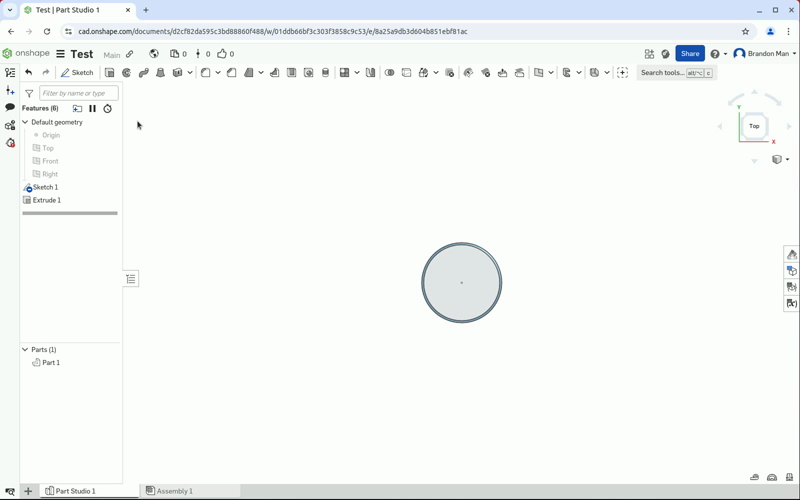
key(shift+h)
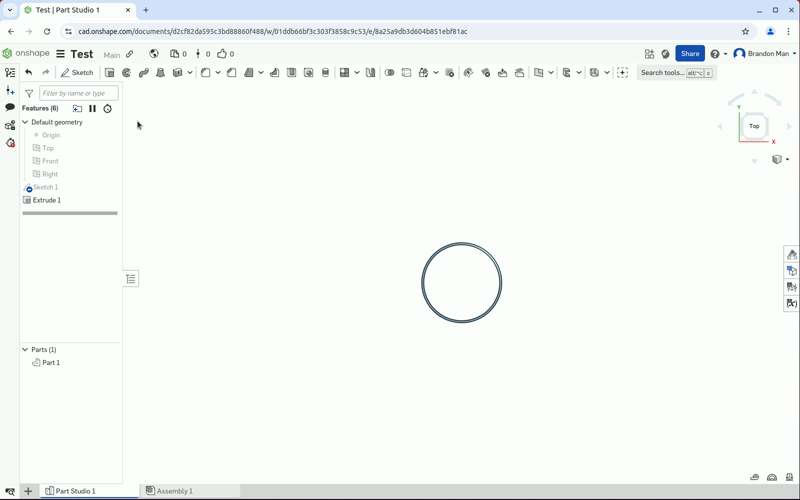
mouse_move(73, 189)
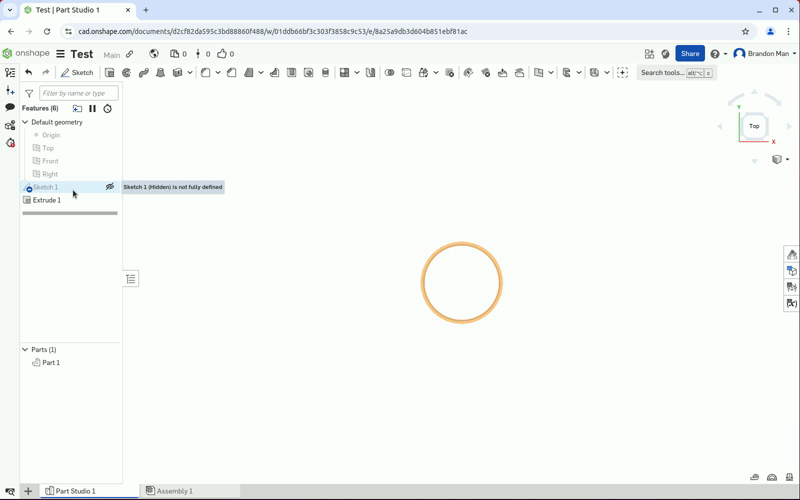
click(73, 189)
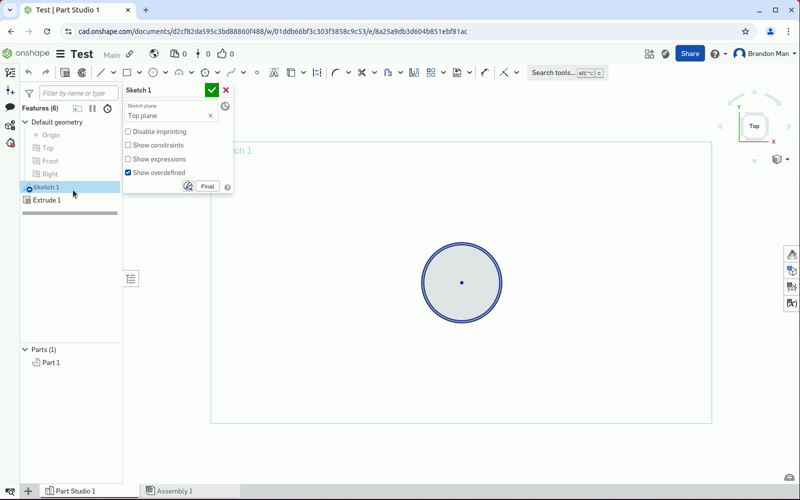
mouse_move(229, 92)
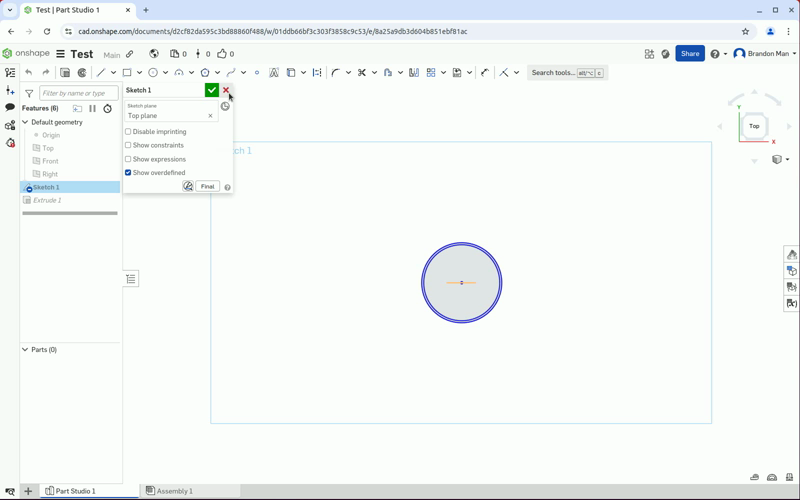
click(229, 92)
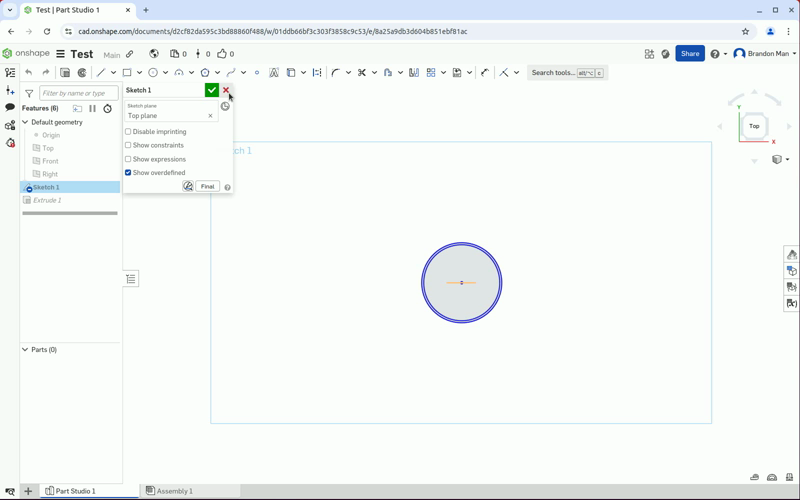
key(shift+s)
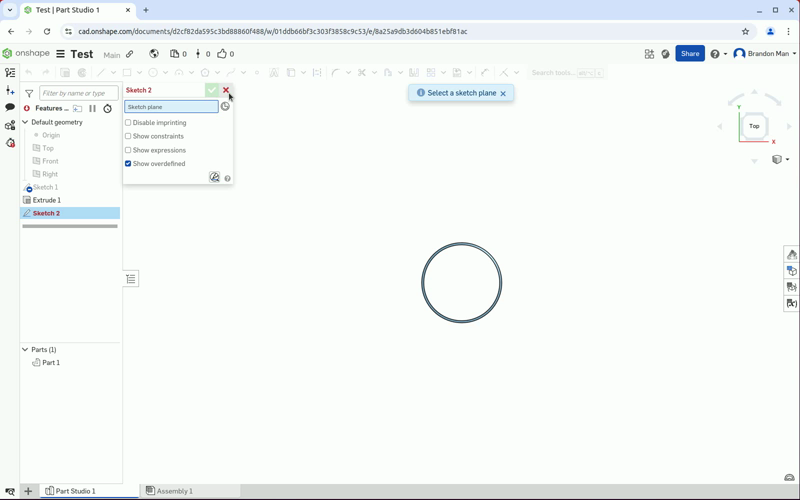
mouse_move(73, 150)
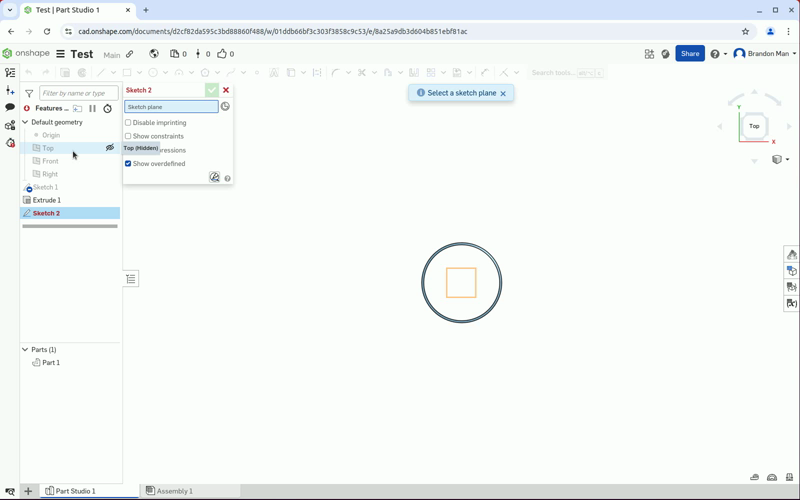
click(73, 150)
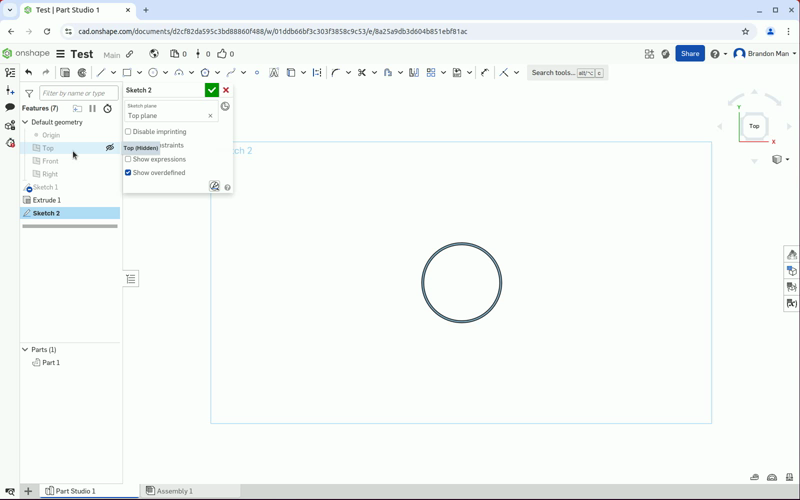
mouse_move(73, 352)
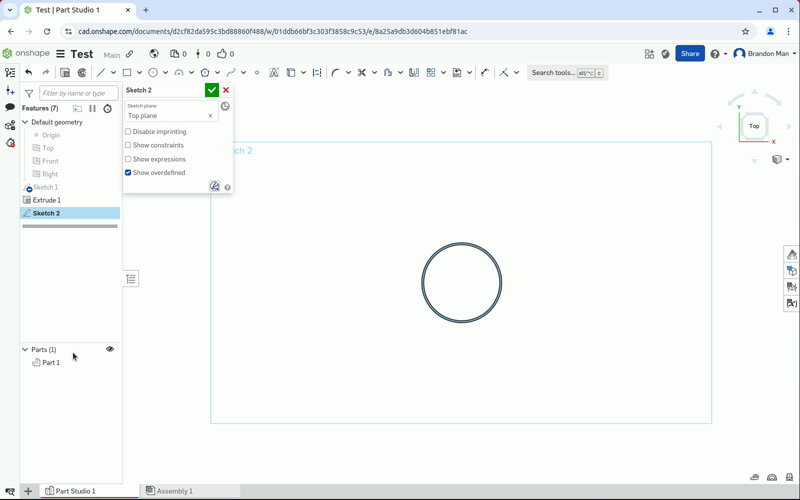
key(y)
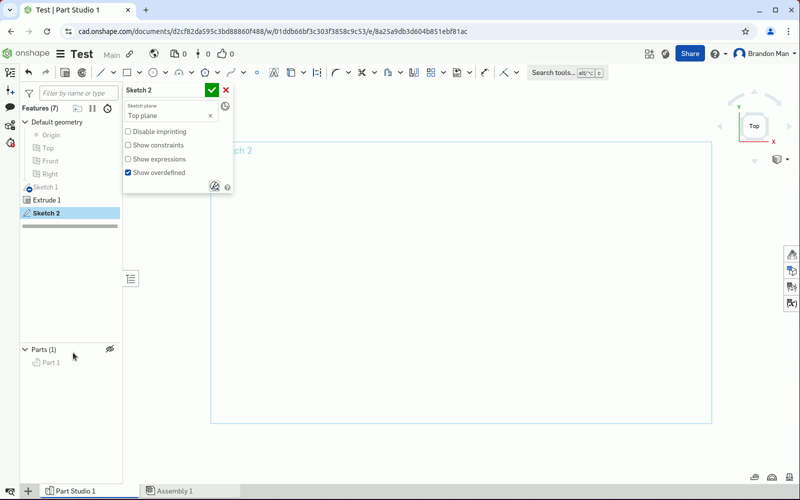
key(a)
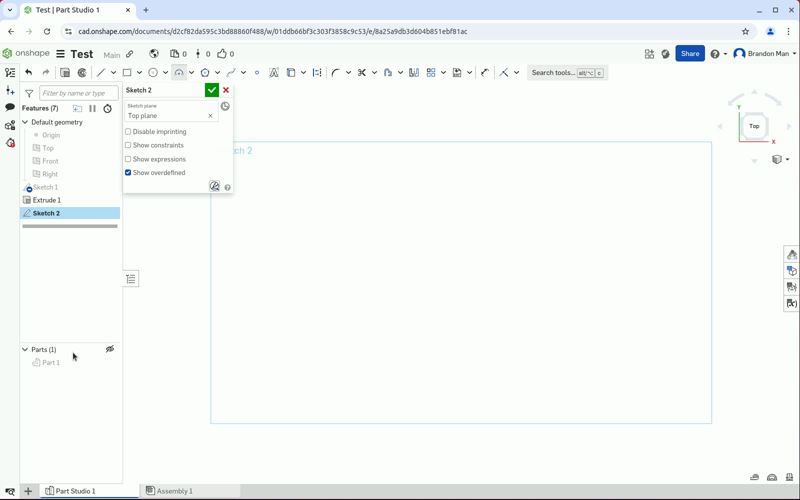
key_down(shift)
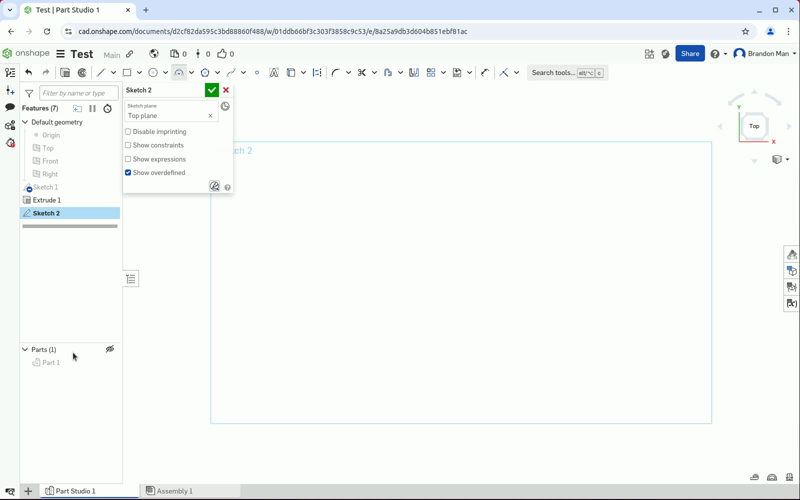
mouse_move(413, 218)
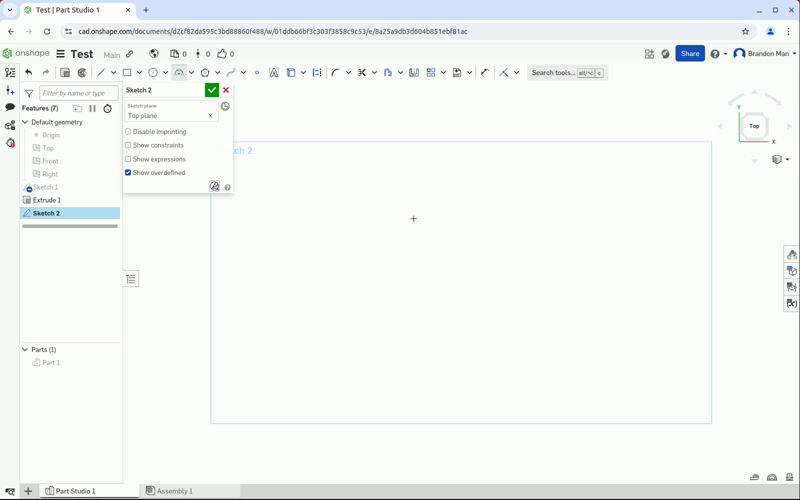
click(413, 218)
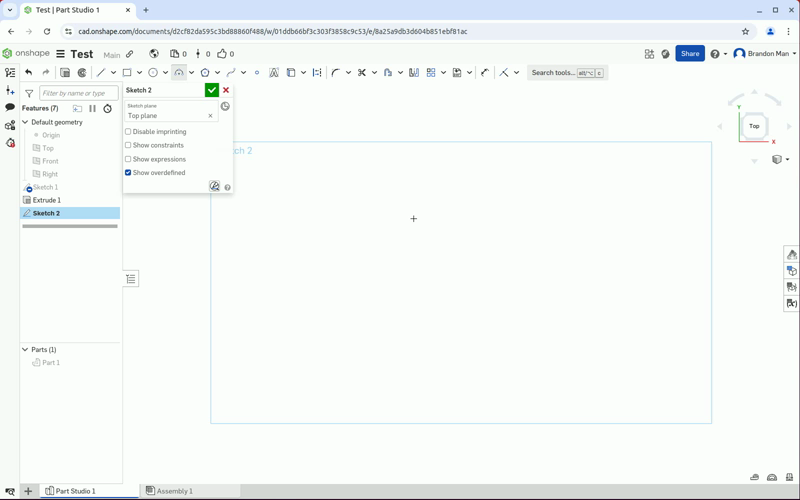
key_up(shift)
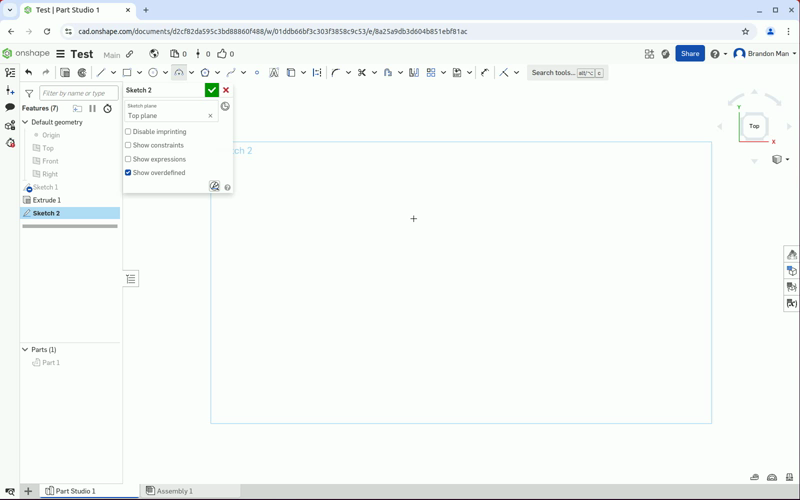
key_down(shift)
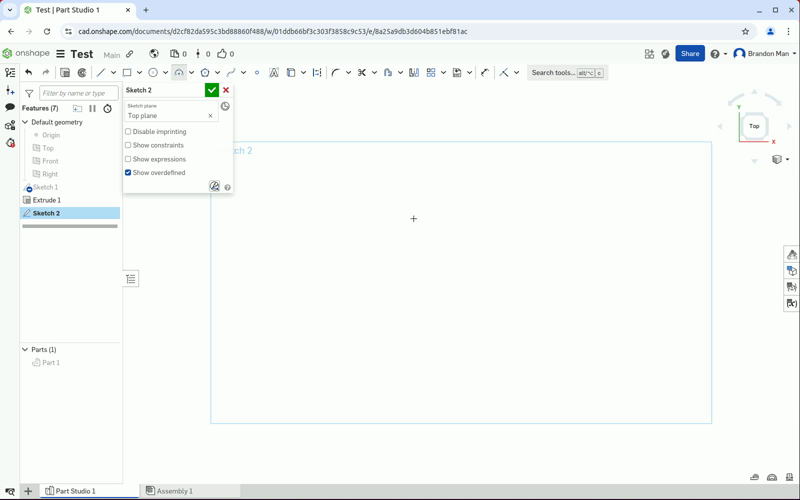
mouse_move(421, 225)
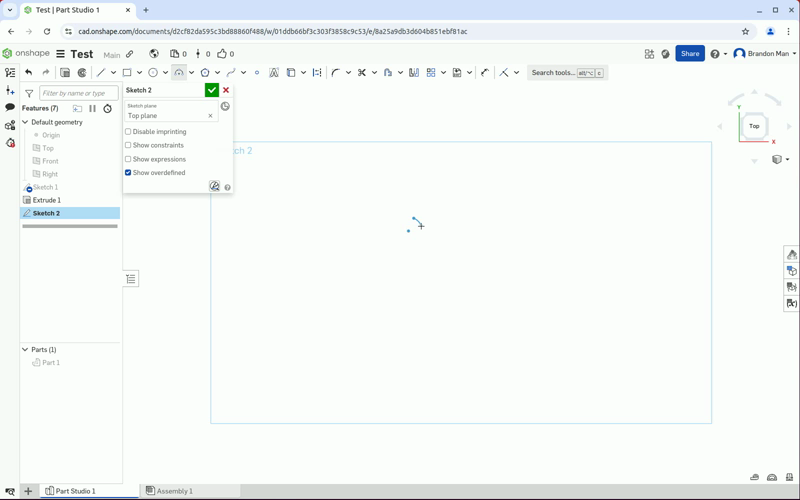
click(421, 225)
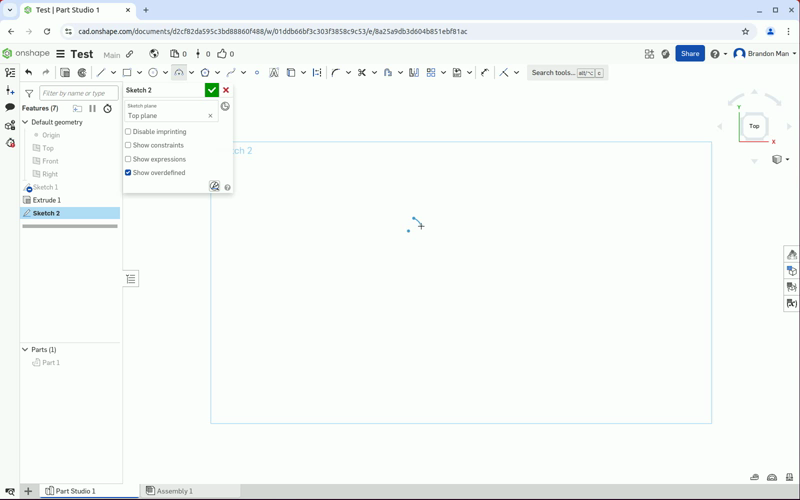
mouse_move(416, 223)
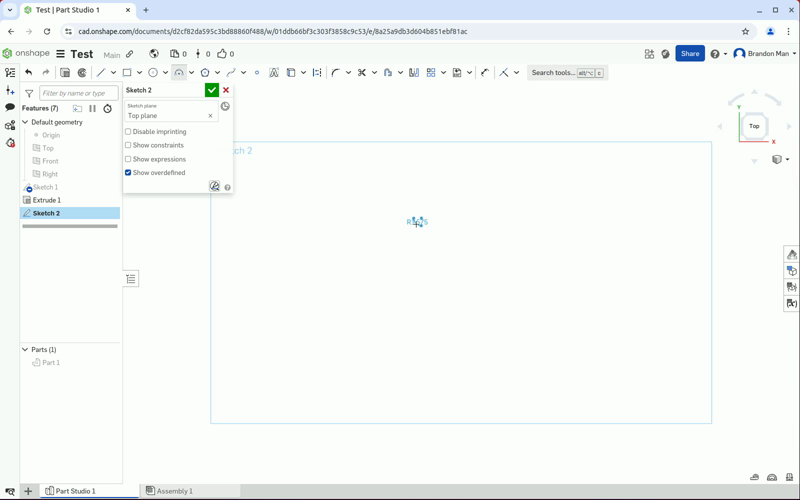
click(416, 223)
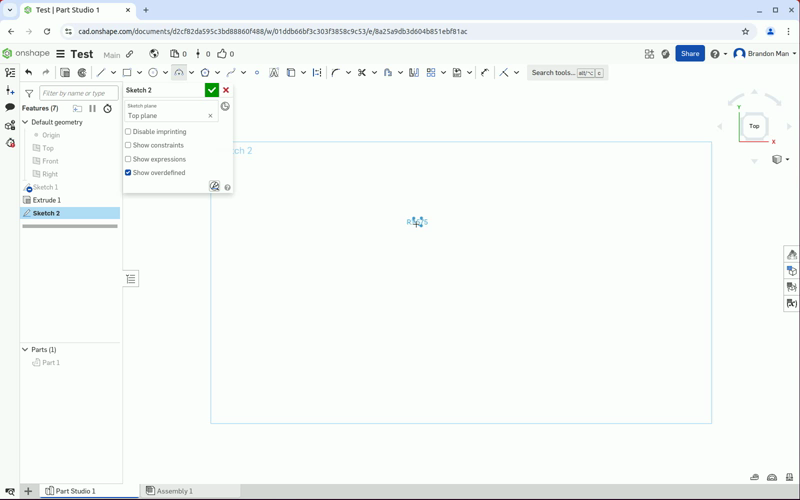
key_up(shift)
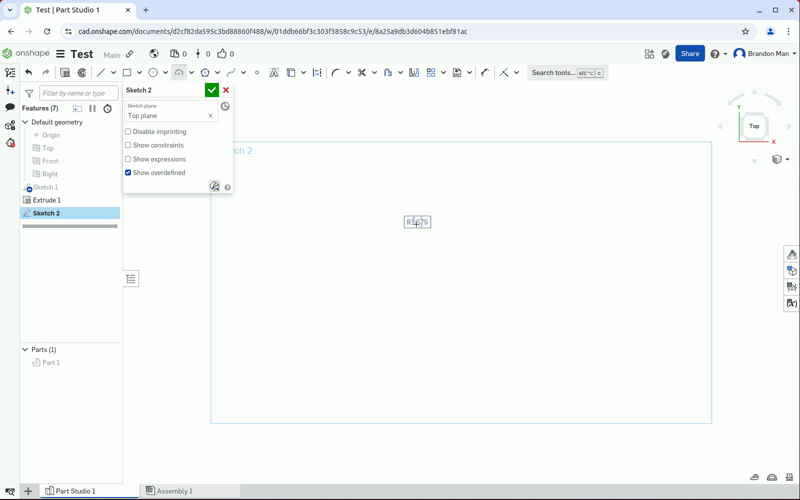
key(esc)
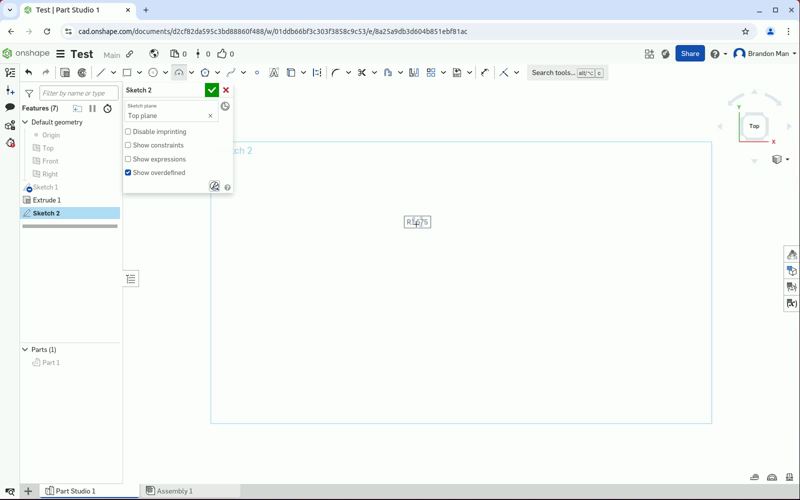
key(l)
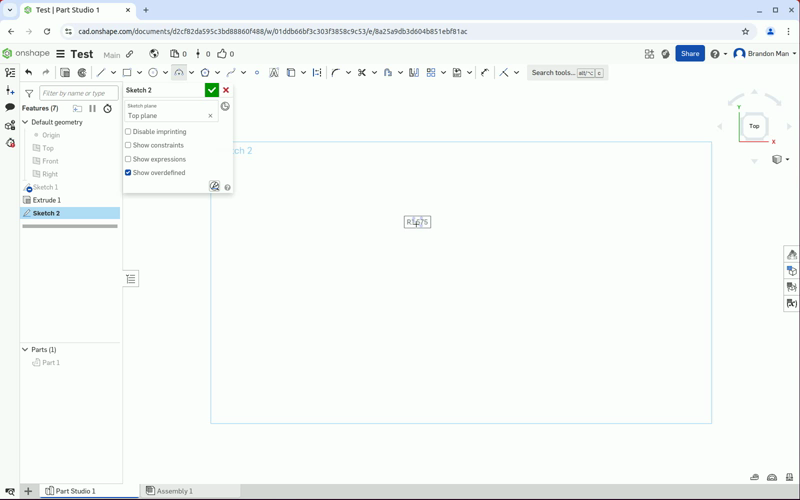
mouse_move(421, 225)
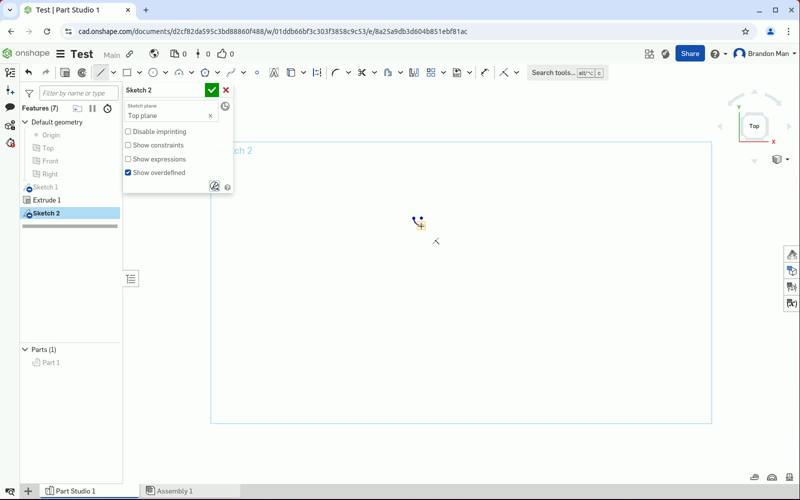
click(421, 225)
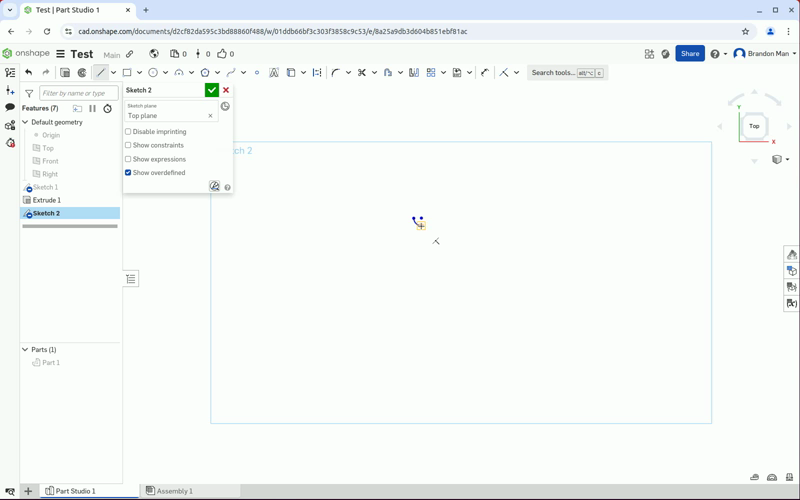
key_down(shift)
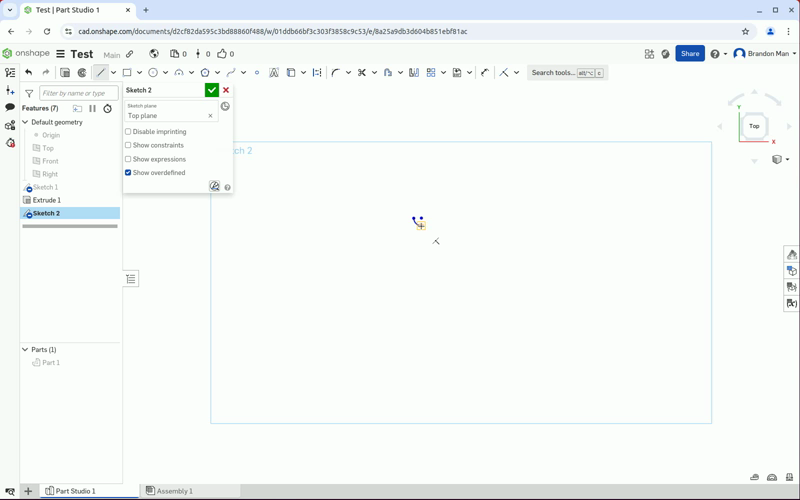
mouse_move(503, 225)
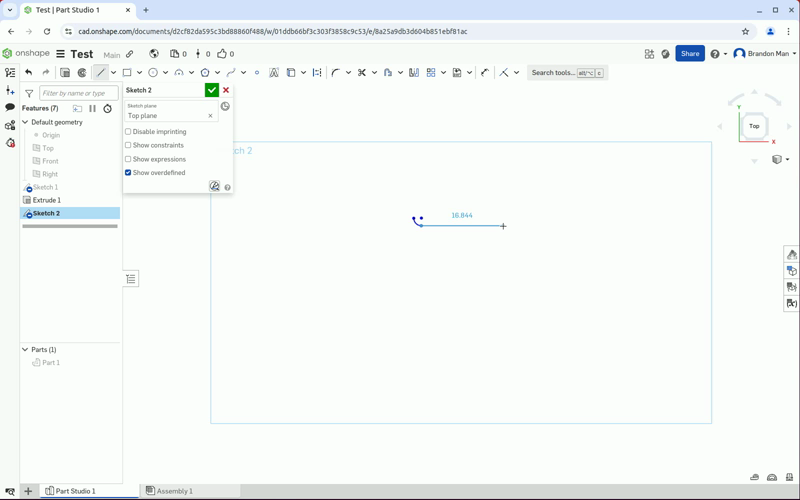
click(503, 225)
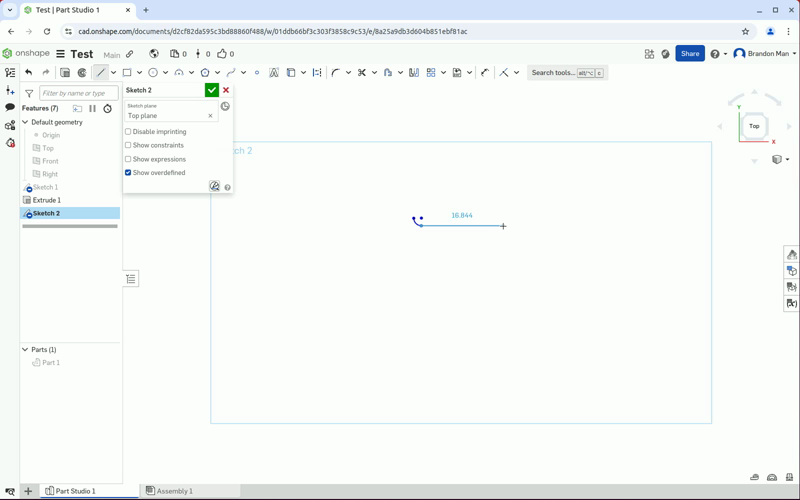
key_up(shift)
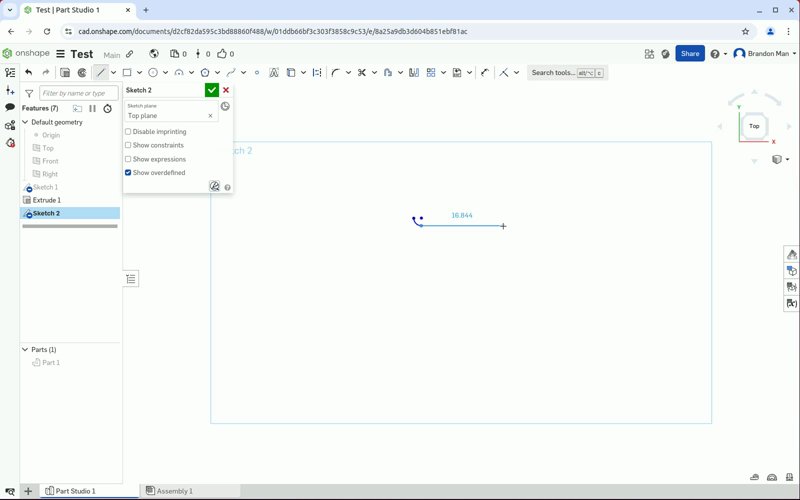
key(esc)
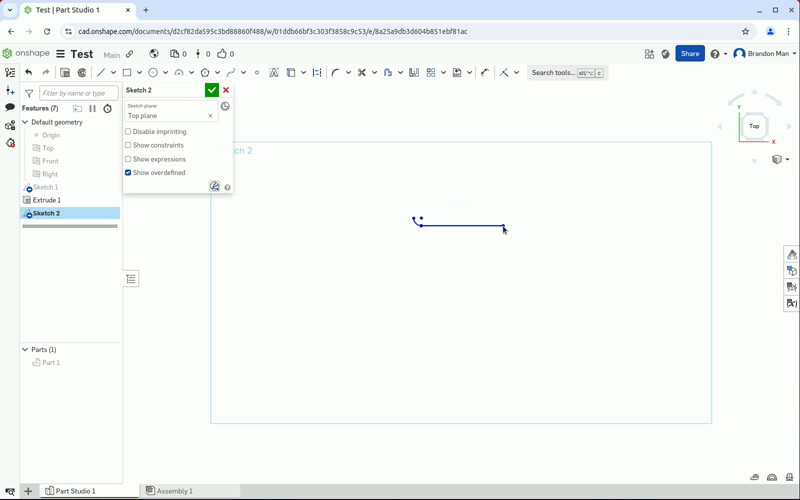
key(a)
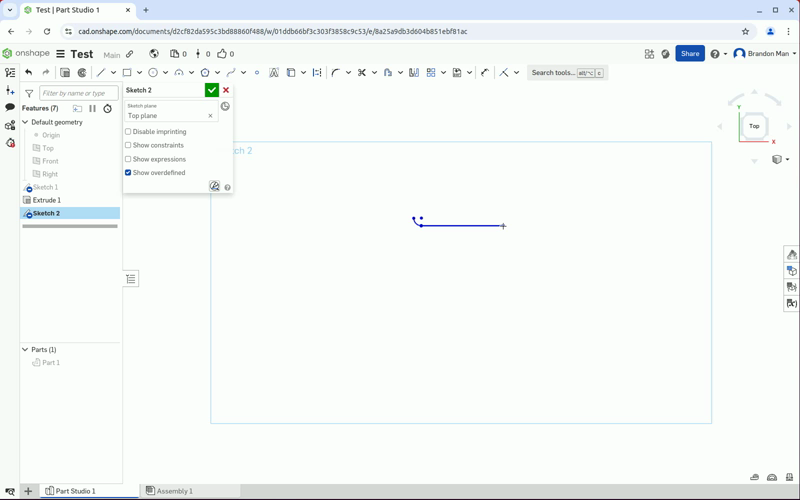
mouse_move(503, 225)
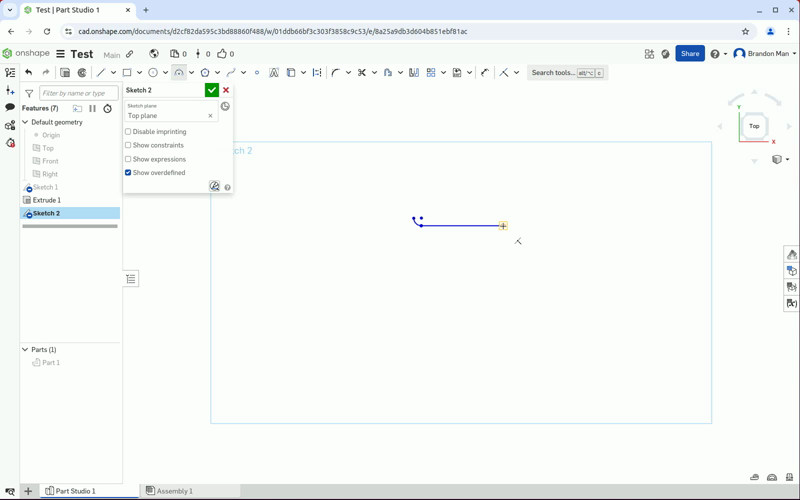
click(503, 225)
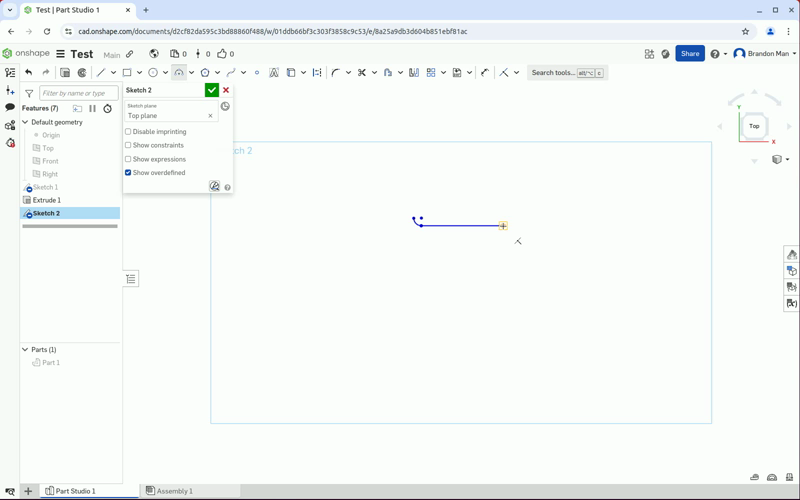
key_down(shift)
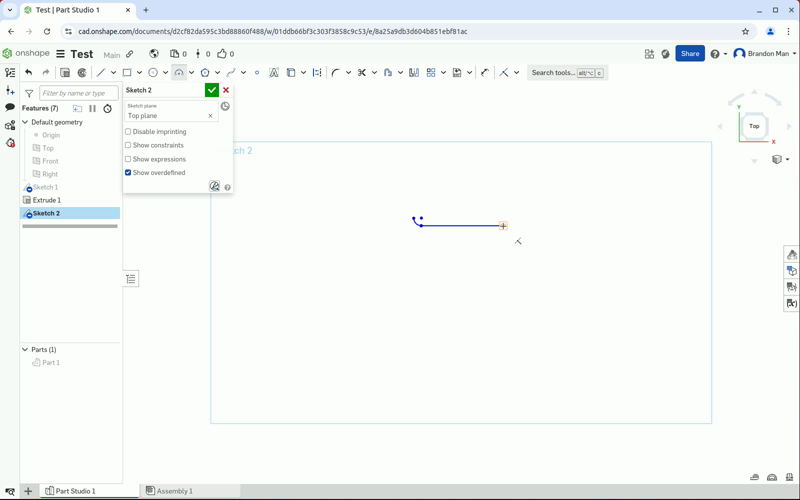
mouse_move(510, 218)
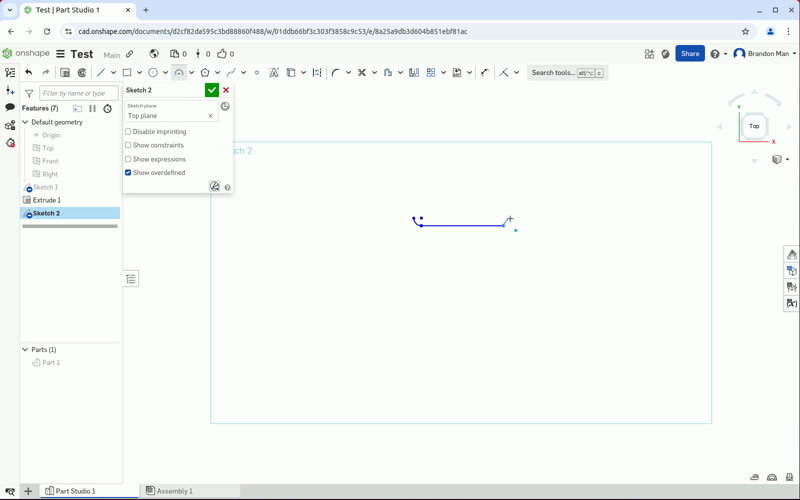
click(510, 218)
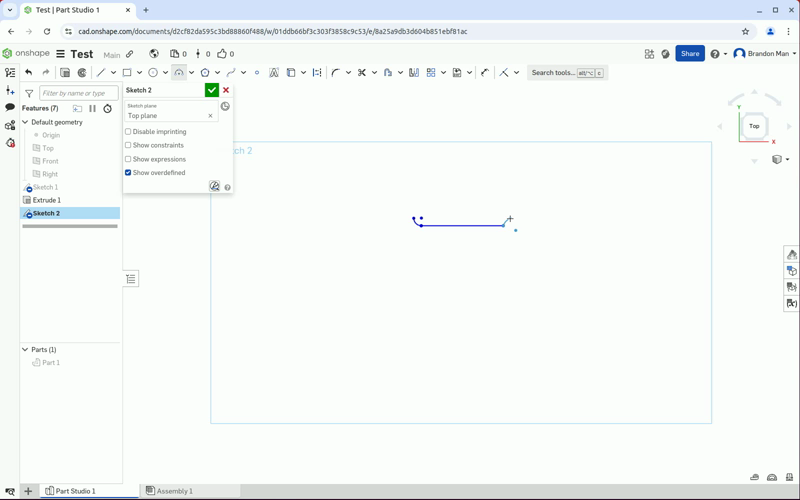
mouse_move(508, 223)
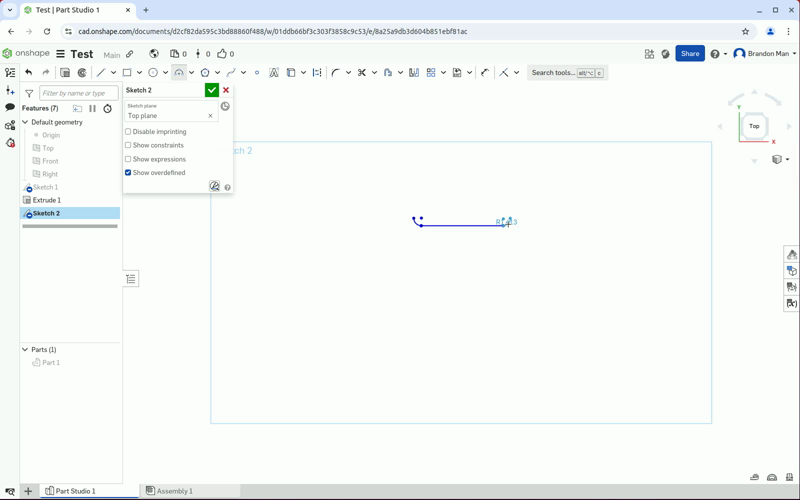
click(508, 223)
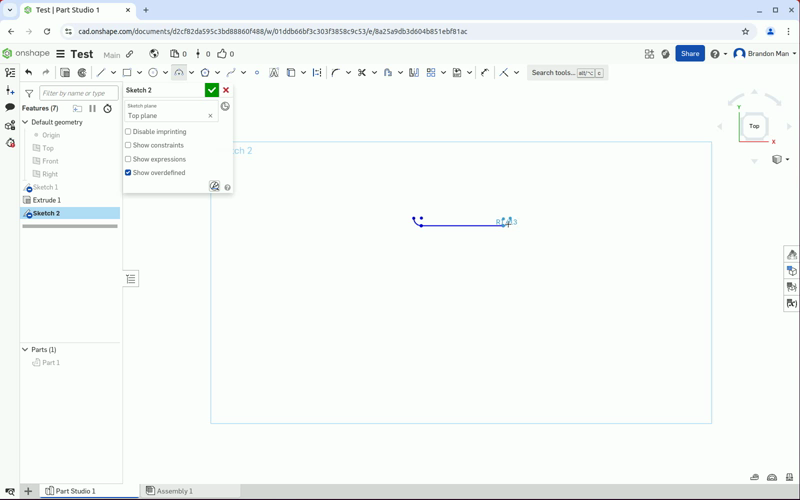
key_up(shift)
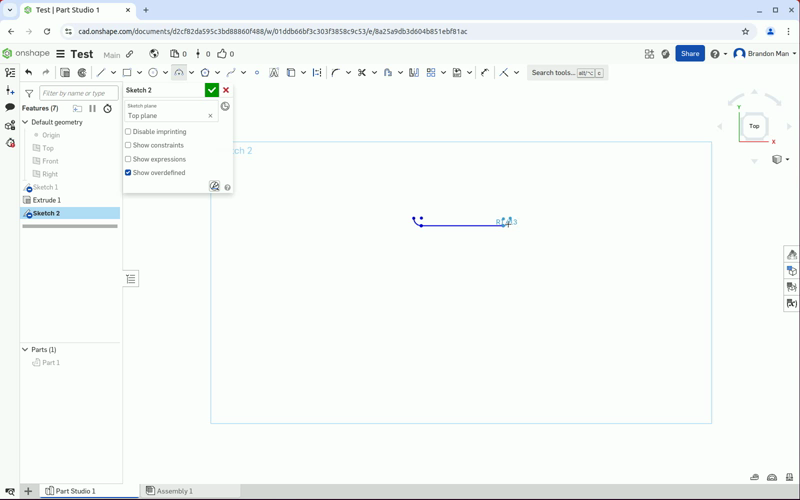
key(esc)
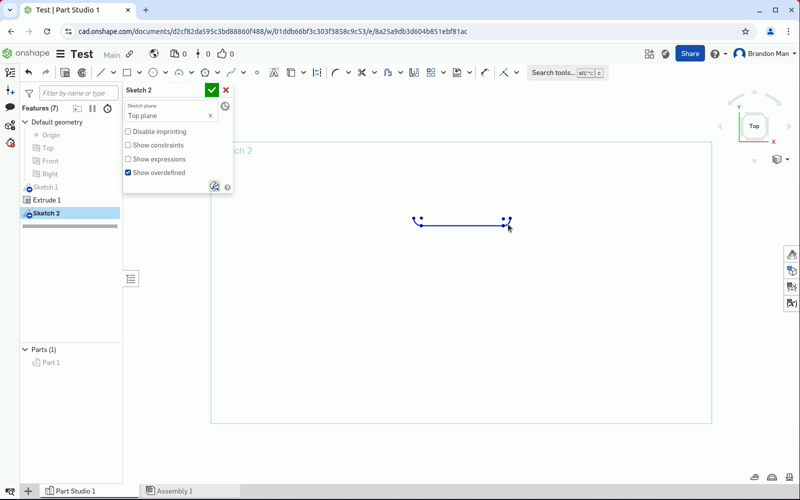
key(l)
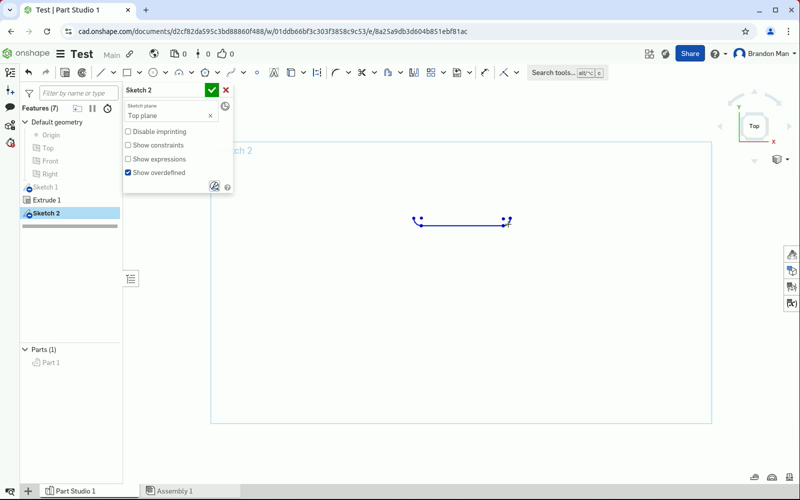
mouse_move(510, 218)
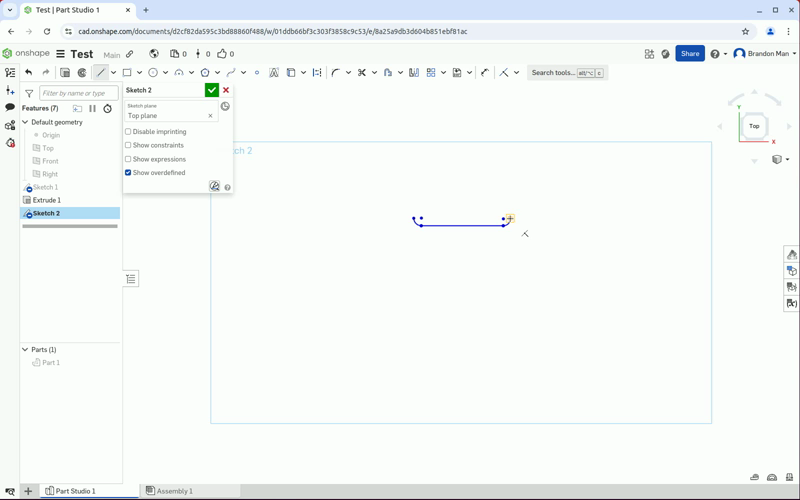
click(510, 218)
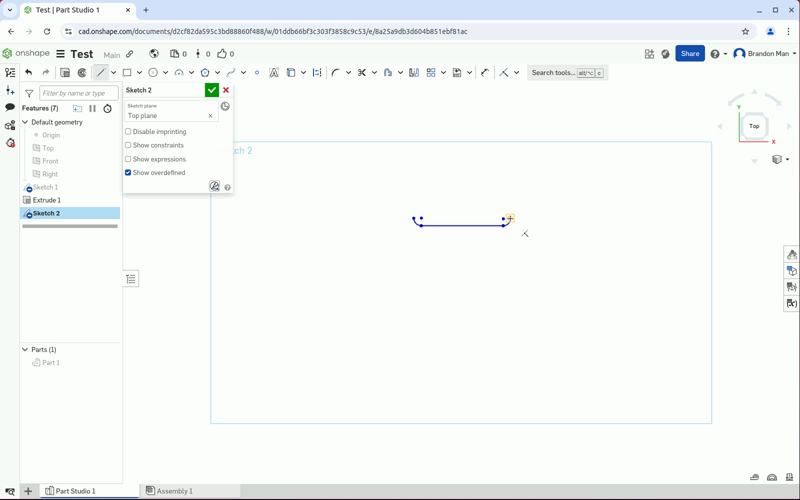
key_down(shift)
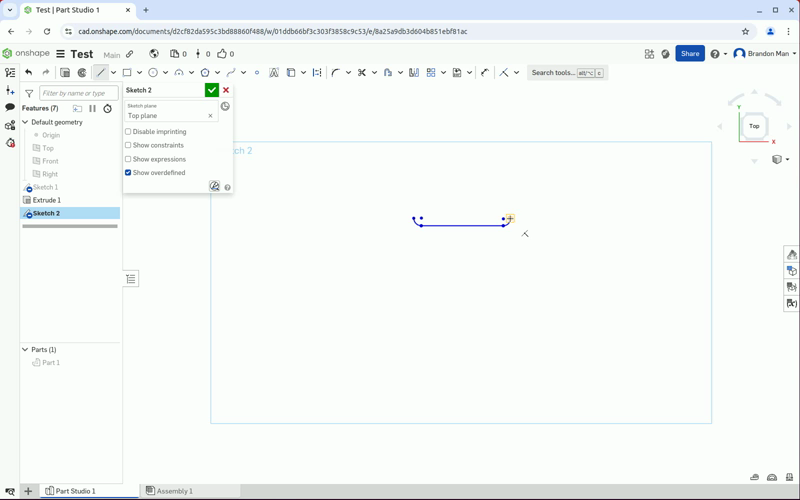
mouse_move(540, 218)
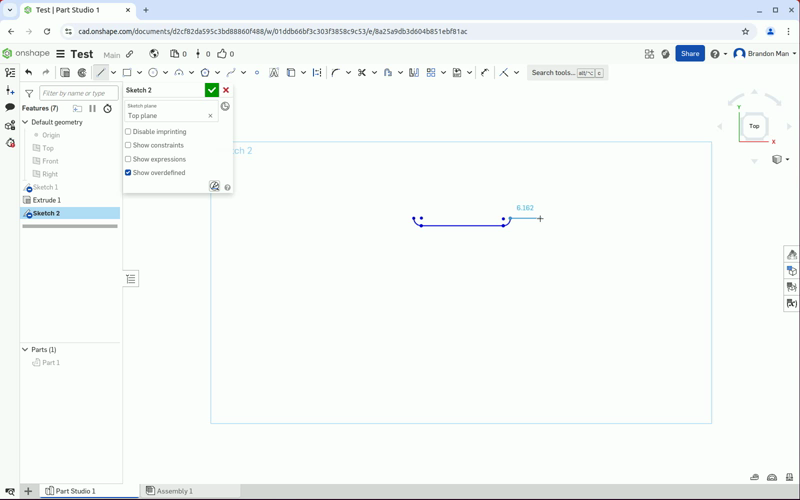
mouse_move(510, 196)
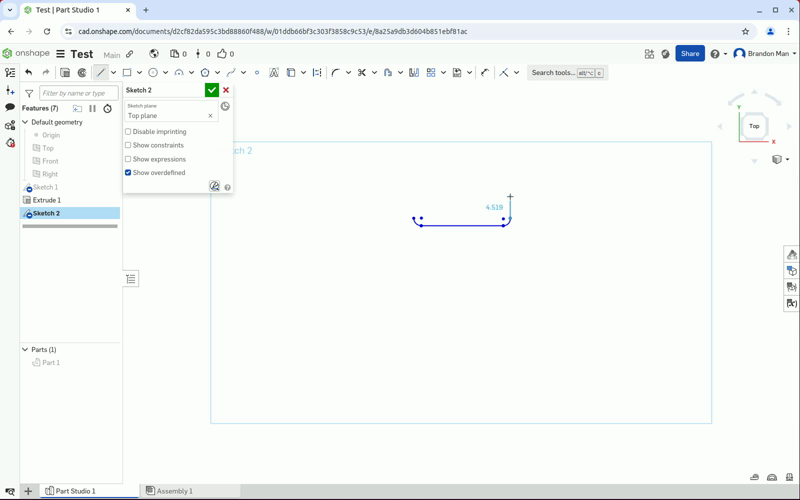
click(510, 196)
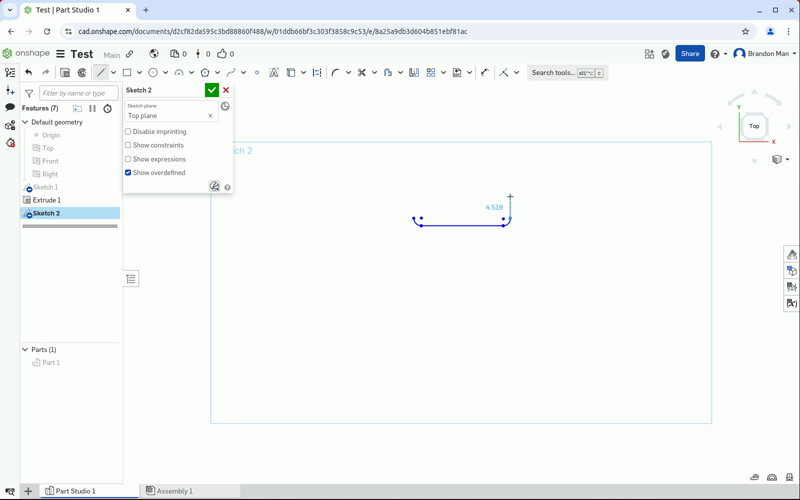
key_up(shift)
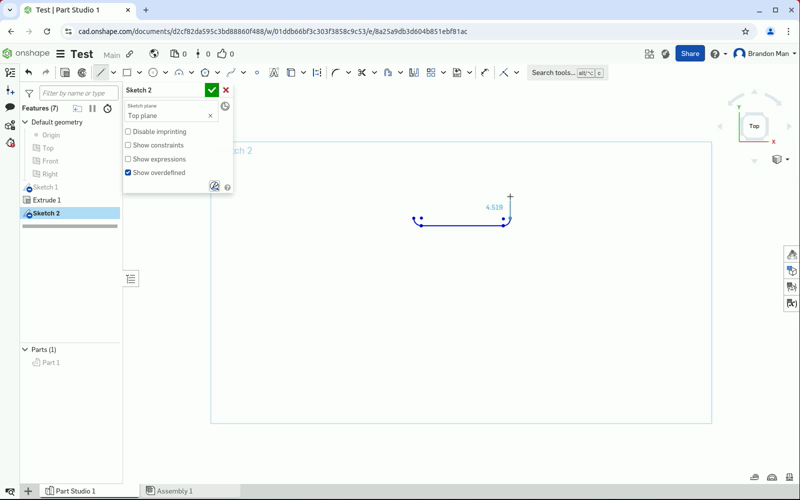
key(esc)
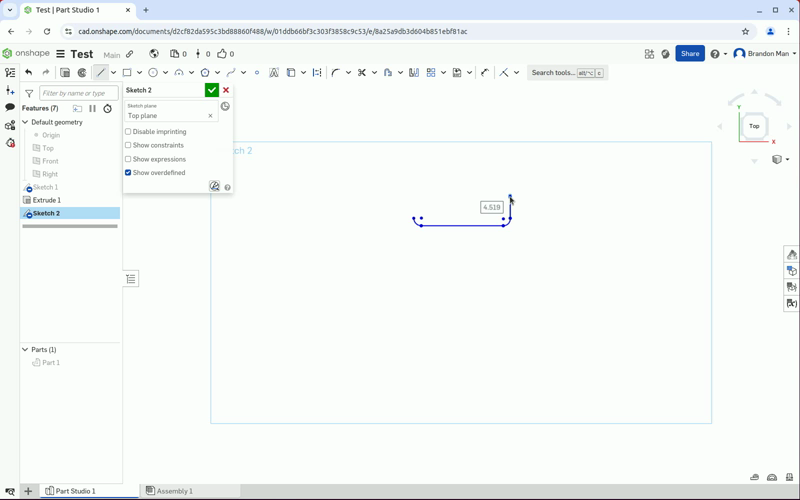
key(a)
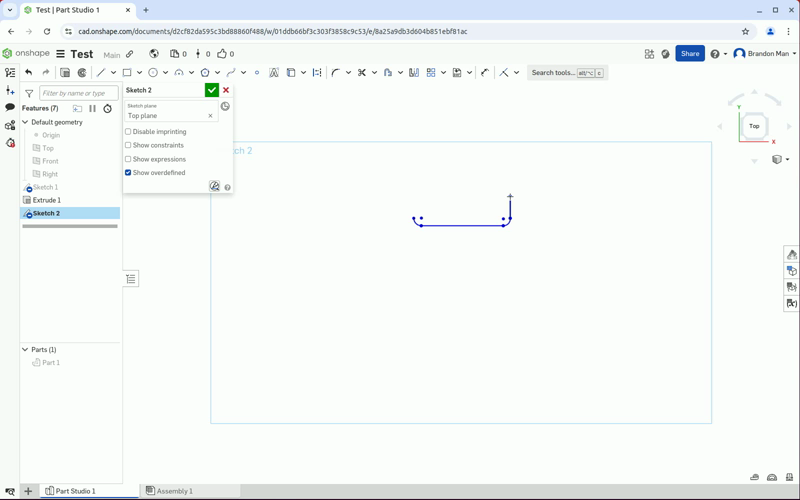
mouse_move(510, 196)
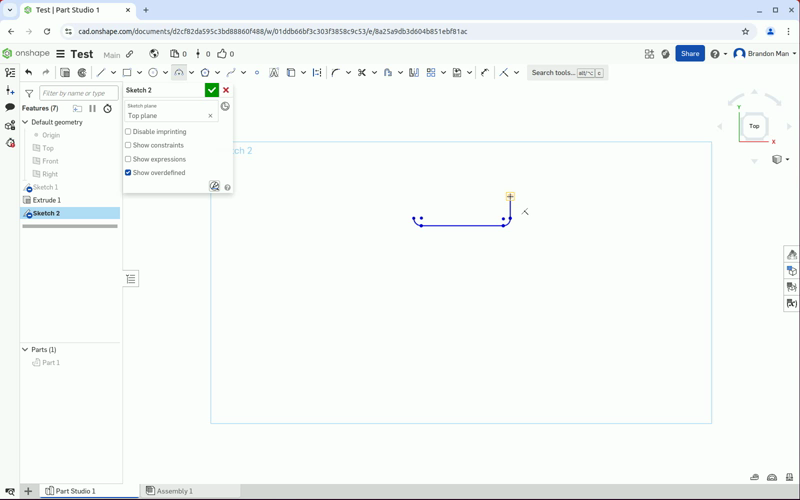
click(510, 196)
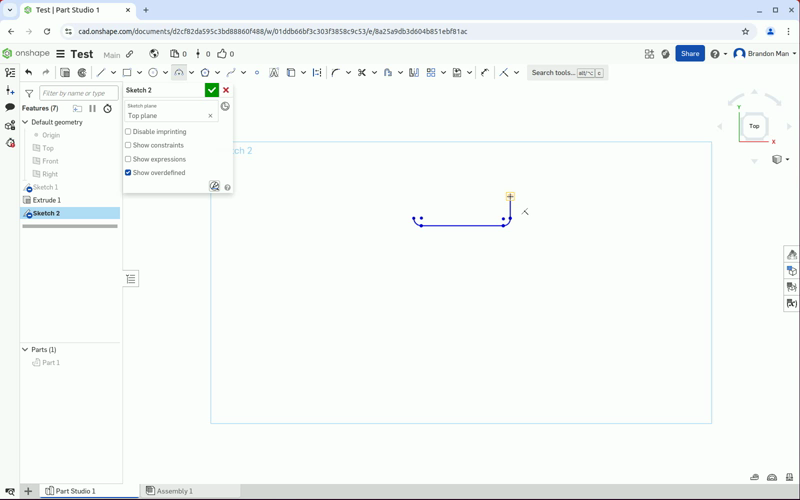
key_down(shift)
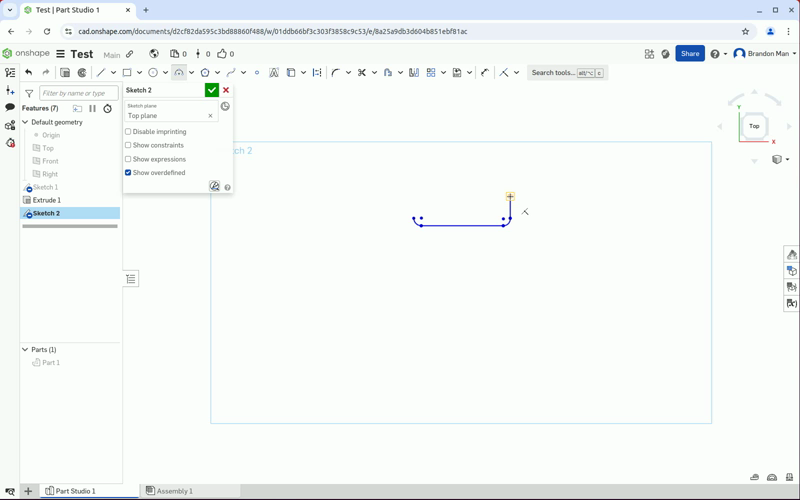
mouse_move(503, 189)
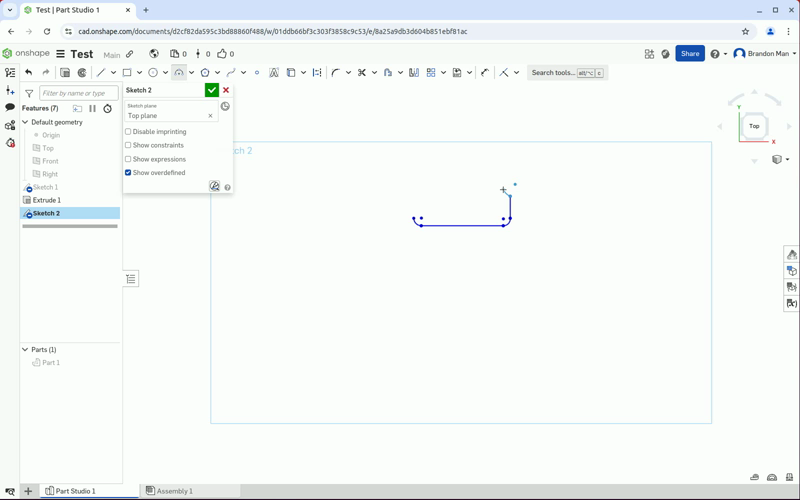
click(503, 189)
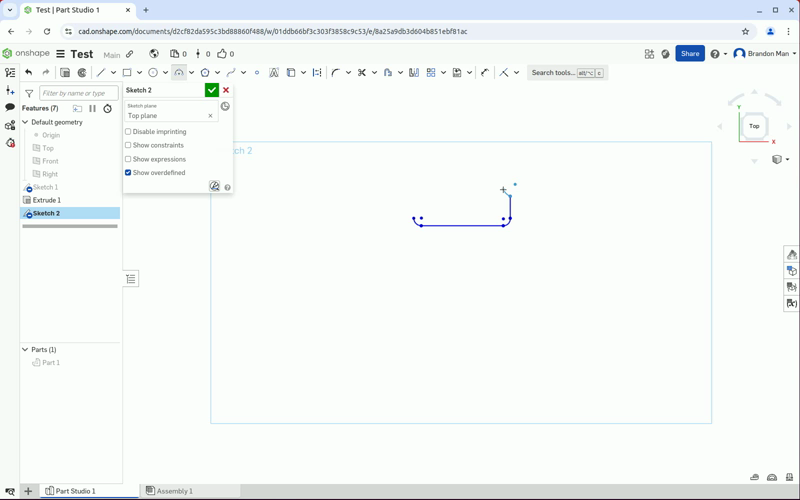
mouse_move(508, 191)
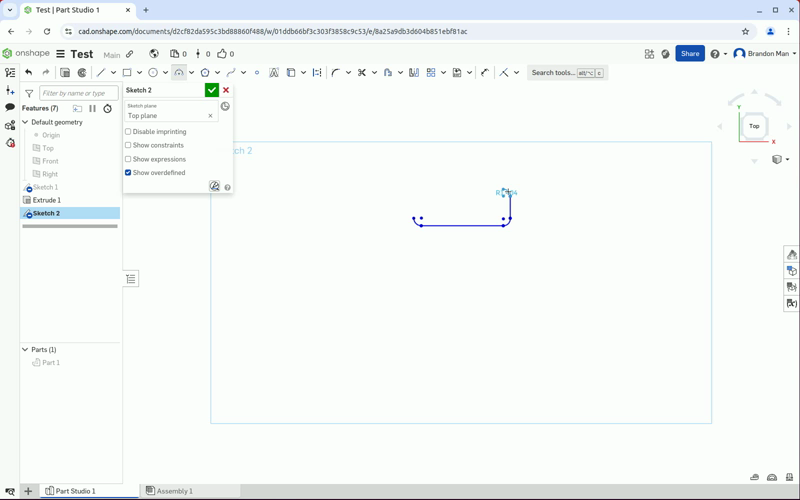
click(508, 191)
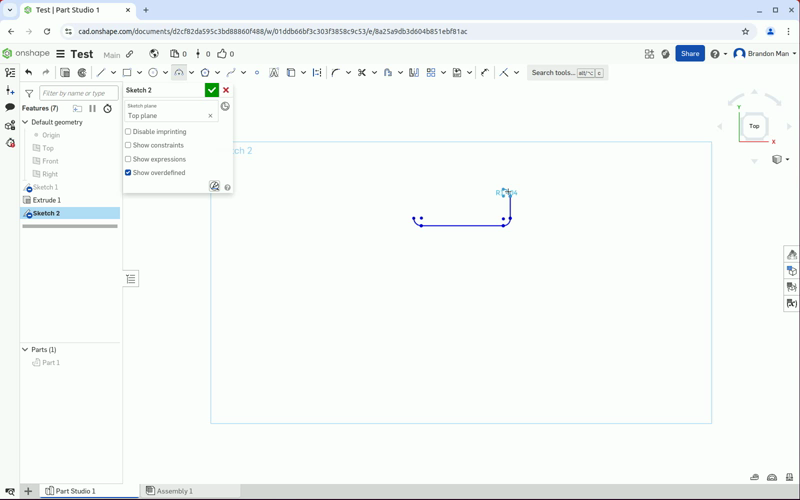
key_up(shift)
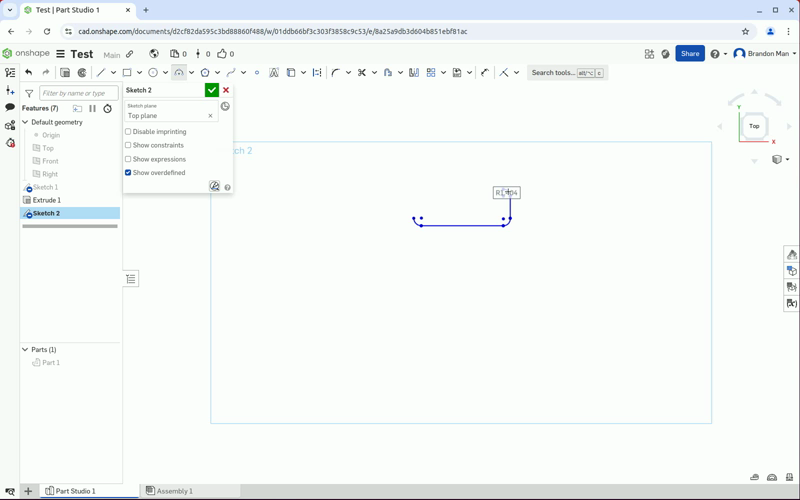
key(esc)
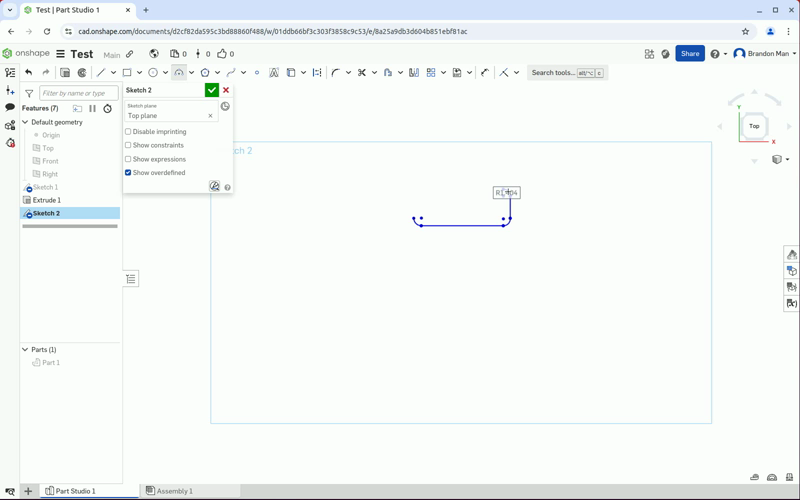
key(l)
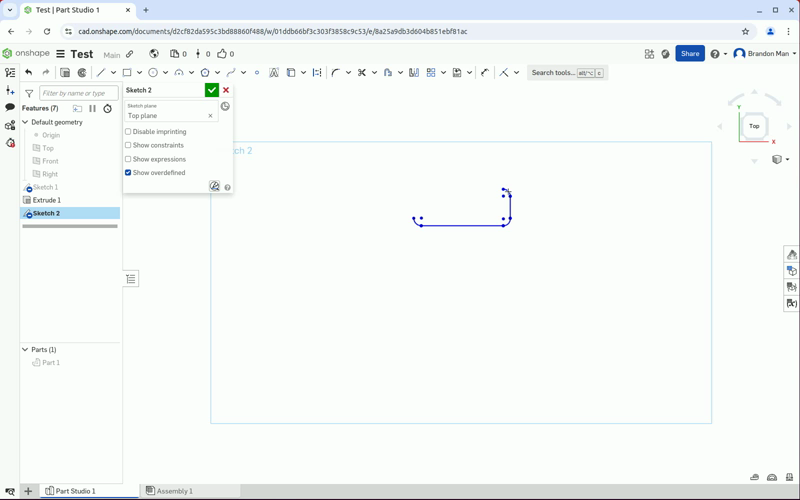
mouse_move(503, 189)
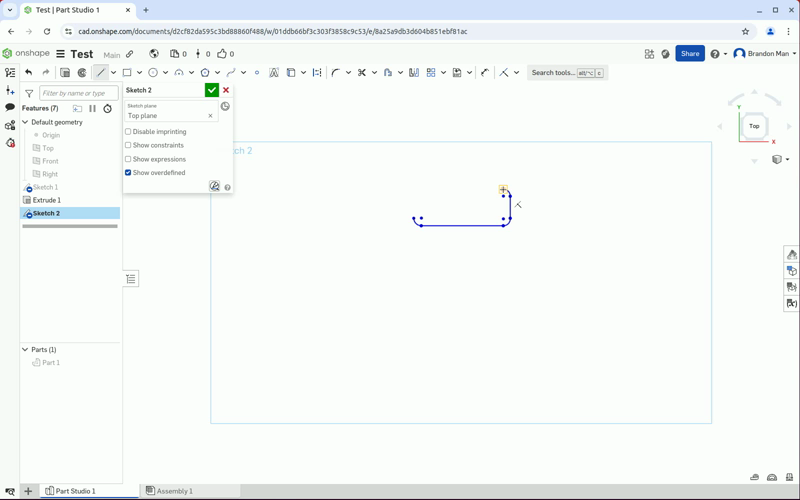
click(503, 189)
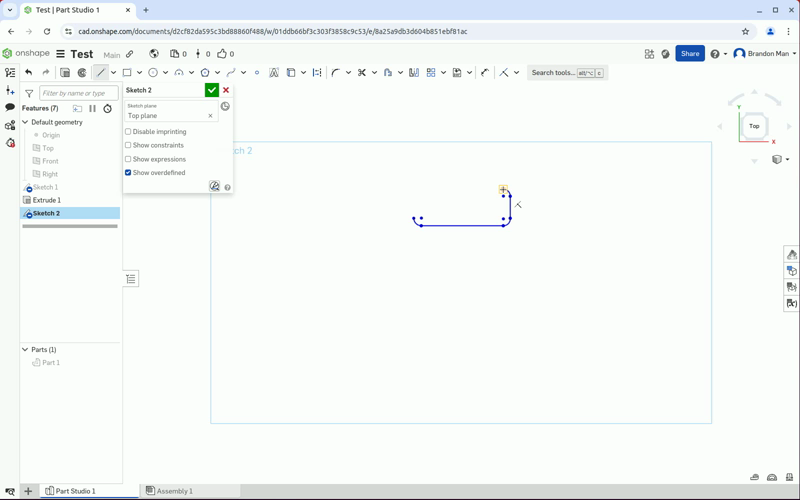
key_down(shift)
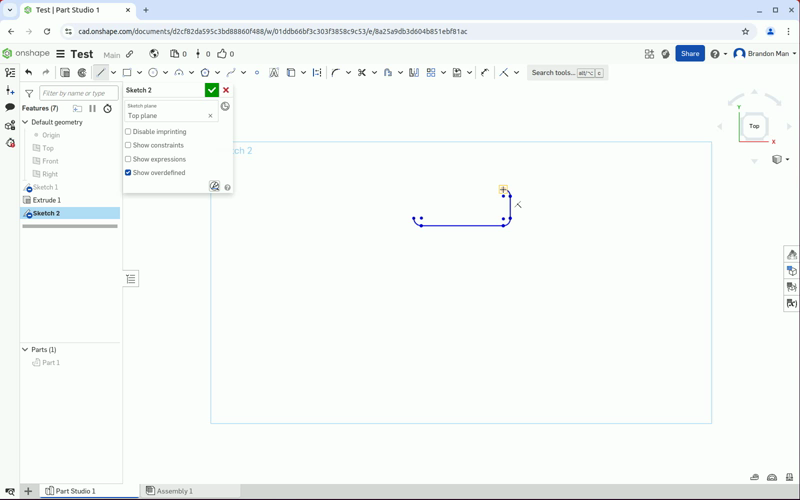
mouse_move(421, 189)
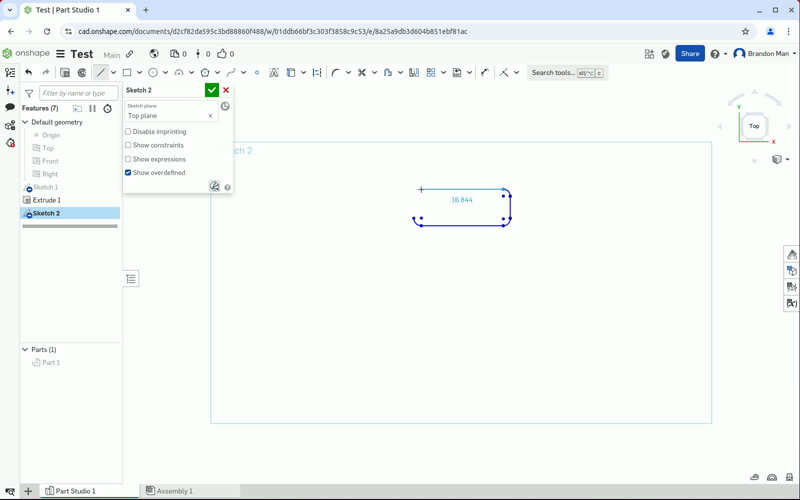
click(421, 189)
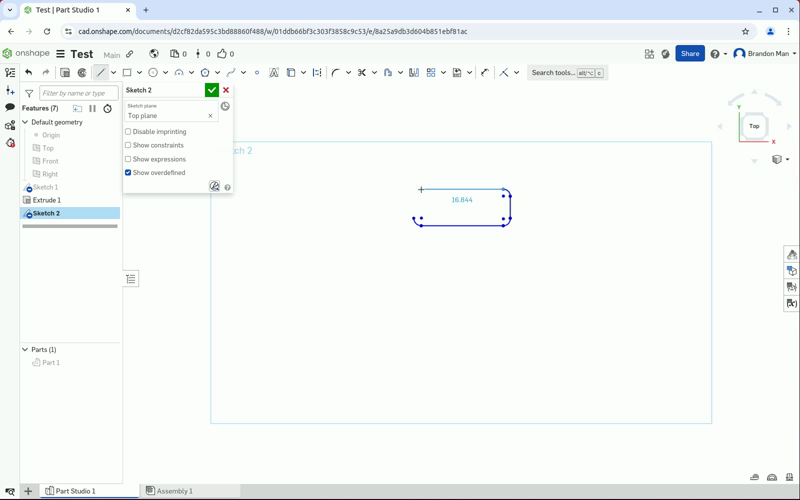
key_up(shift)
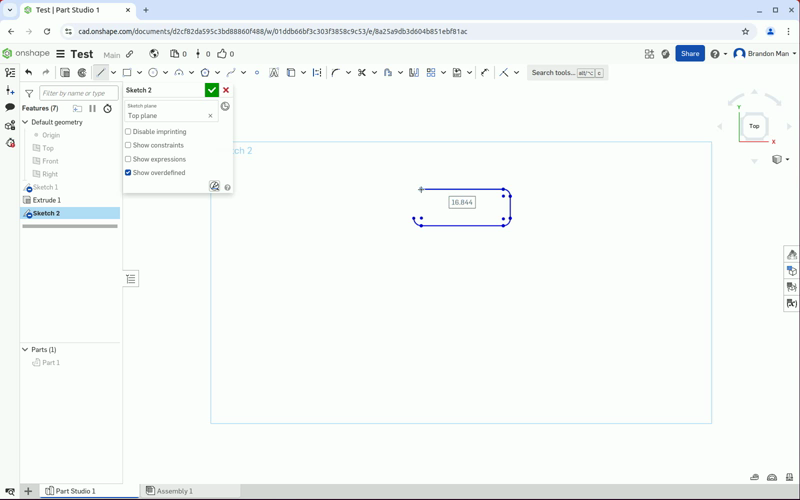
key(esc)
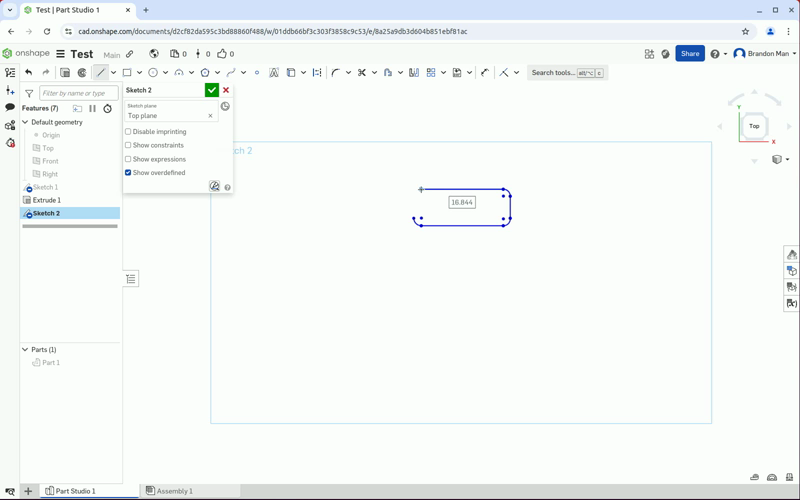
key(a)
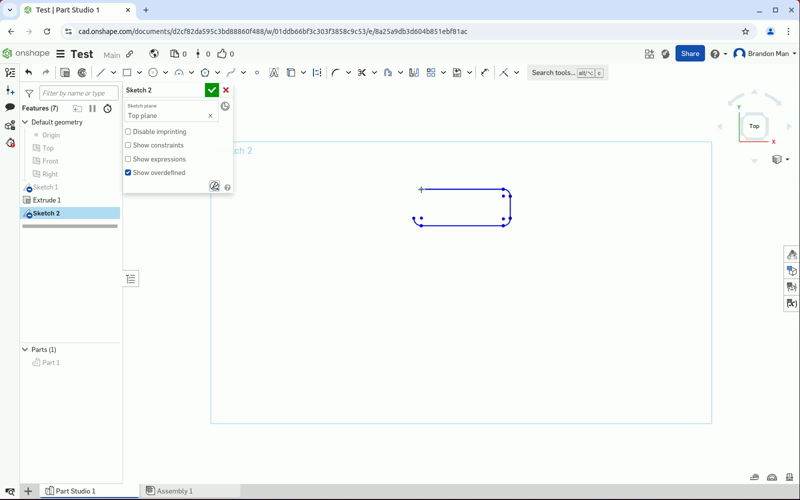
mouse_move(421, 189)
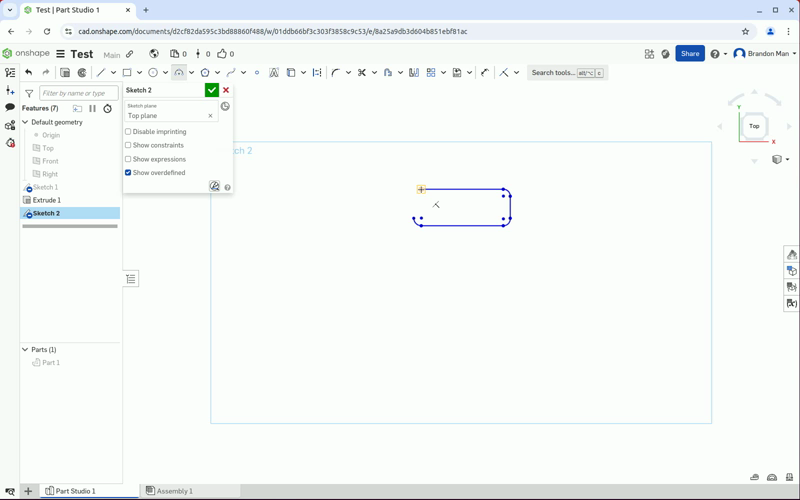
click(421, 189)
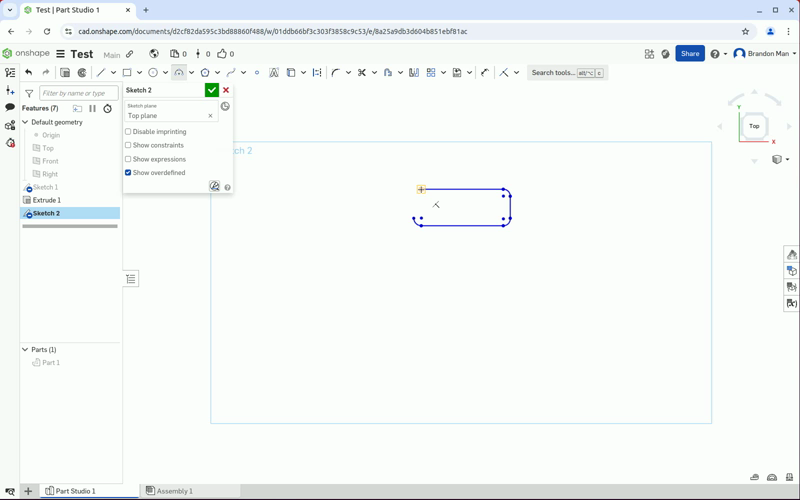
key_down(shift)
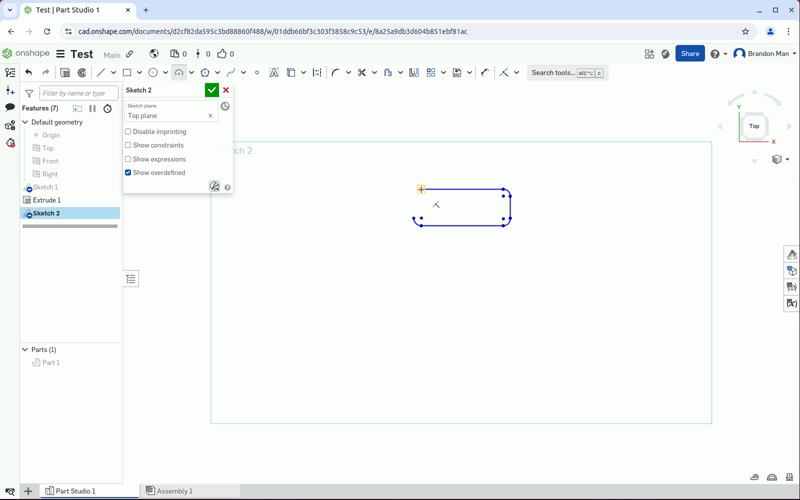
mouse_move(413, 196)
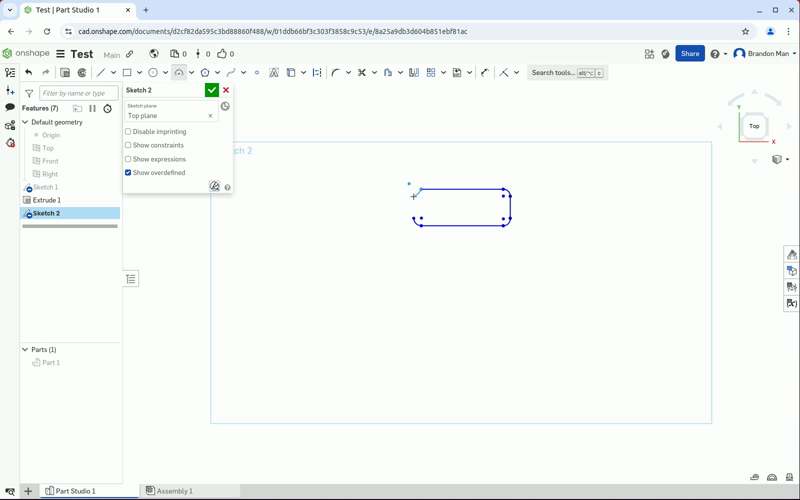
click(413, 196)
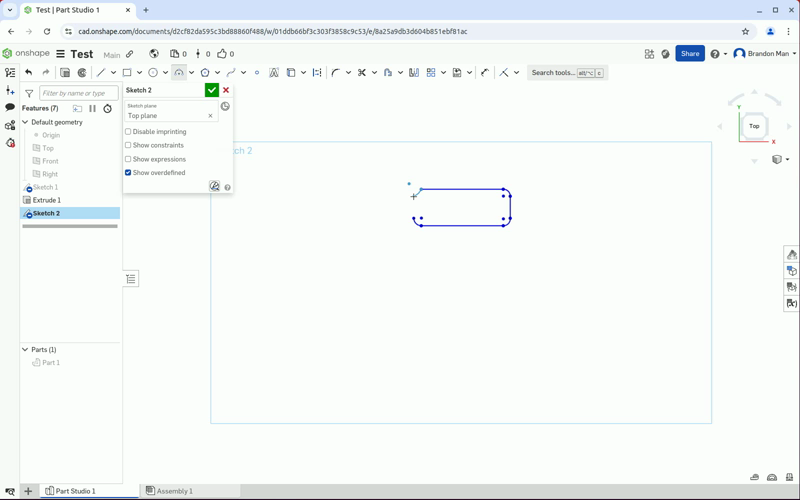
mouse_move(416, 191)
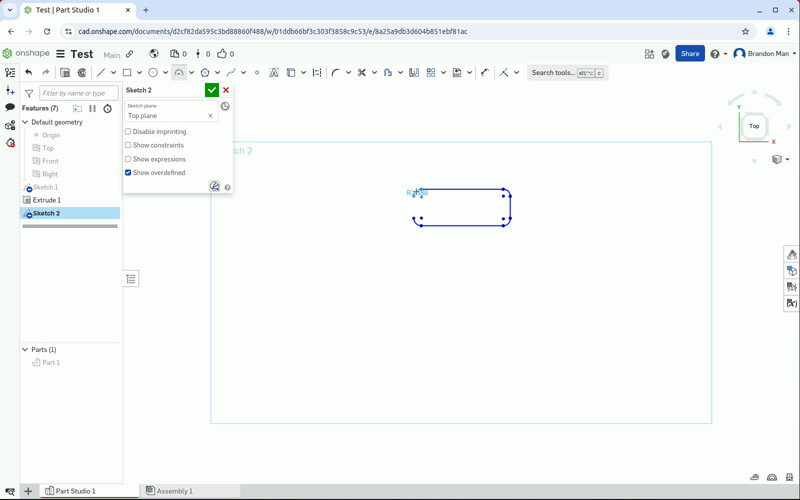
click(416, 191)
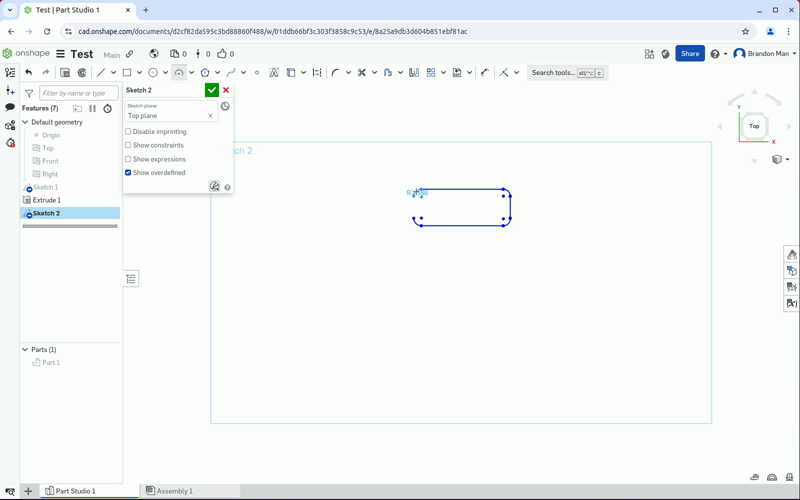
key_up(shift)
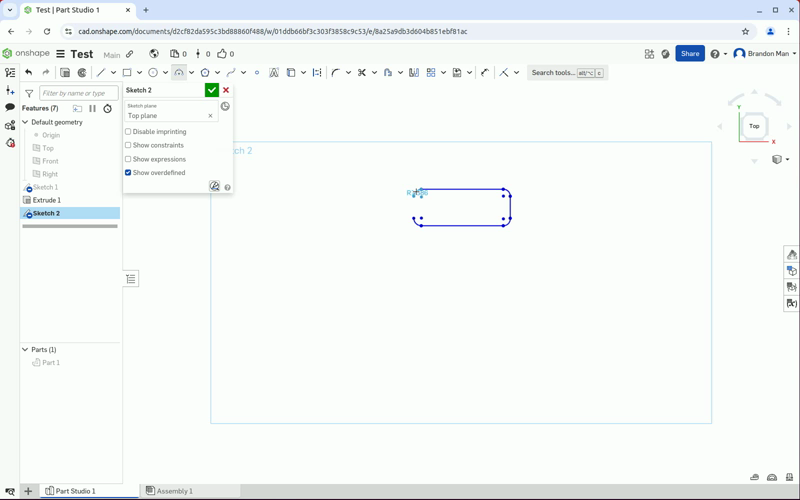
key(esc)
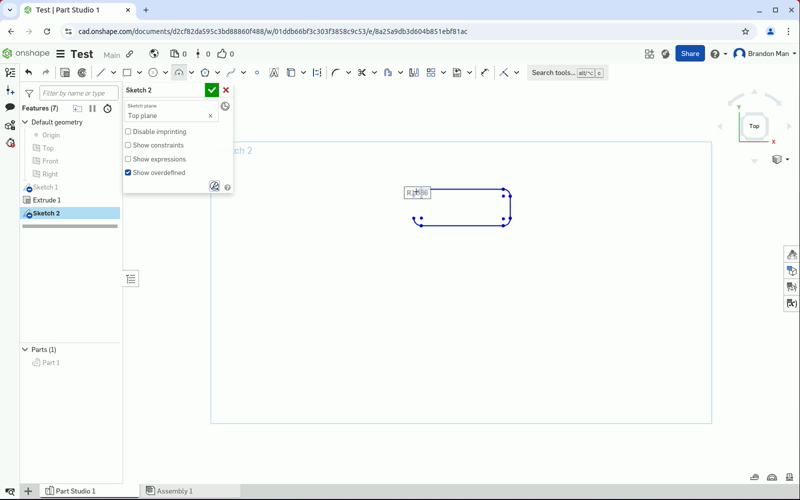
key(l)
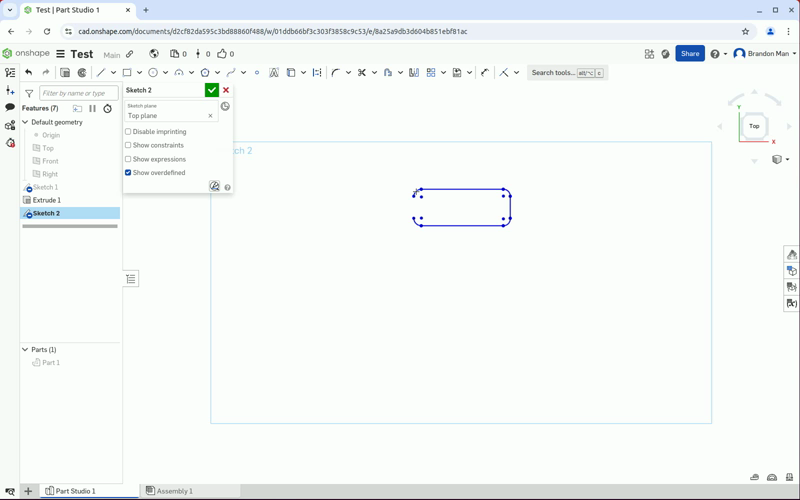
mouse_move(413, 196)
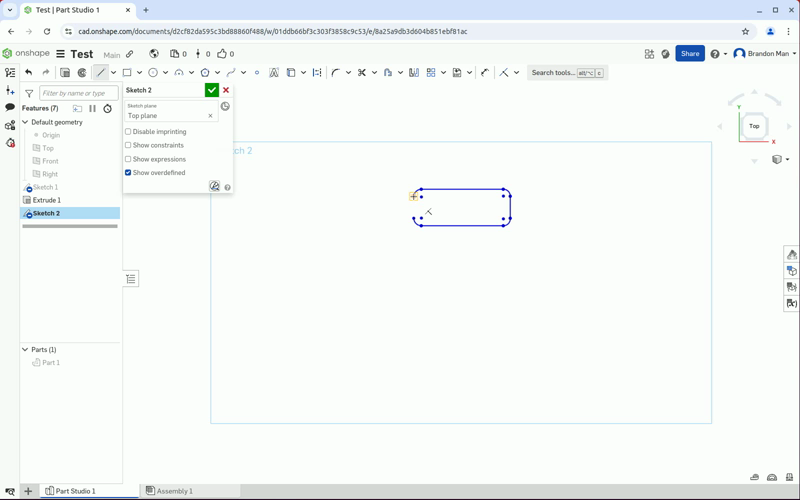
click(413, 196)
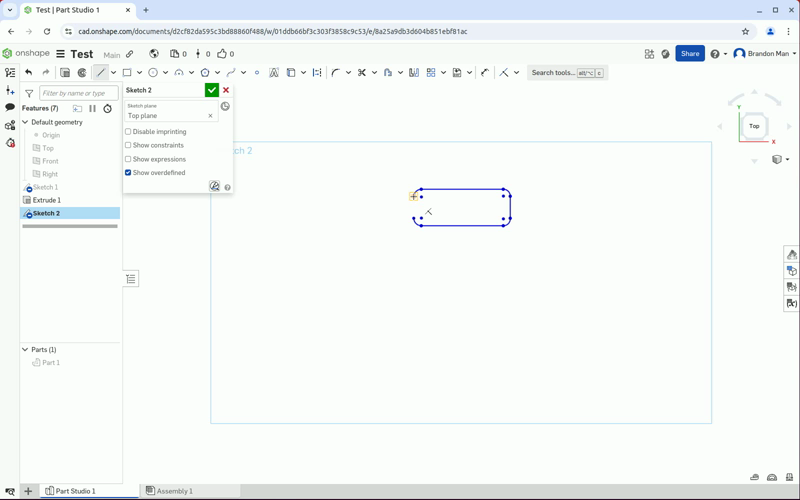
mouse_move(444, 196)
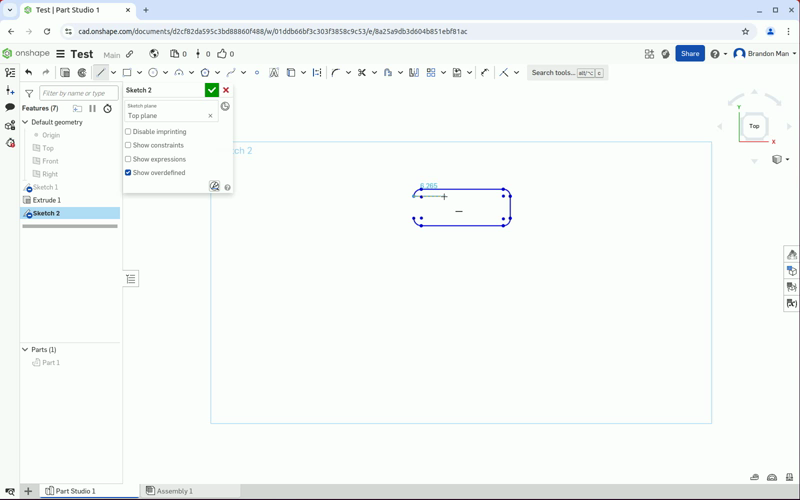
key_down(shift)
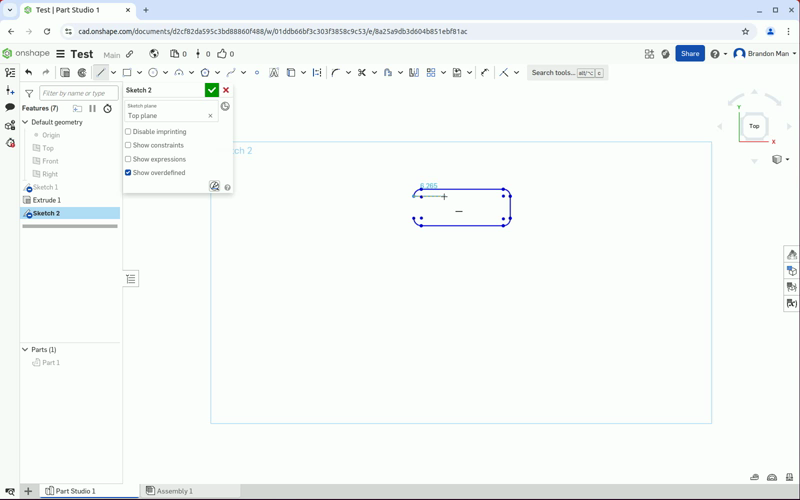
mouse_move(413, 218)
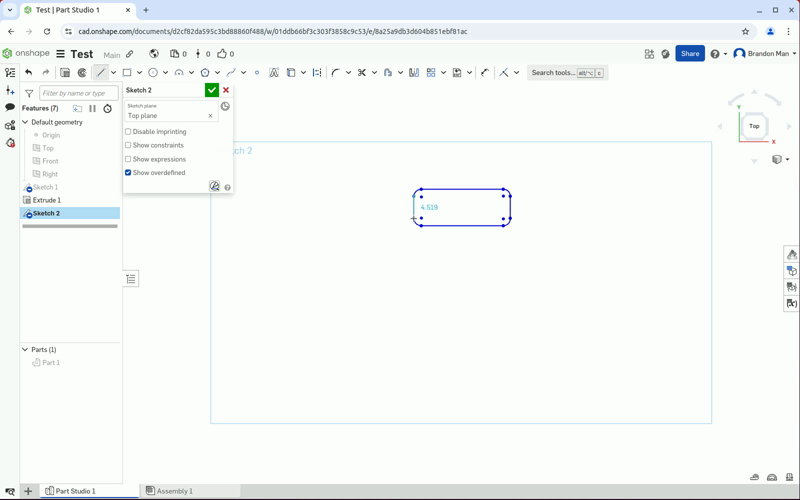
key_up(shift)
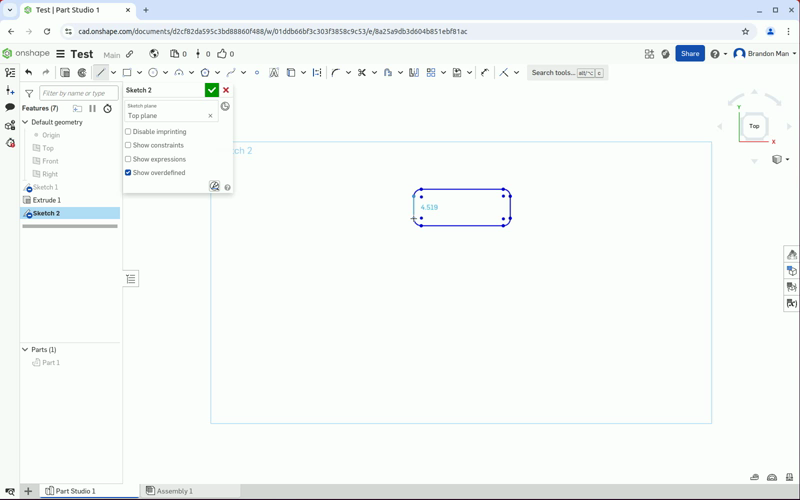
click(413, 218)
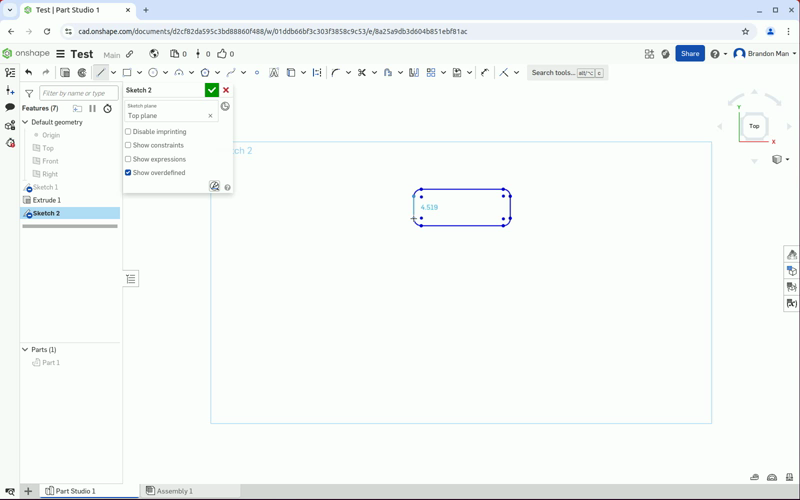
key(esc)
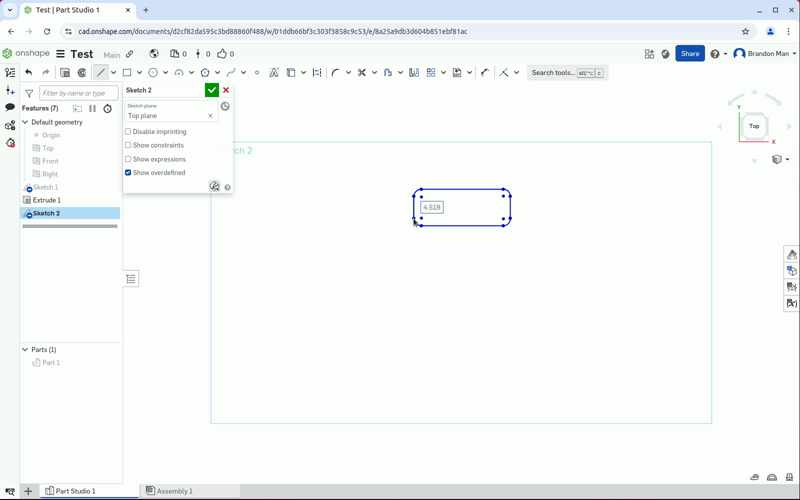
mouse_move(486, 203)
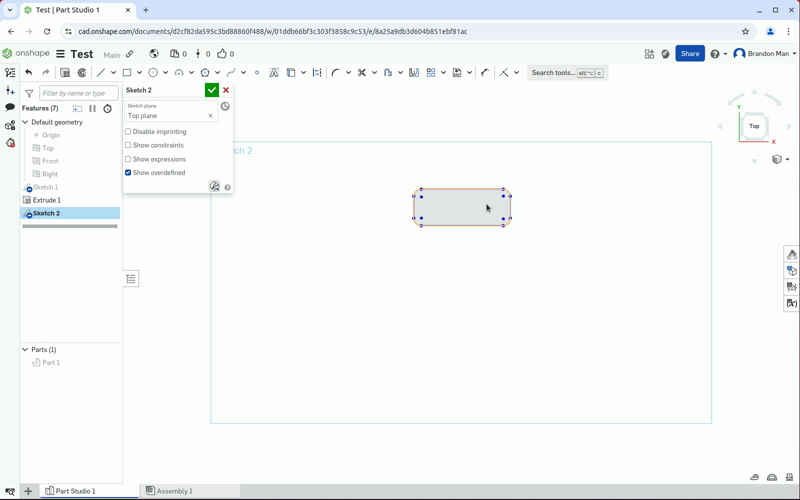
click(486, 203)
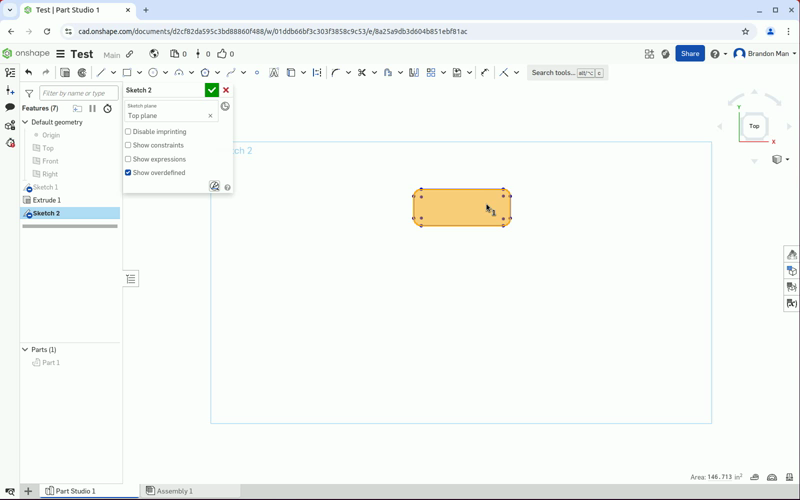
mouse_move(73, 352)
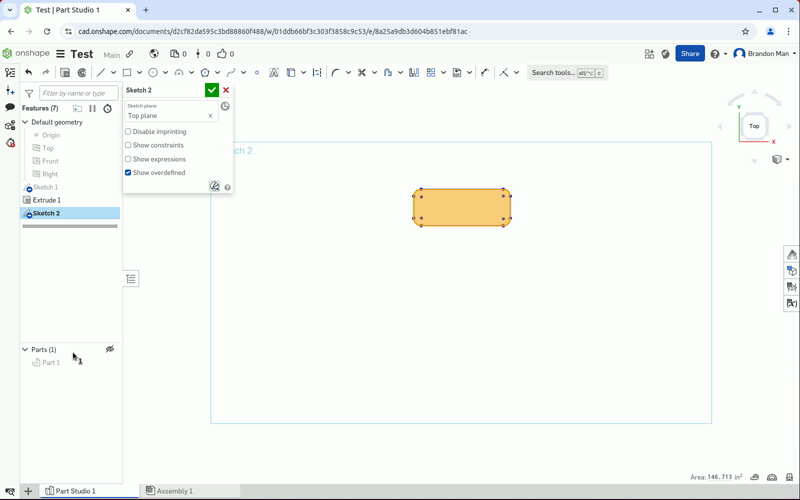
key(shift+y)
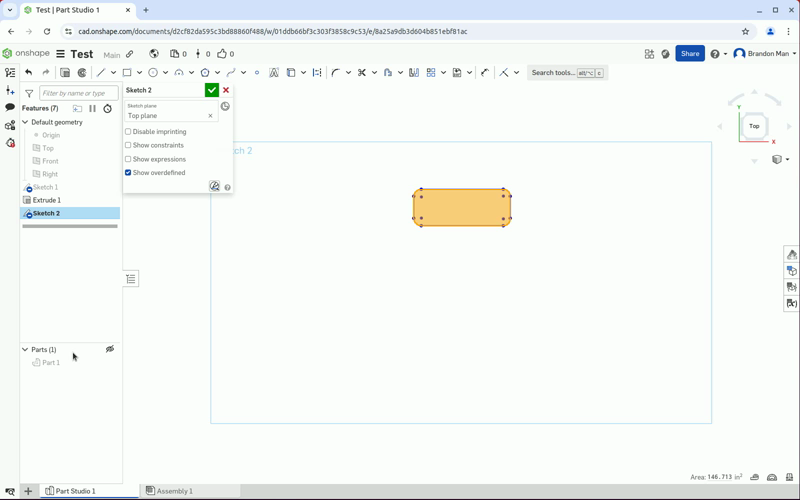
key(shift+e)
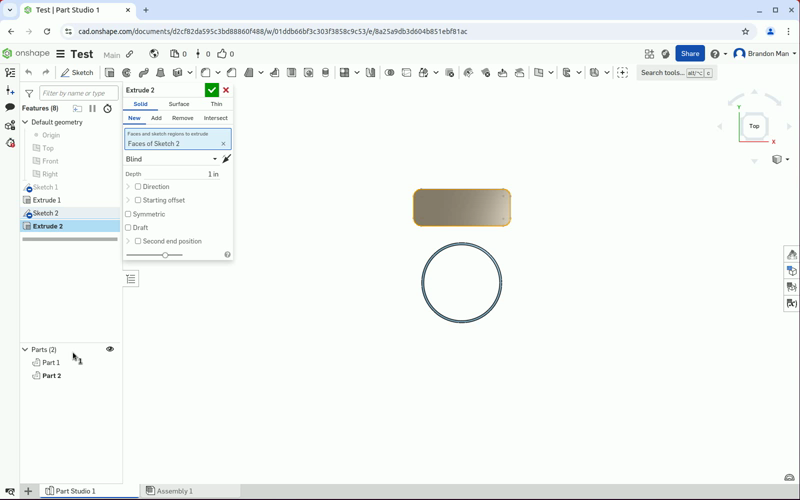
mouse_move(143, 106)
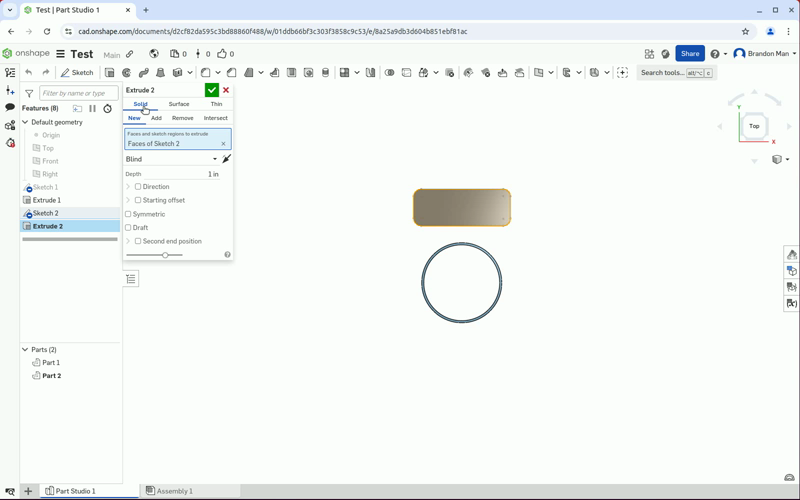
click(143, 106)
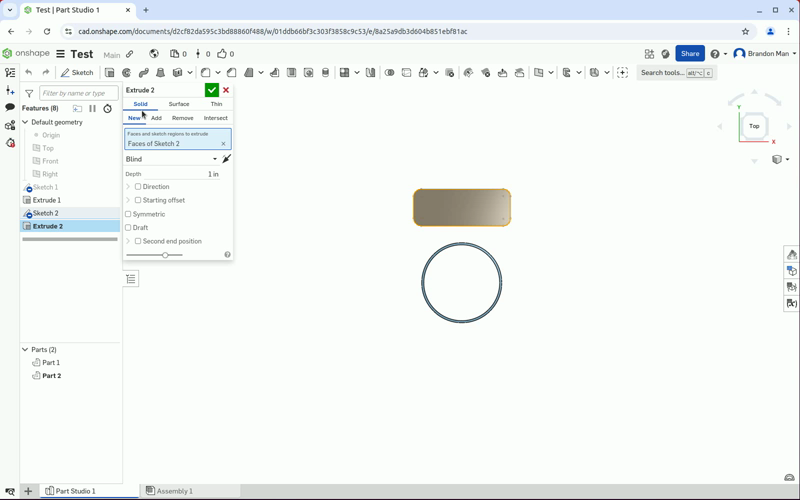
mouse_move(137, 120)
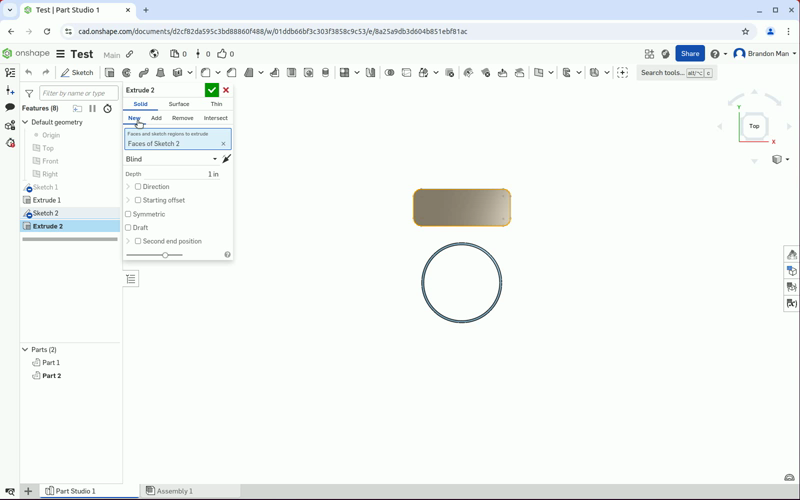
click(137, 120)
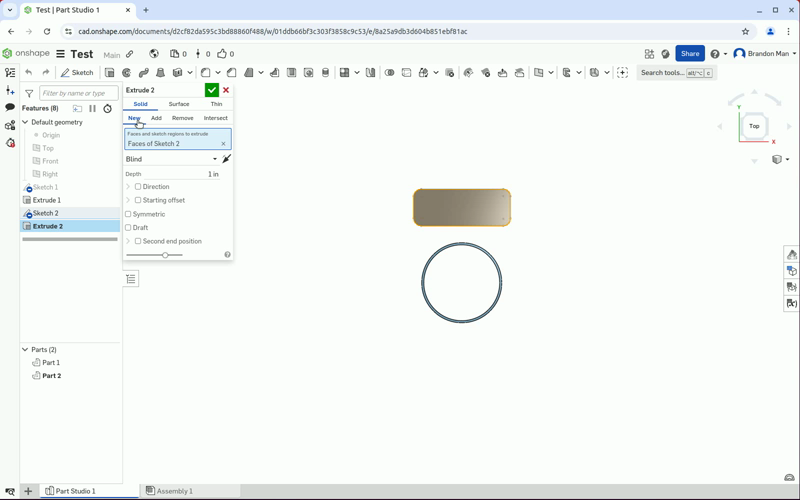
key(tab, 4)
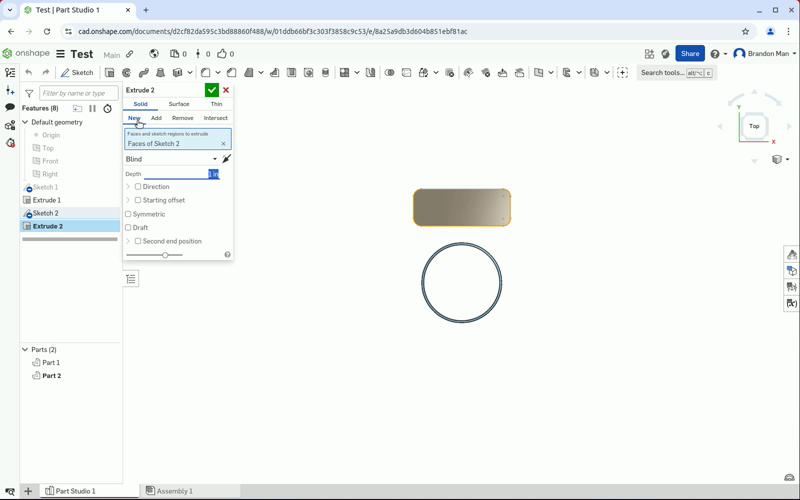
text(0.722)
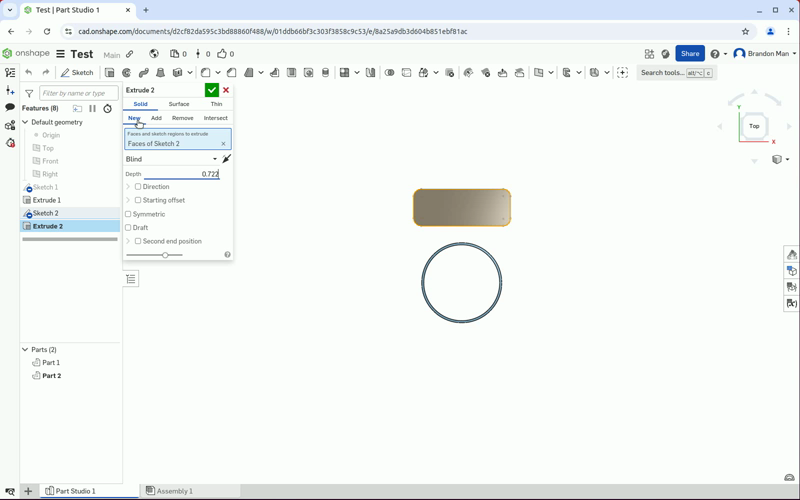
key(enter)
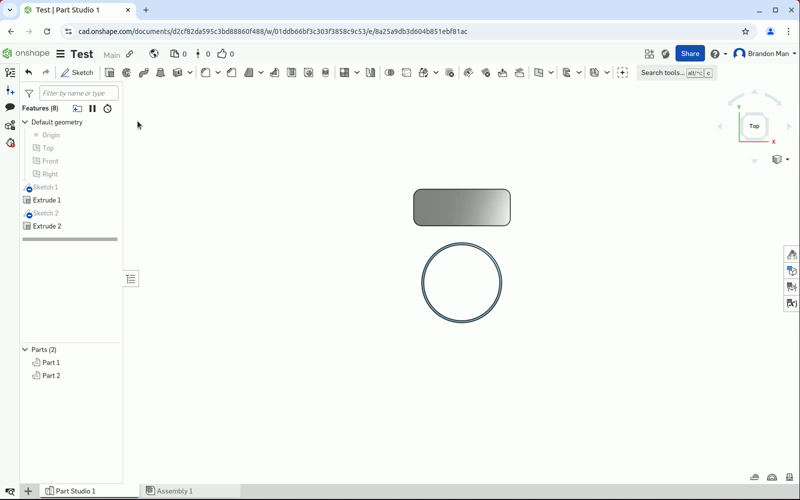
key(shift+h)
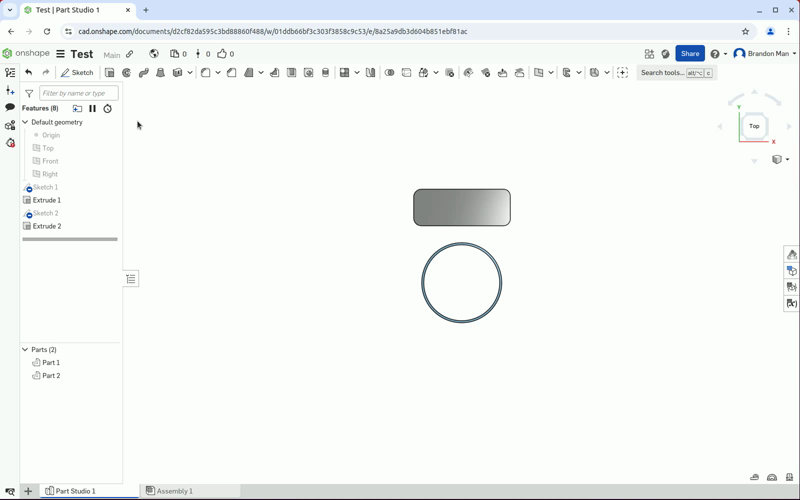
key(shift+h)
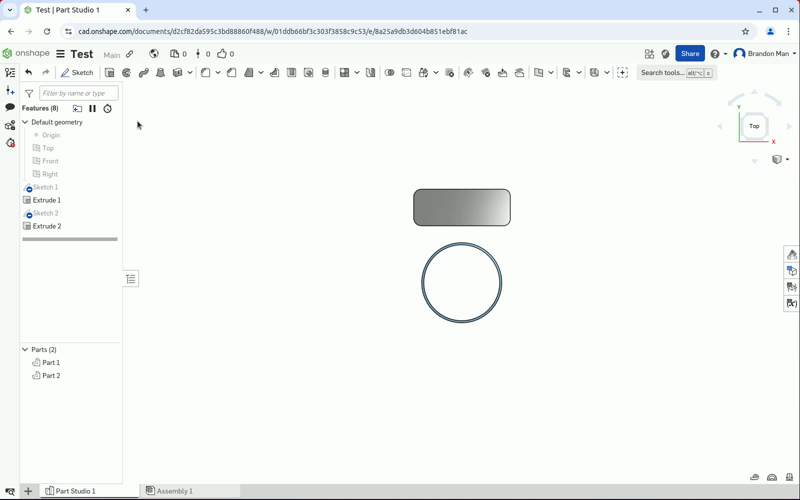
mouse_move(73, 189)
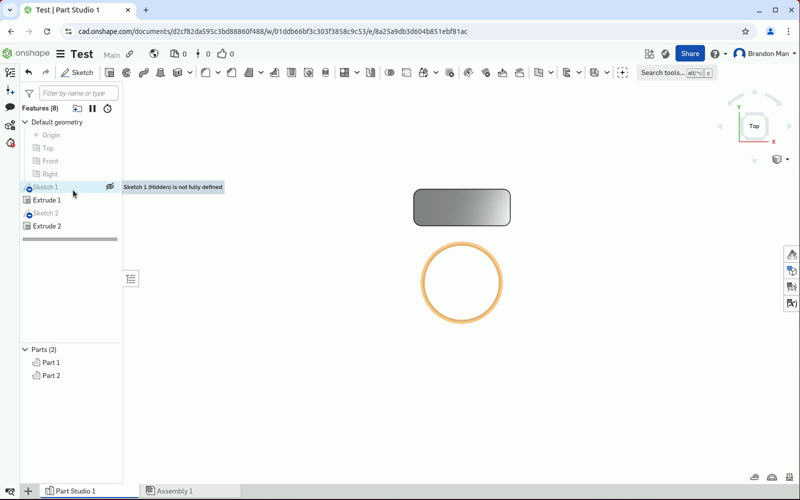
click(73, 189)
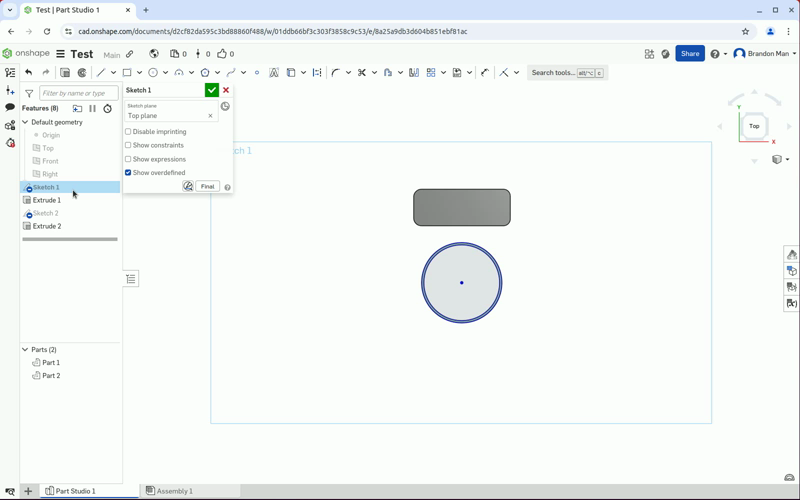
mouse_move(229, 92)
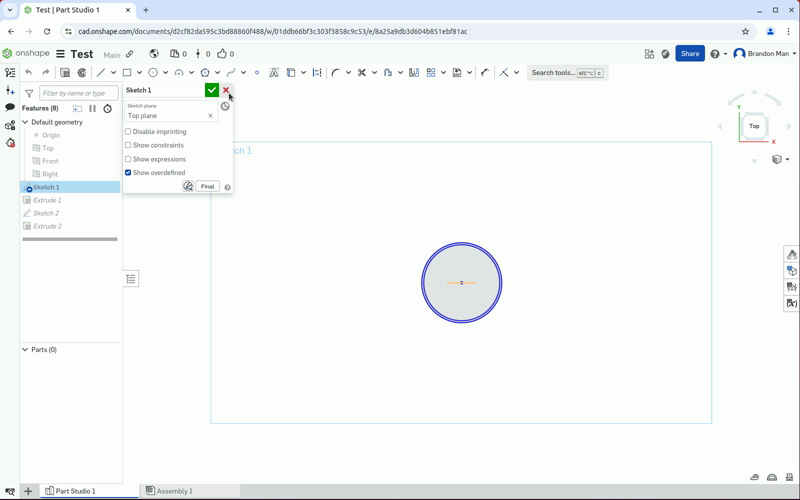
click(229, 92)
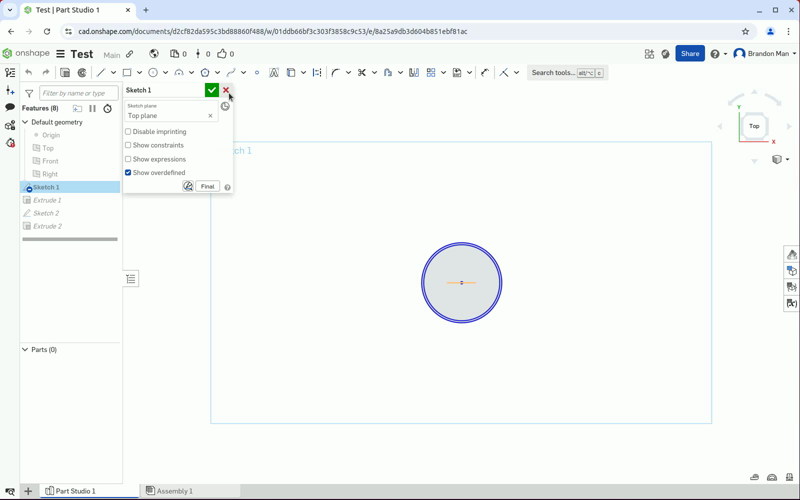
key(shift+s)
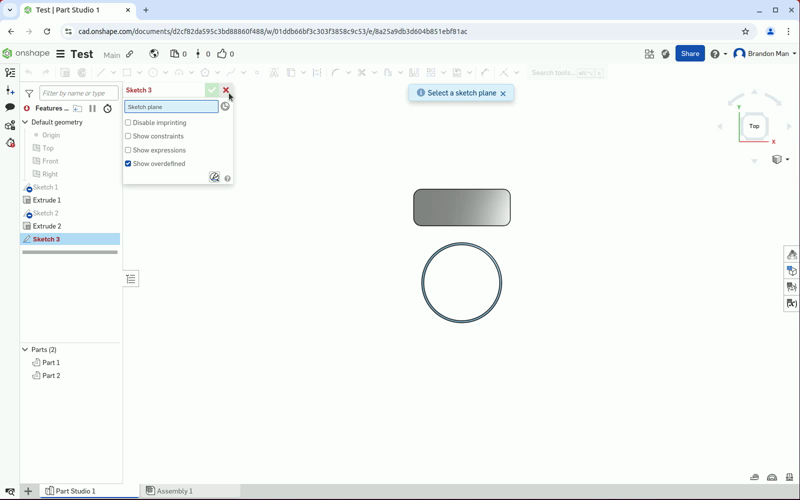
mouse_move(73, 150)
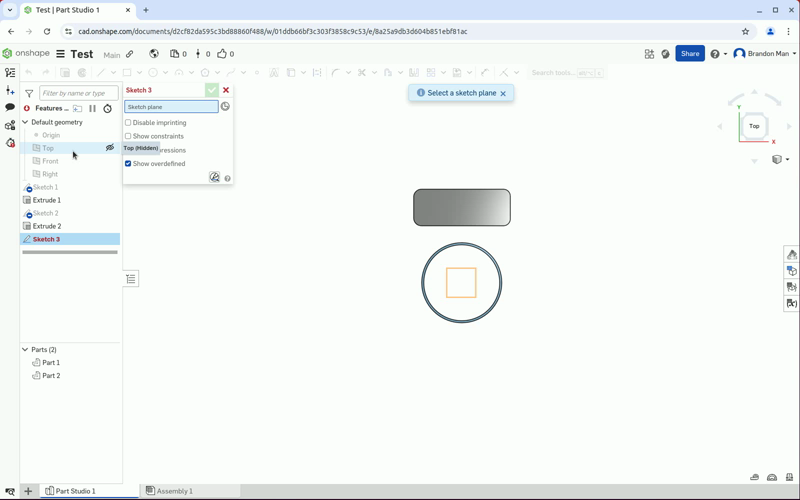
click(73, 150)
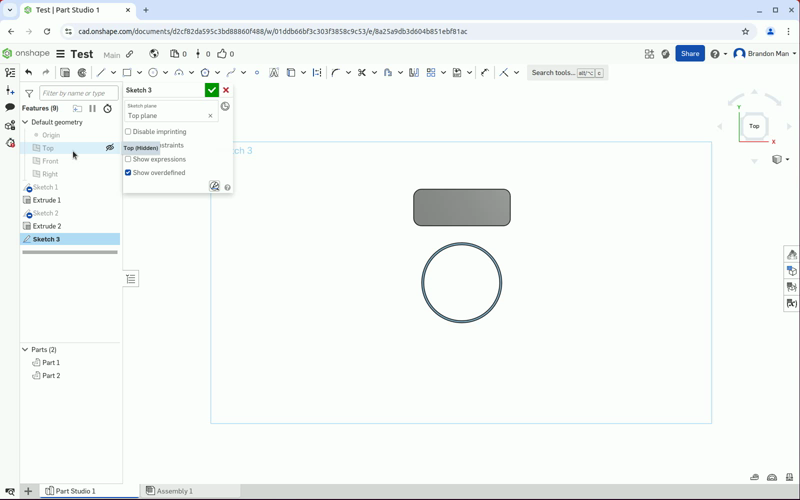
mouse_move(73, 352)
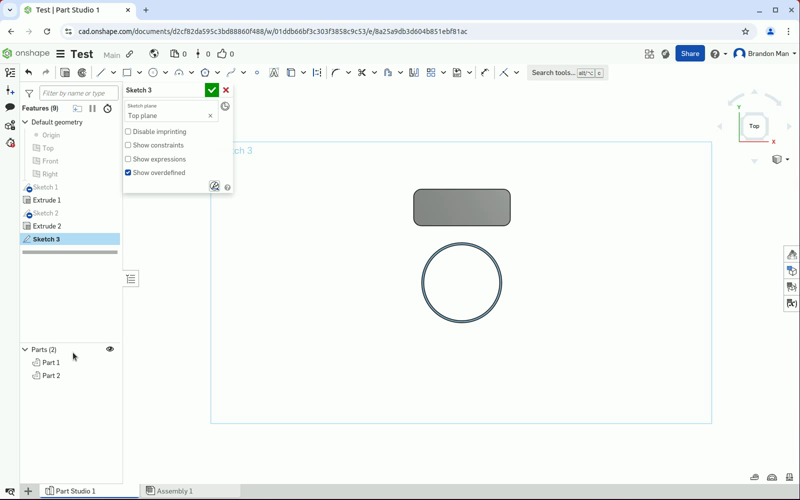
key(y)
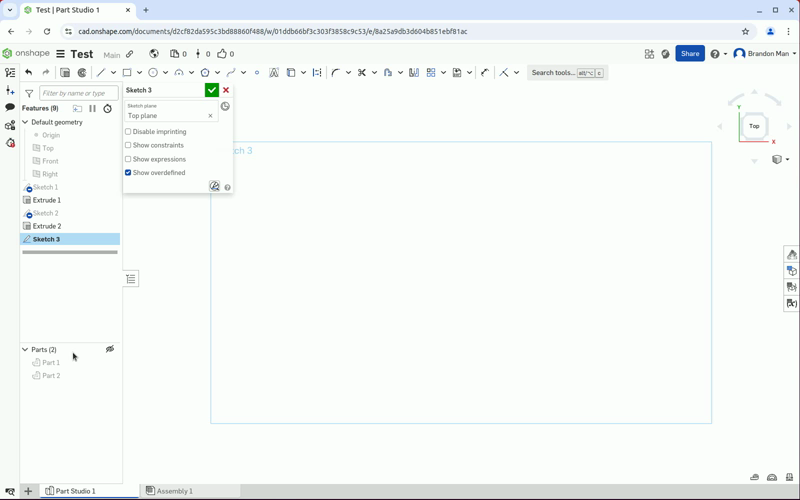
key(l)
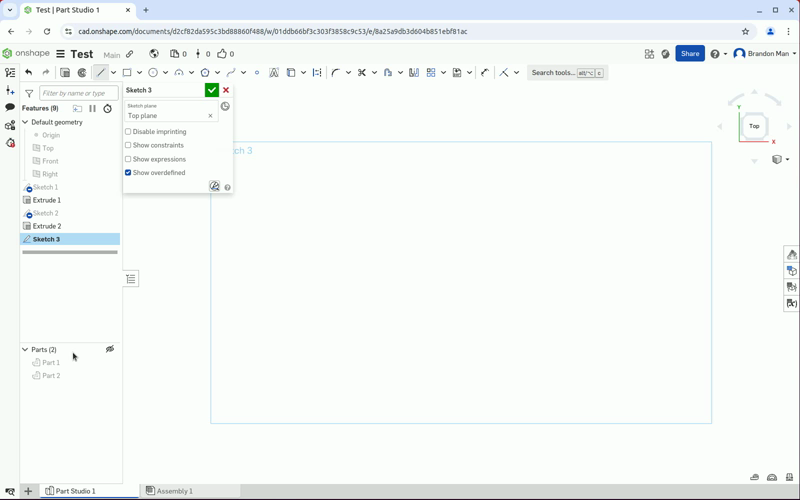
key_down(shift)
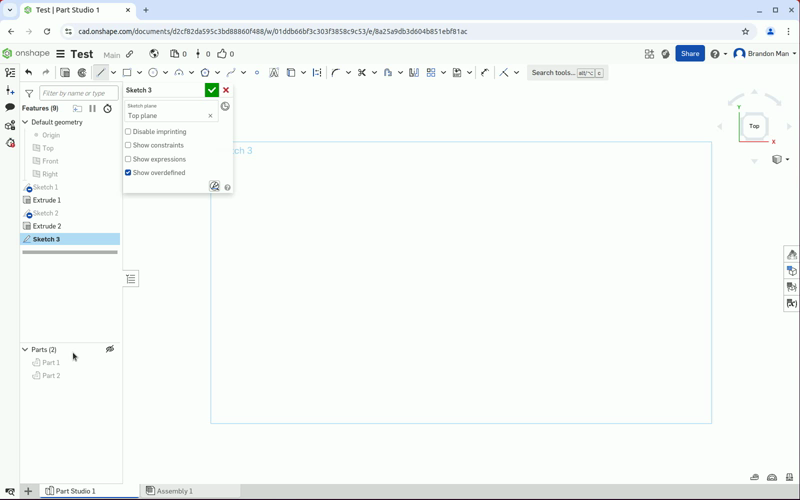
mouse_move(399, 333)
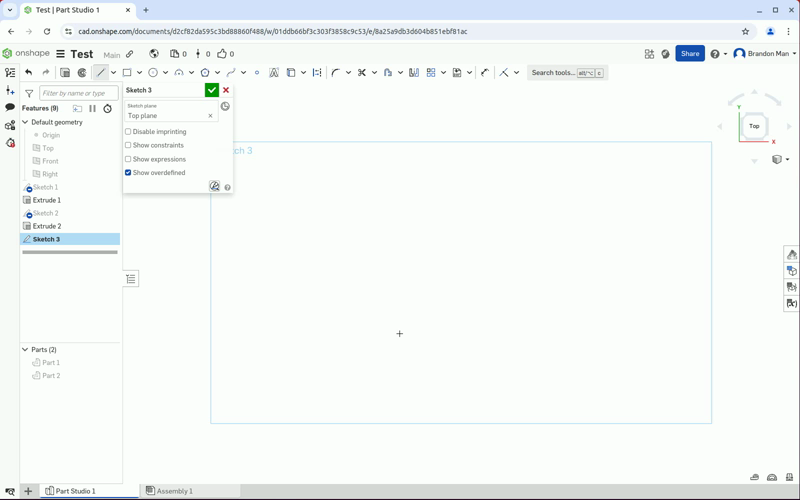
click(399, 333)
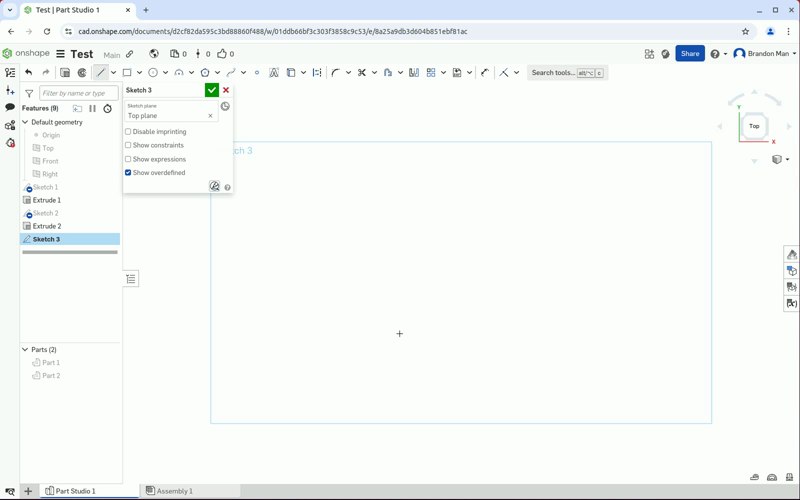
key_up(shift)
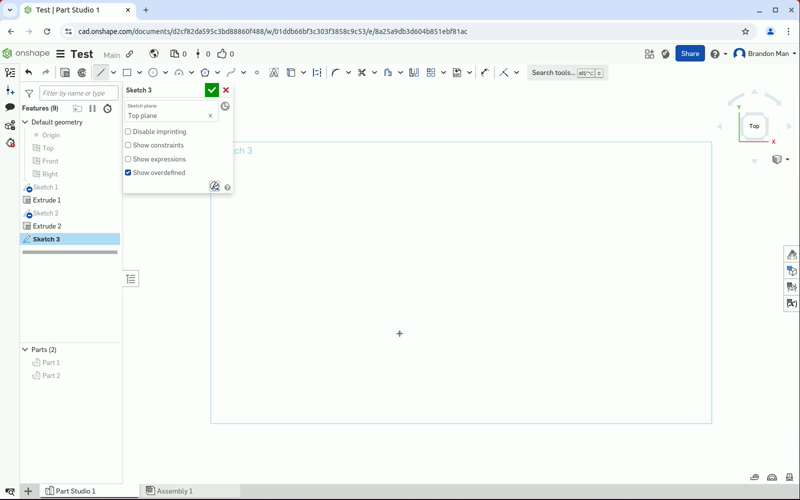
key_down(shift)
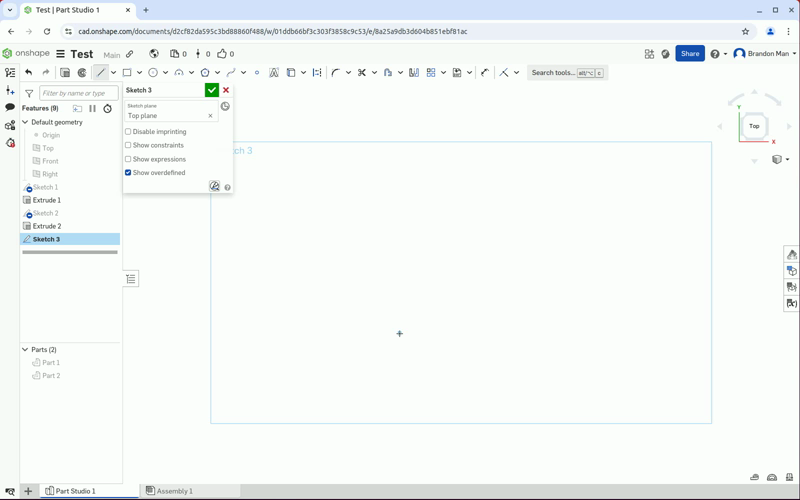
mouse_move(517, 333)
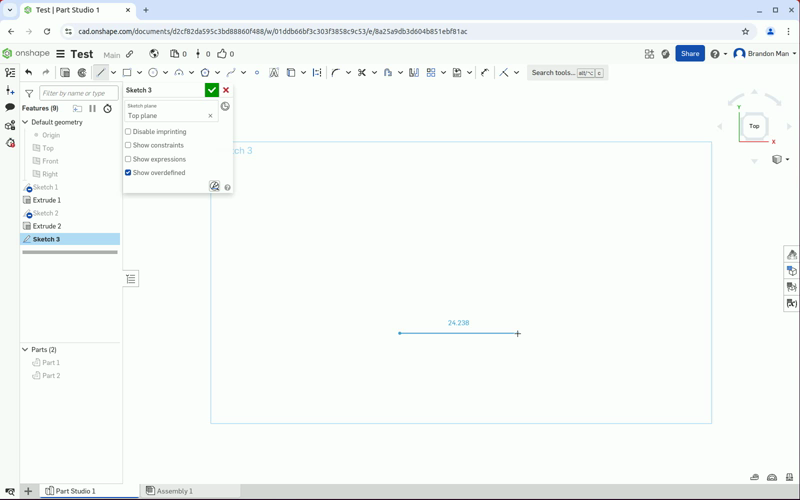
click(517, 333)
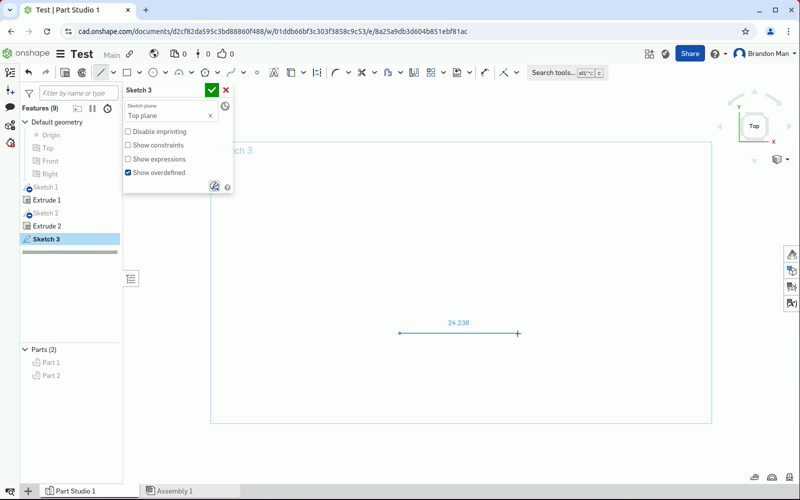
key_up(shift)
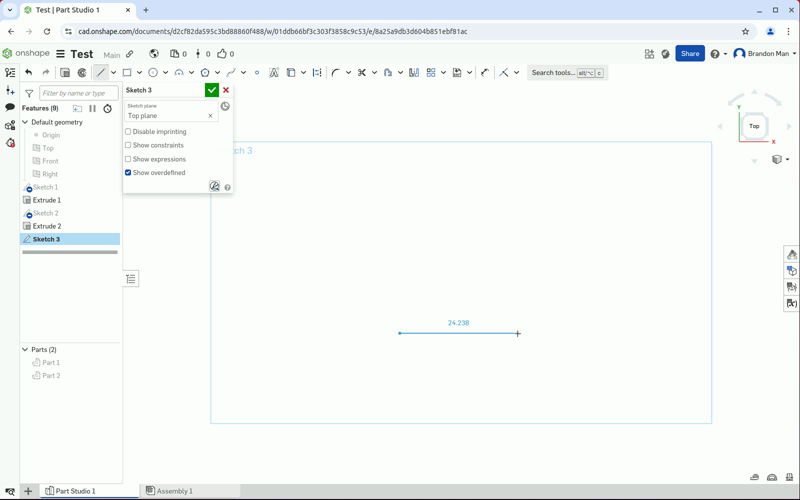
key_down(shift)
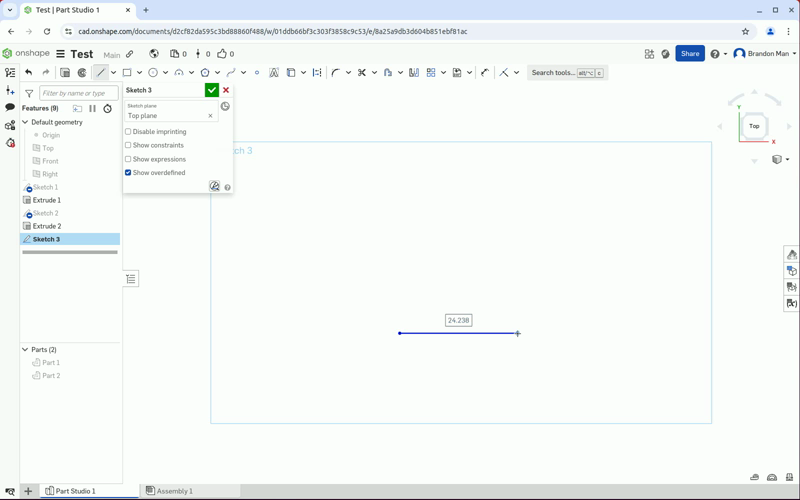
mouse_move(517, 170)
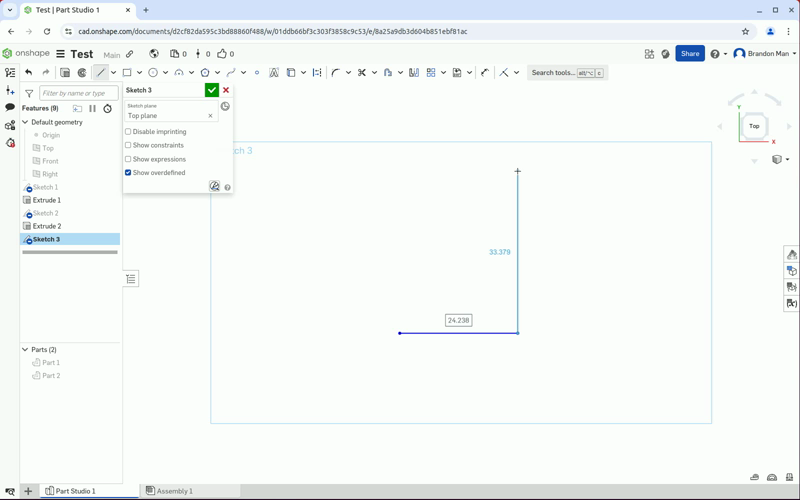
click(517, 170)
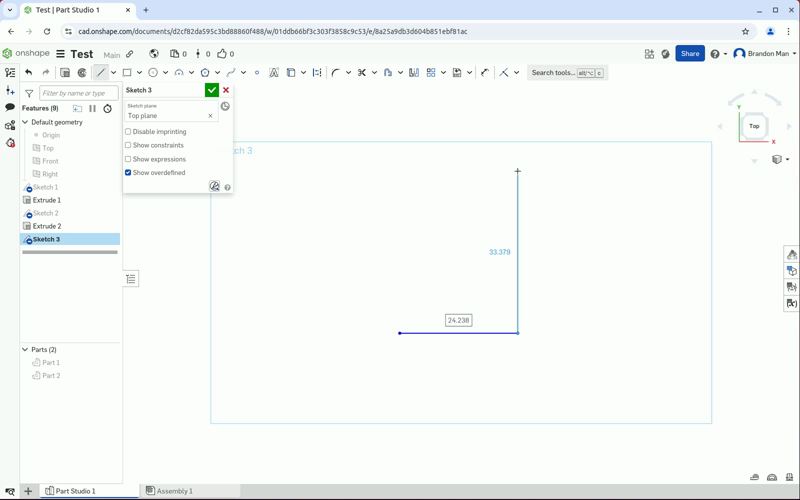
key_up(shift)
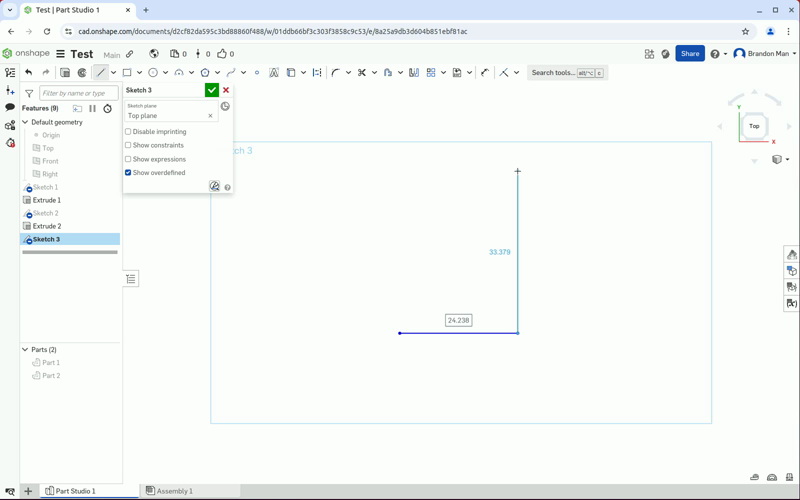
key_down(shift)
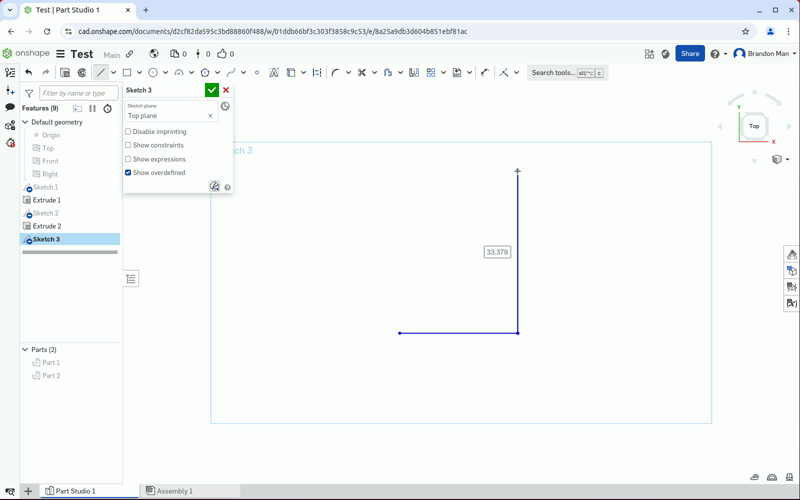
mouse_move(399, 170)
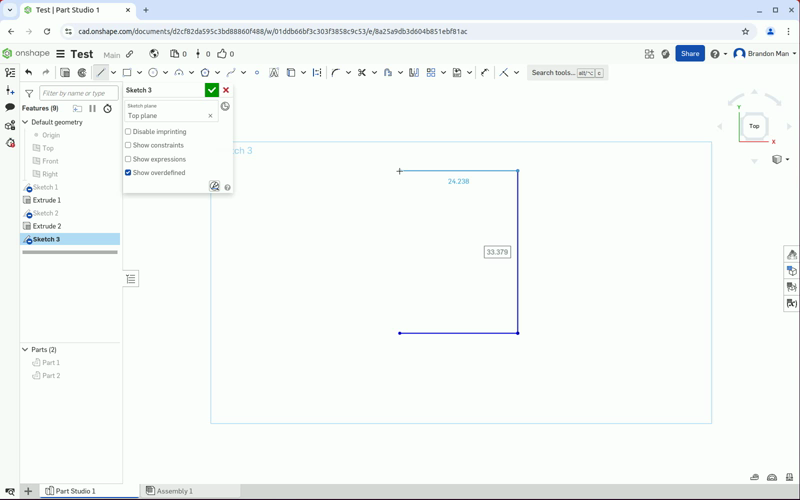
click(399, 170)
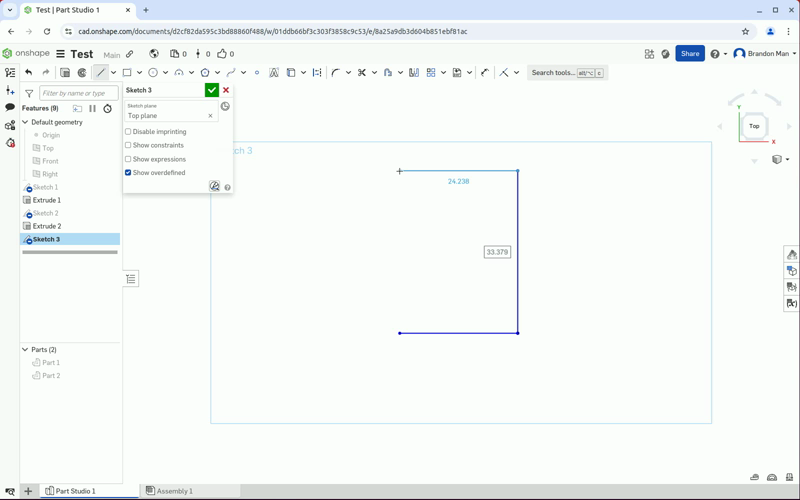
key_up(shift)
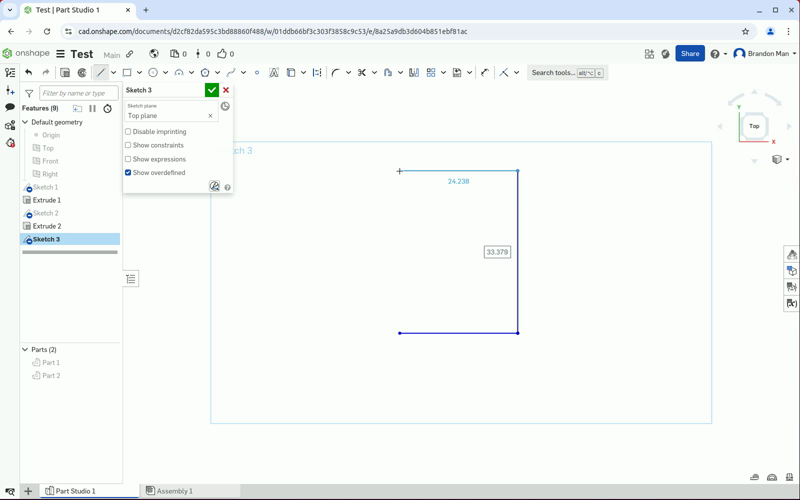
key_down(shift)
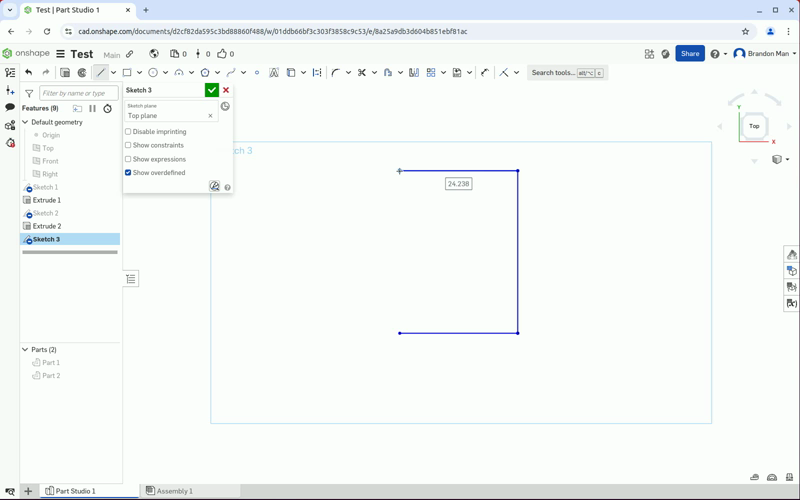
mouse_move(399, 333)
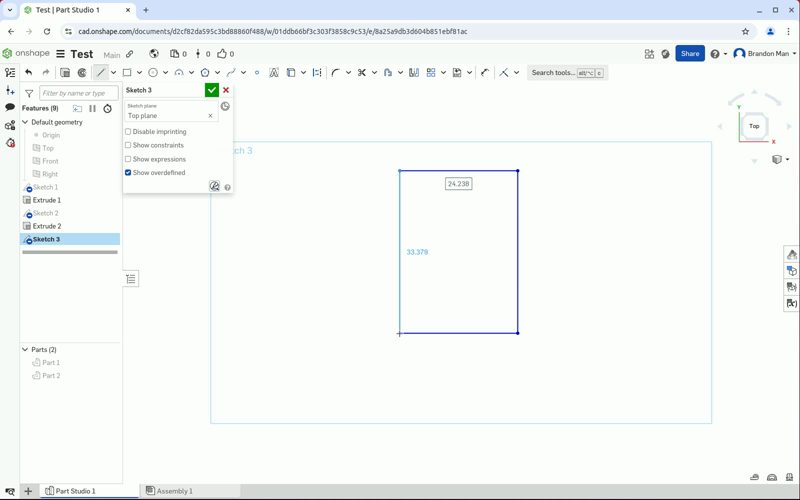
key_up(shift)
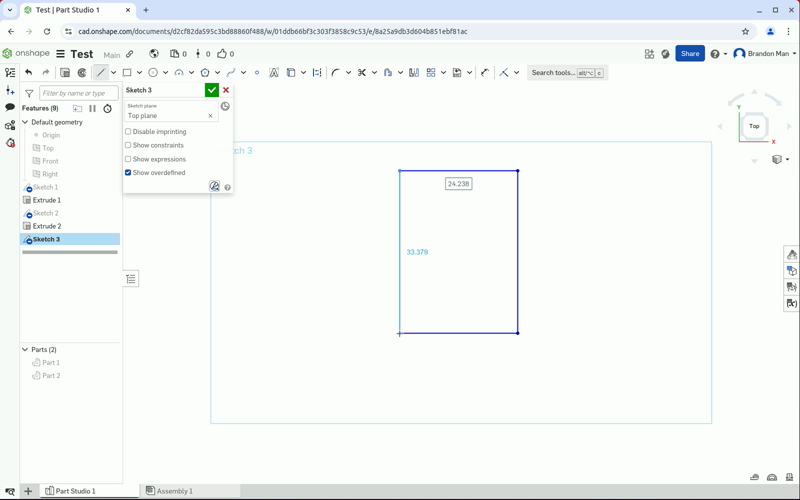
click(399, 333)
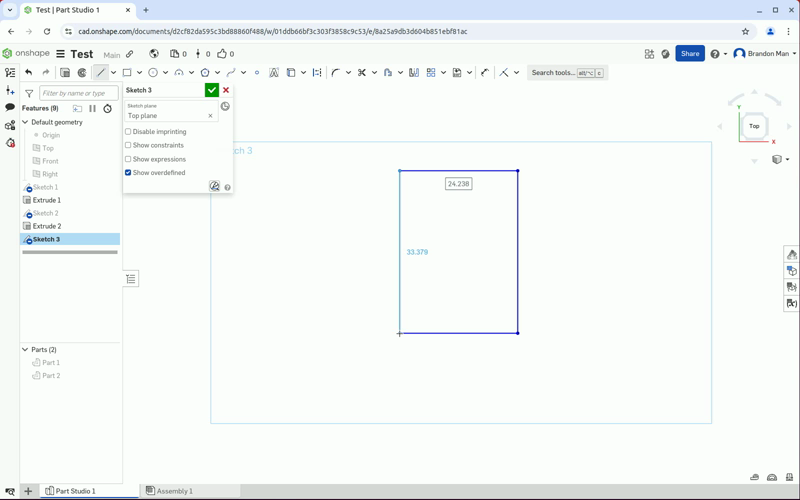
key(esc)
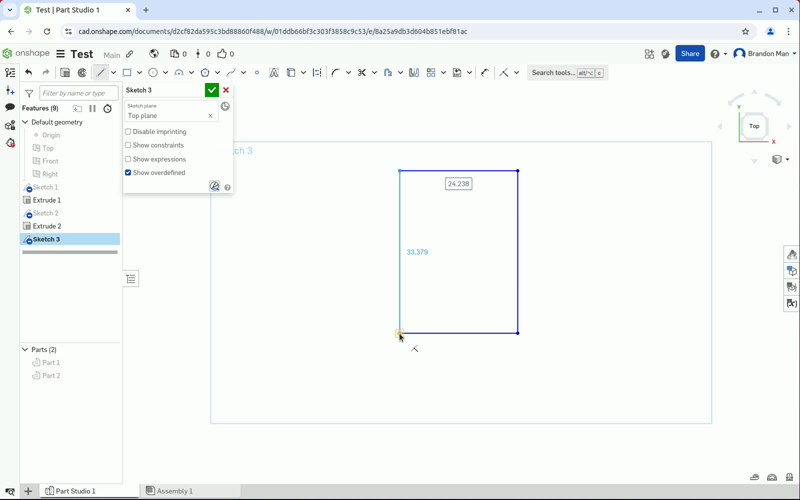
key(a)
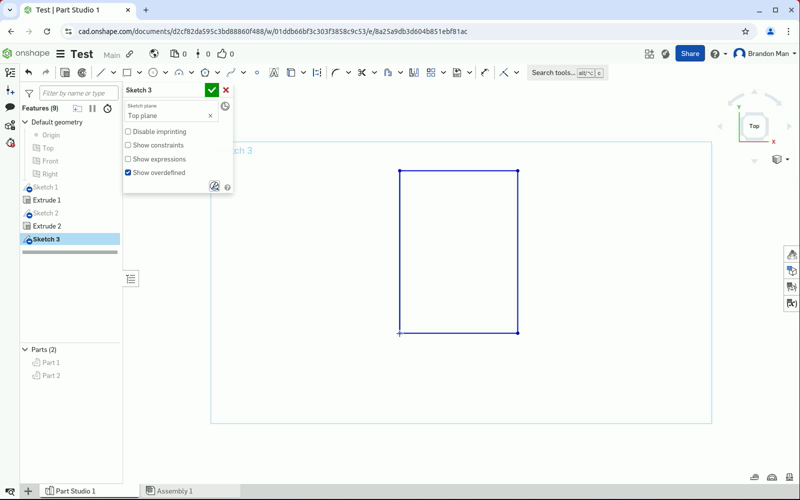
key_down(shift)
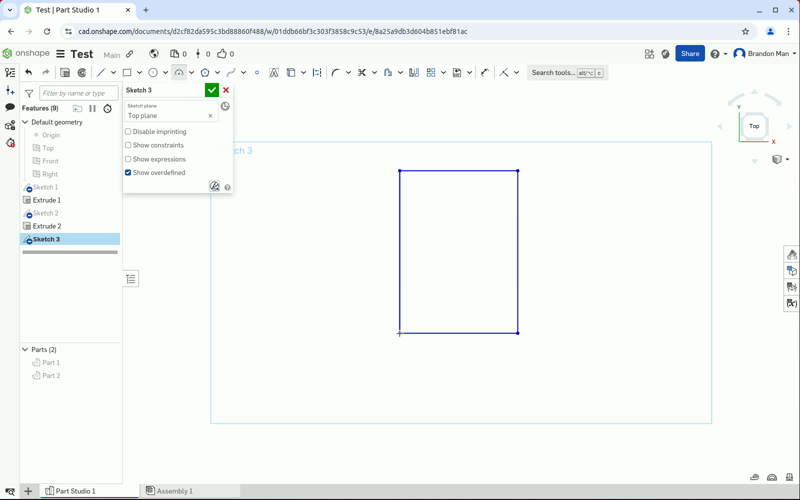
mouse_move(415, 218)
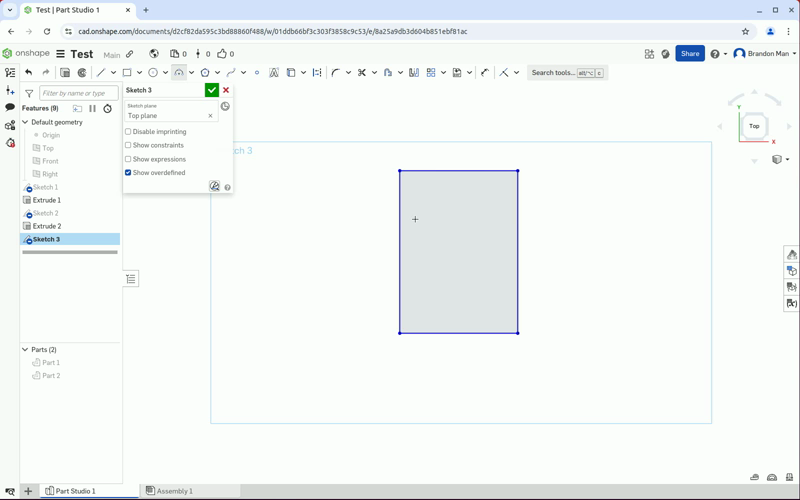
click(415, 218)
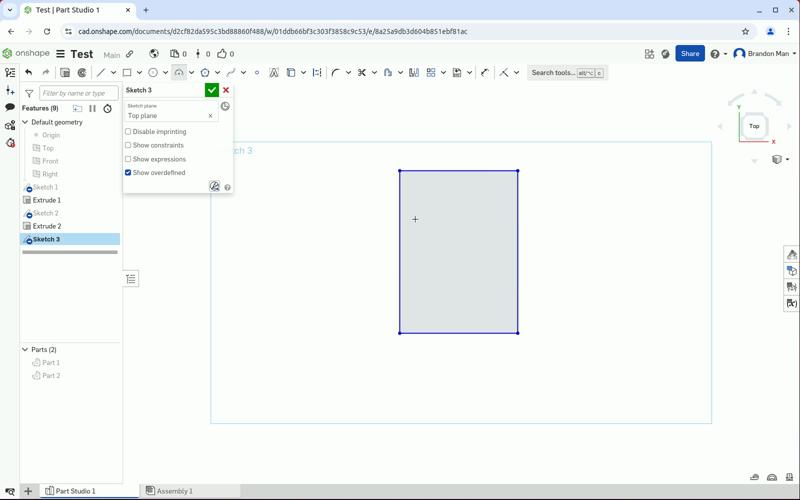
key_up(shift)
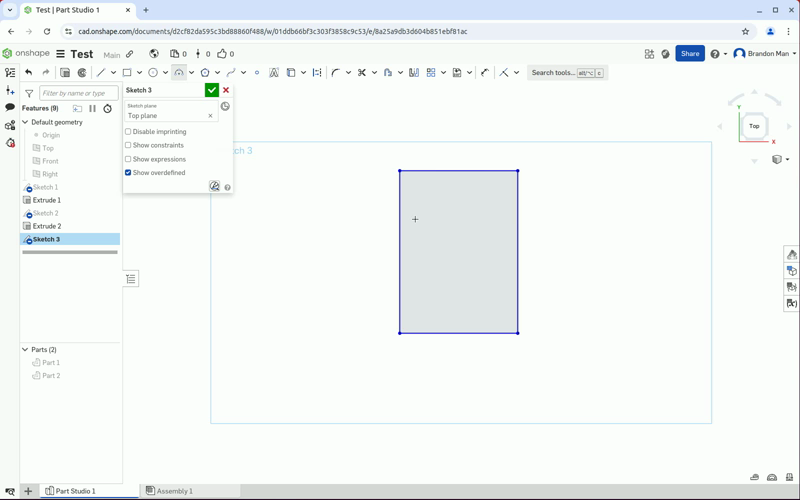
key_down(shift)
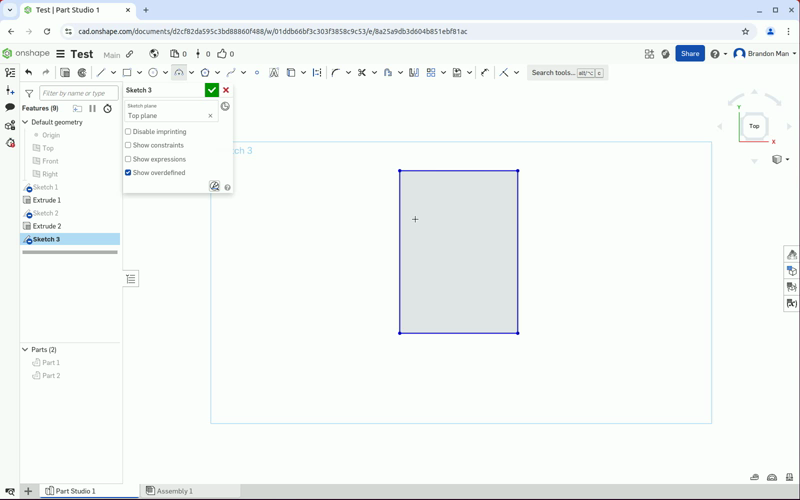
mouse_move(422, 225)
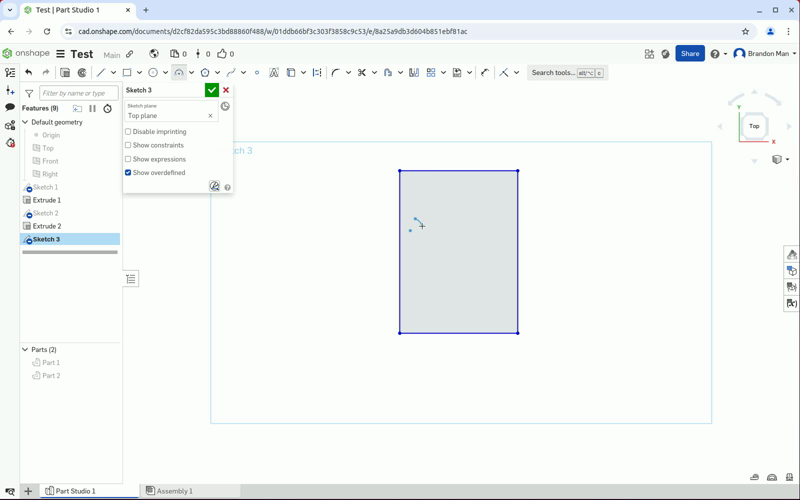
click(422, 225)
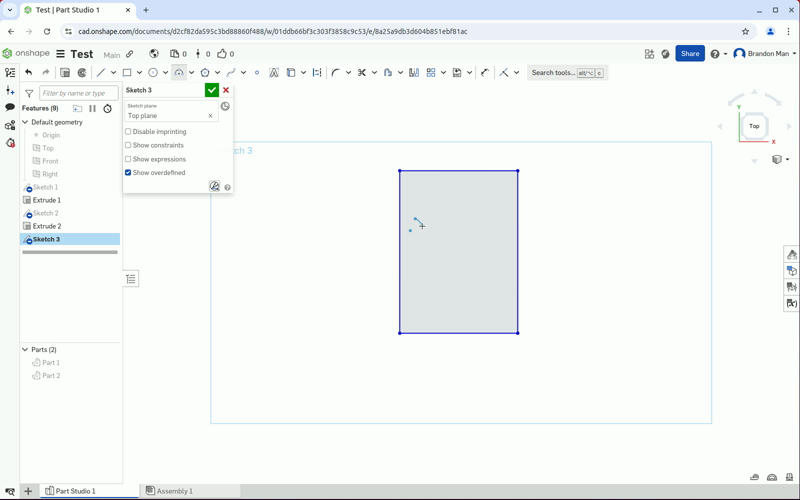
mouse_move(417, 223)
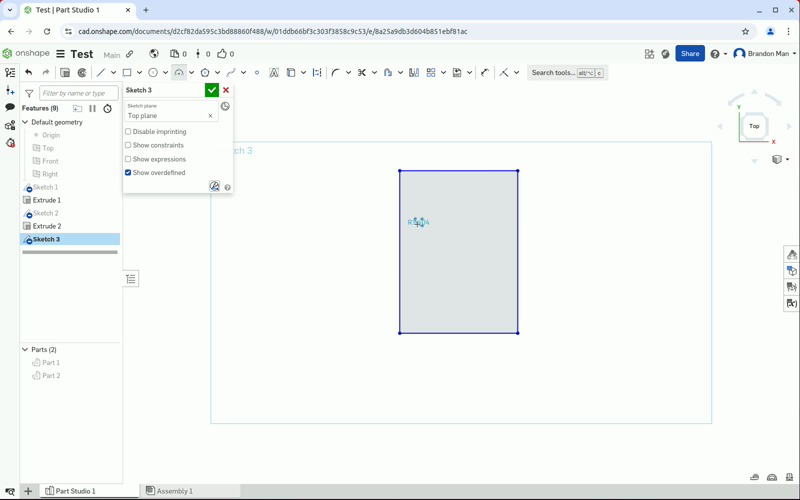
click(417, 223)
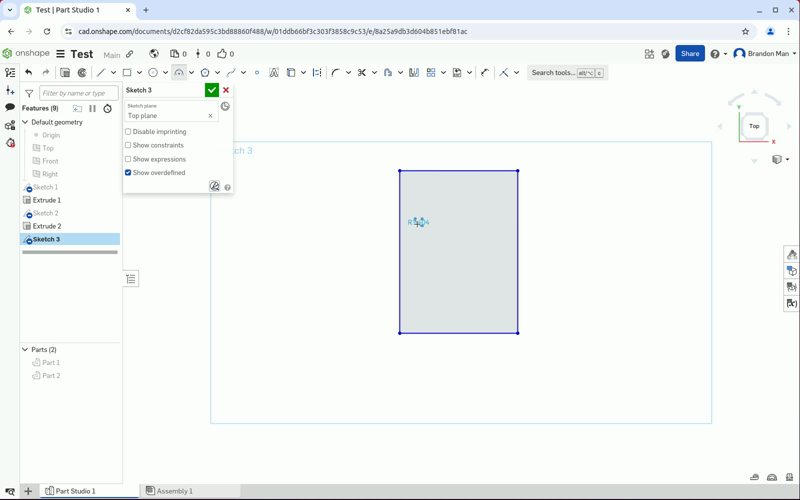
key_up(shift)
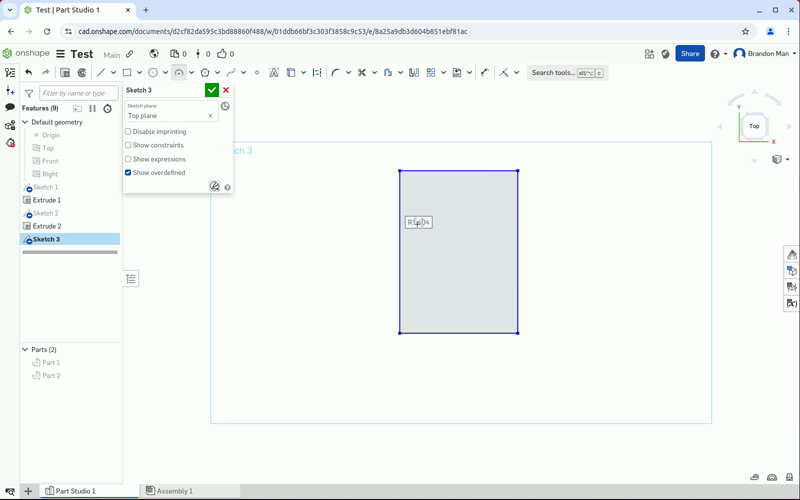
key(esc)
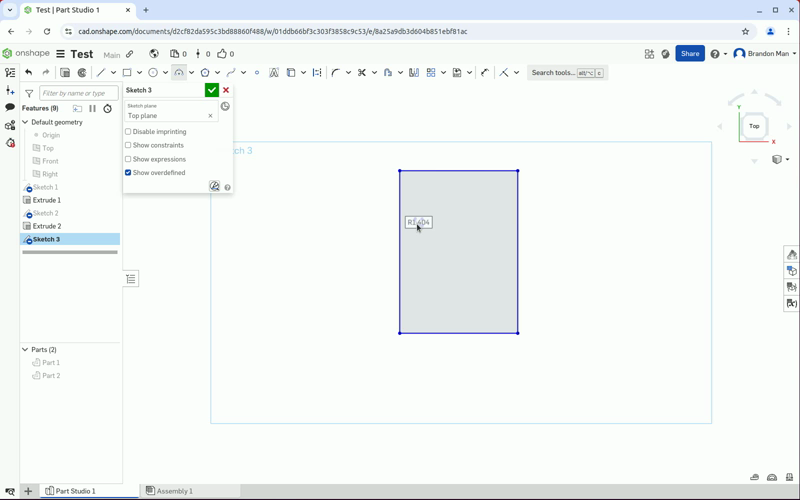
key(l)
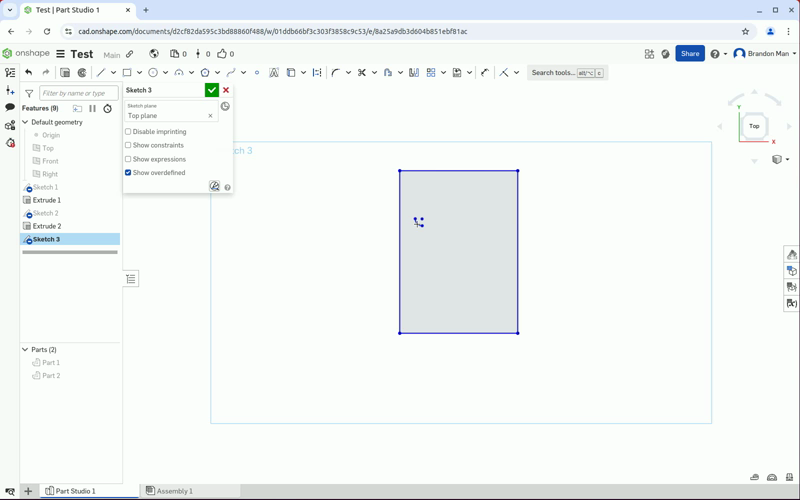
mouse_move(422, 225)
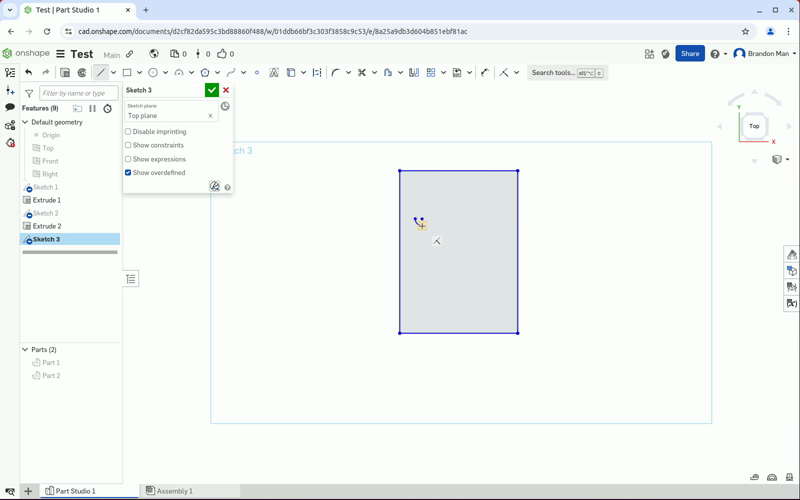
click(422, 225)
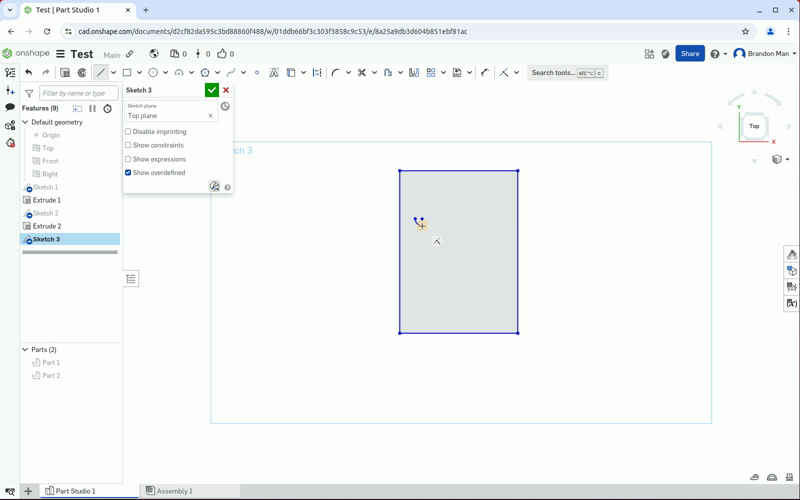
key_down(shift)
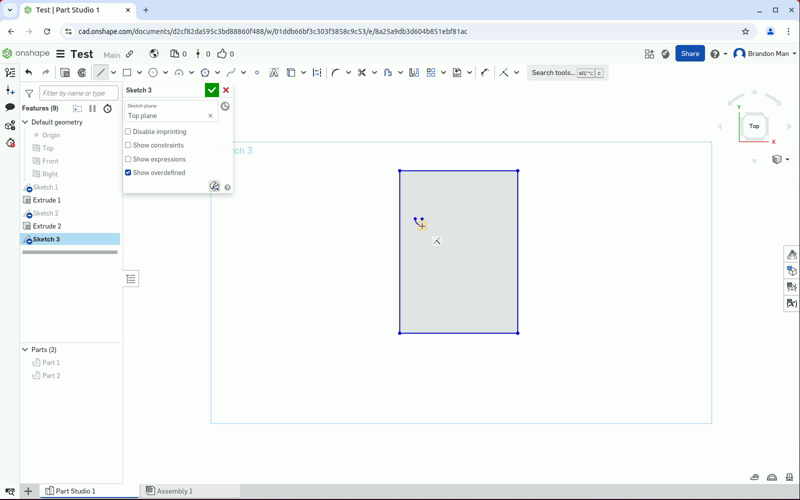
mouse_move(502, 225)
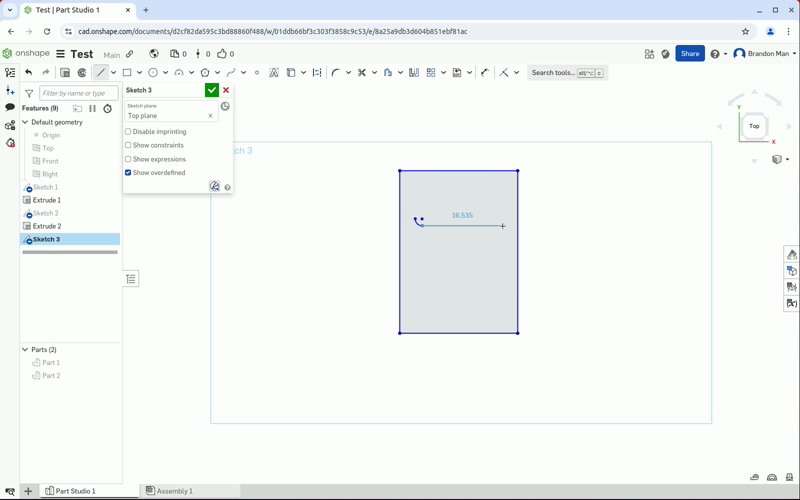
click(502, 225)
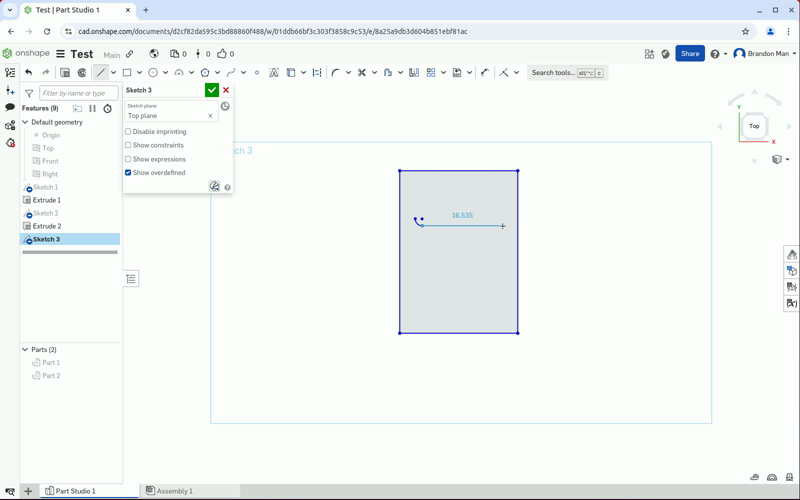
key_up(shift)
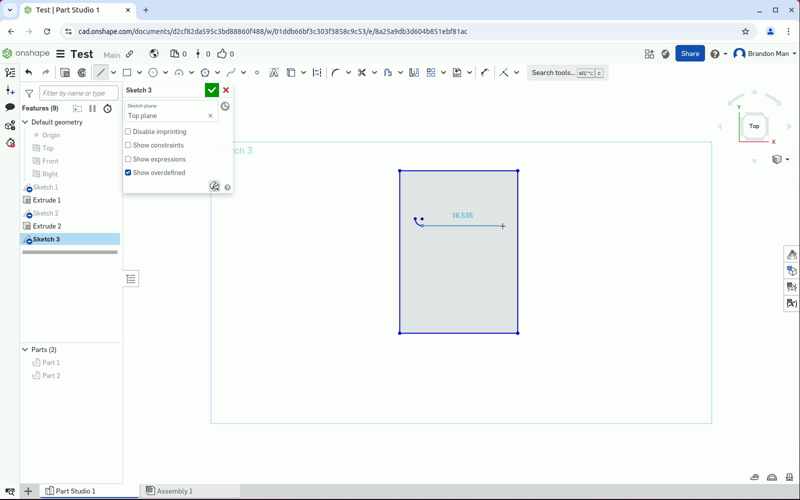
key(esc)
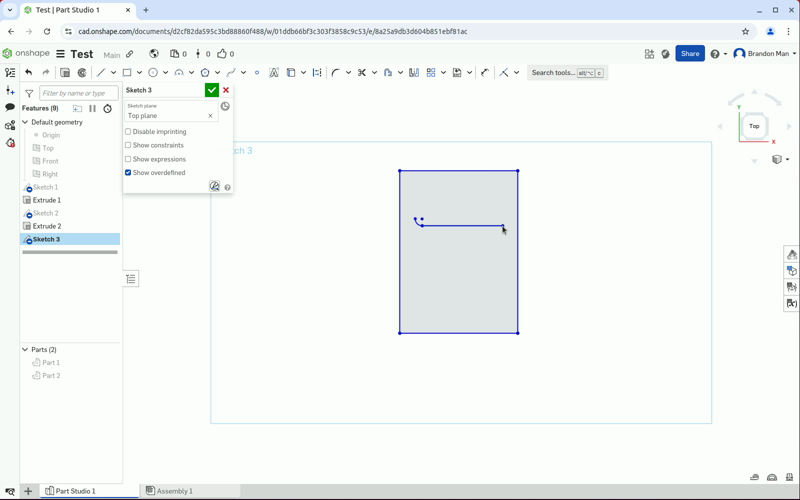
key(a)
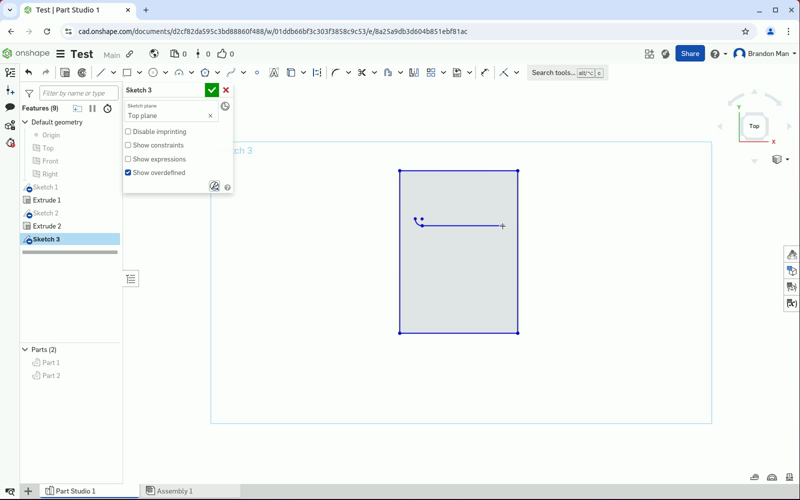
mouse_move(502, 225)
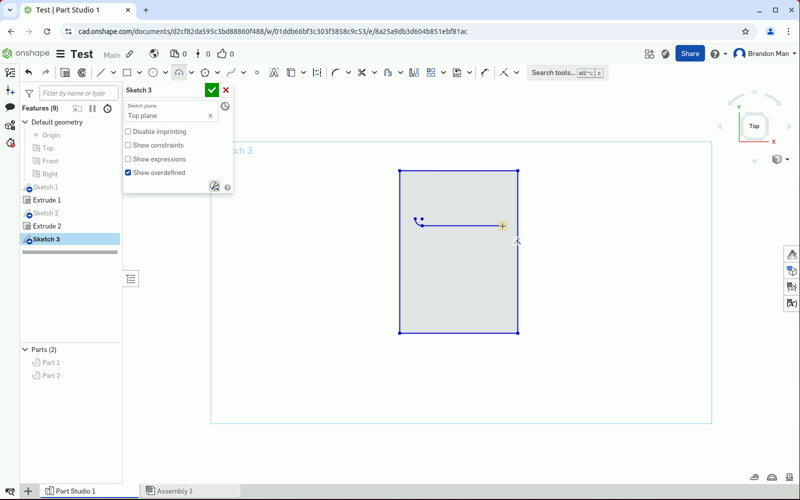
click(502, 225)
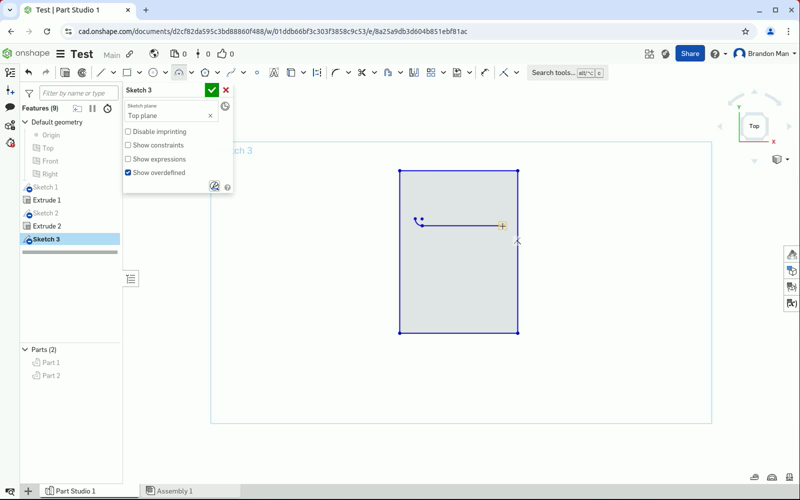
key_down(shift)
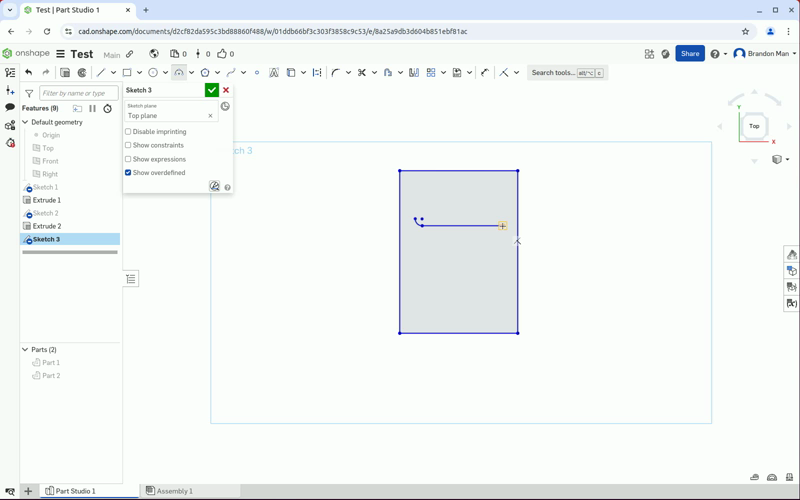
mouse_move(510, 218)
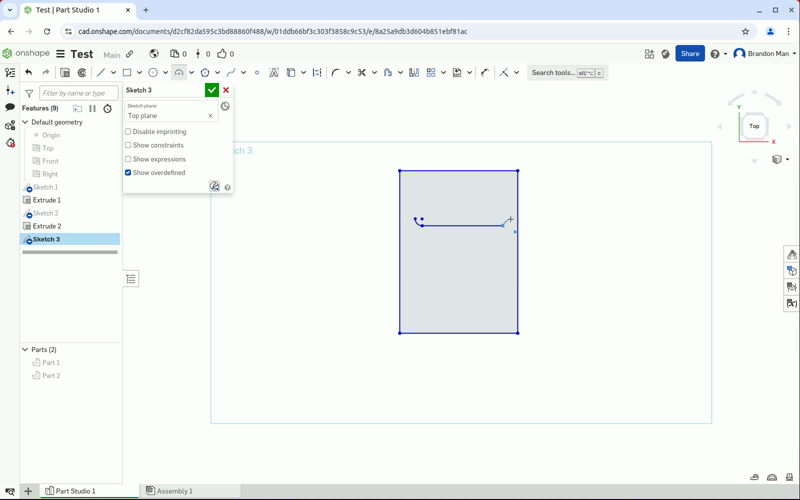
click(510, 218)
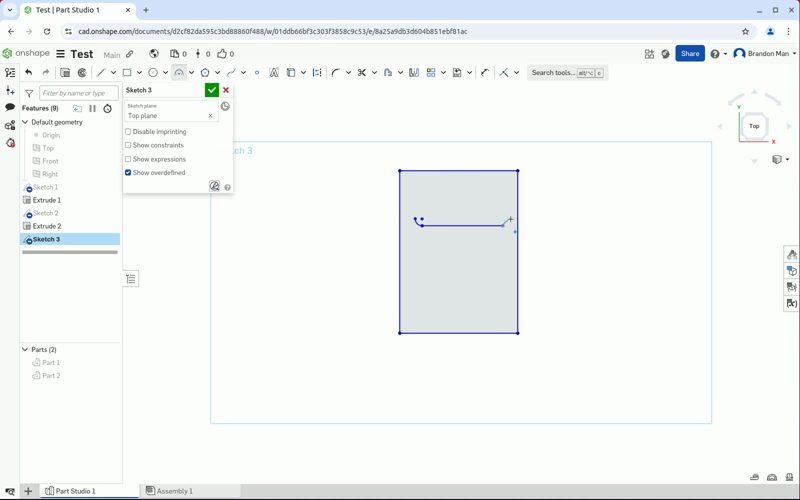
mouse_move(508, 224)
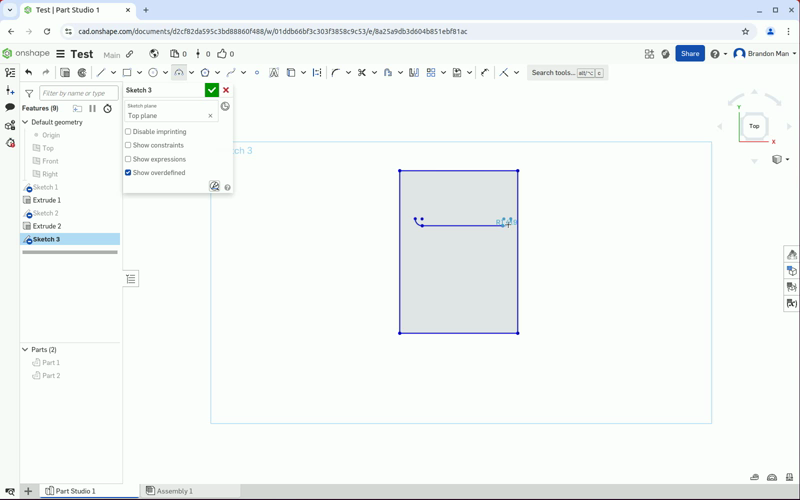
click(508, 224)
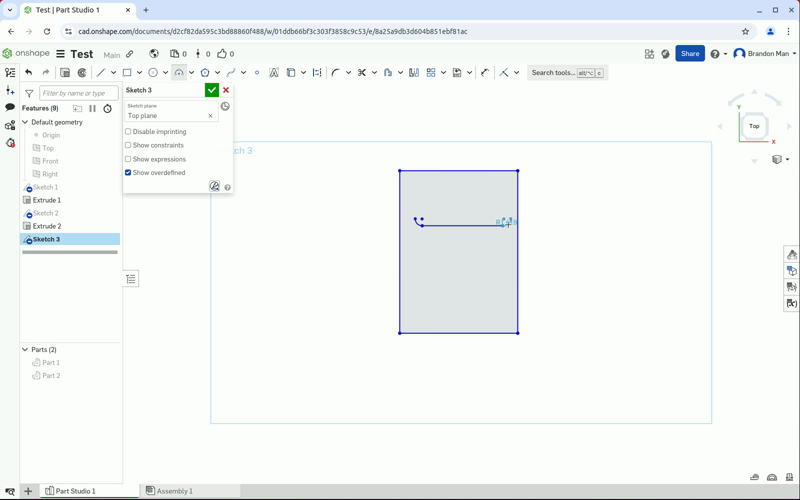
key_up(shift)
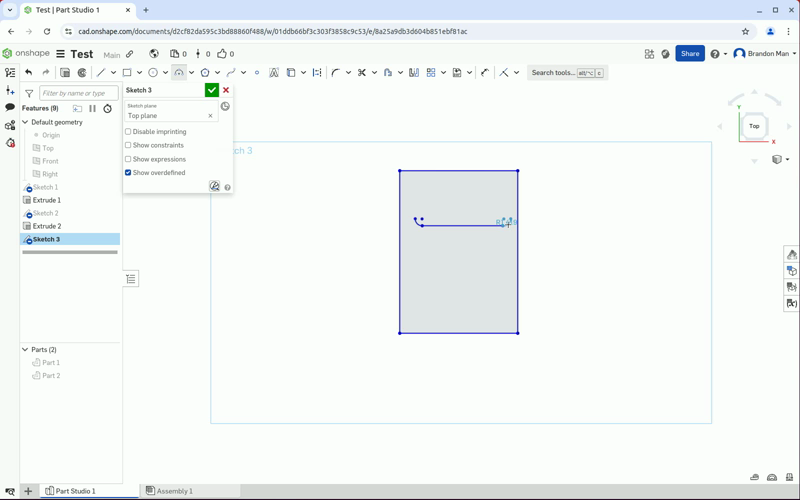
key(esc)
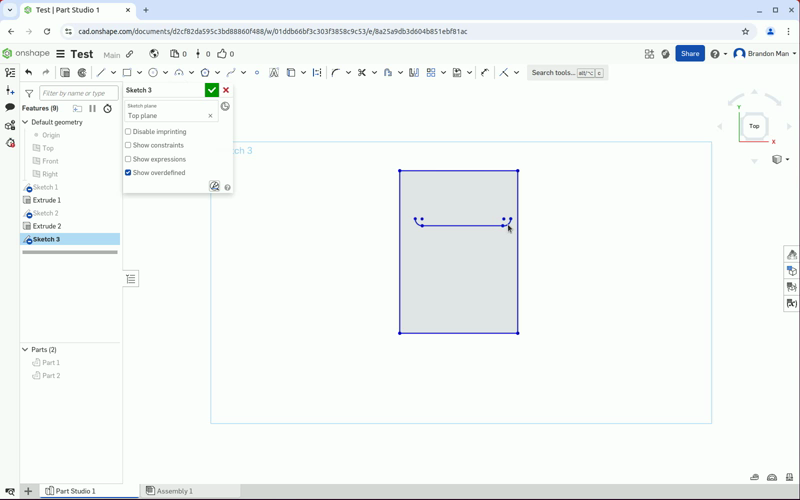
key(l)
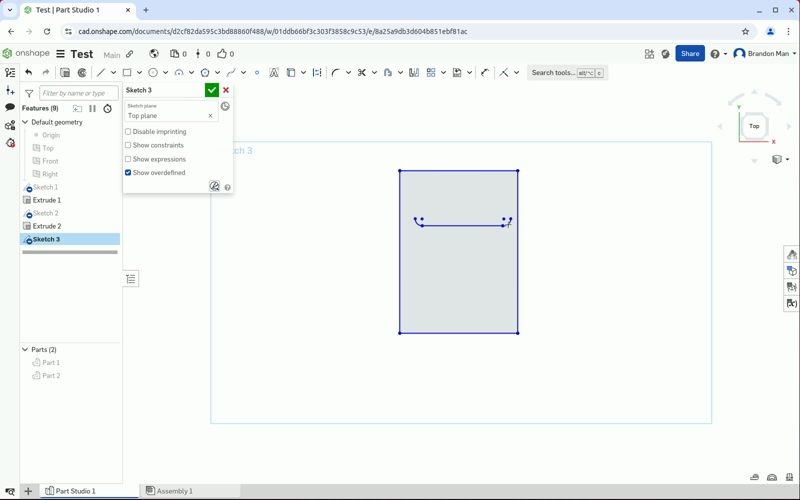
mouse_move(510, 218)
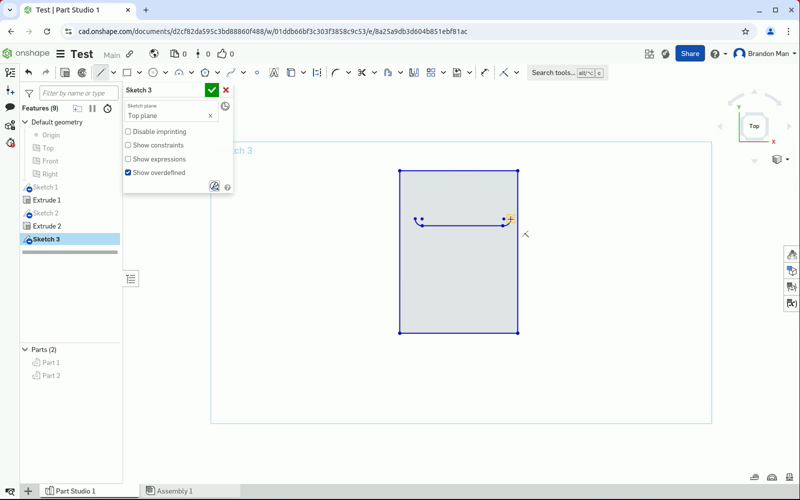
click(510, 218)
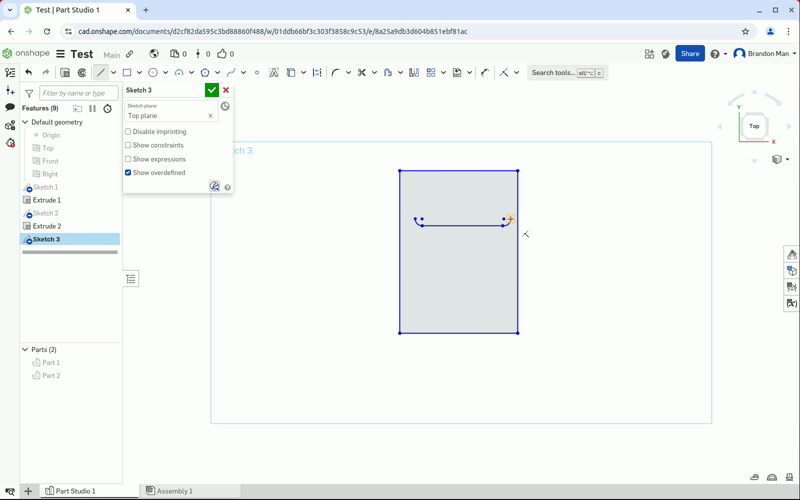
key_down(shift)
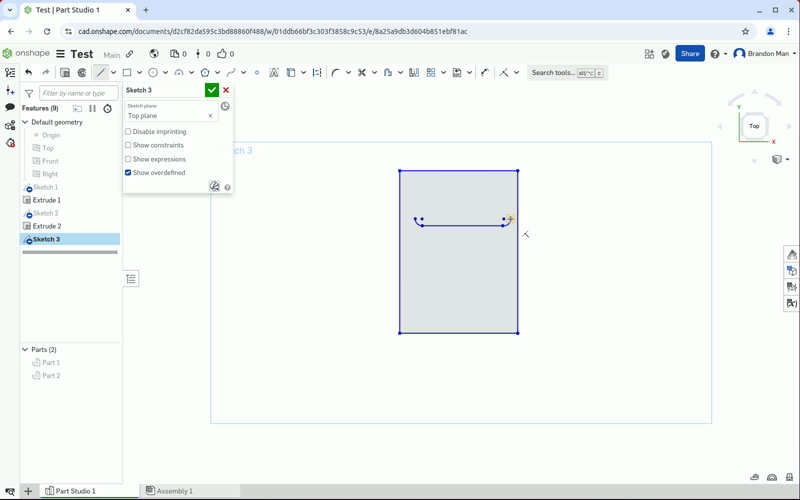
mouse_move(540, 218)
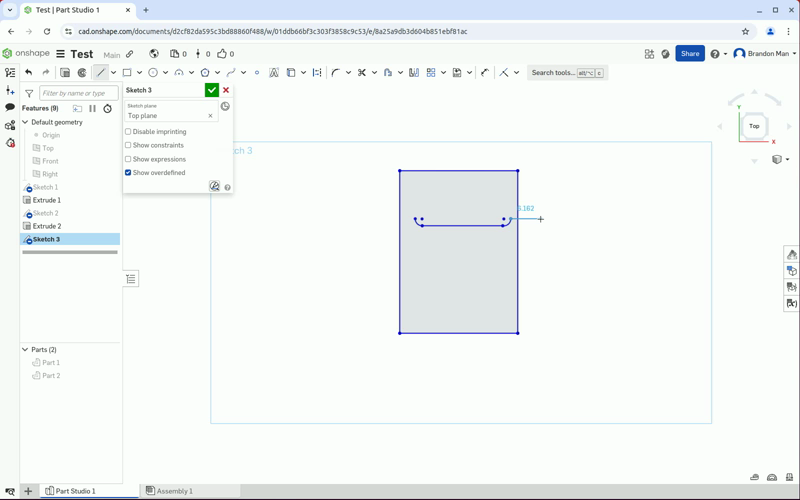
mouse_move(510, 196)
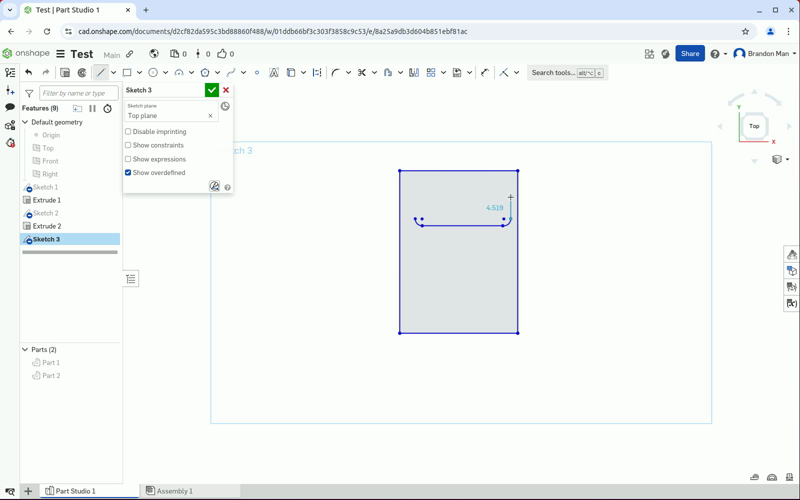
click(510, 196)
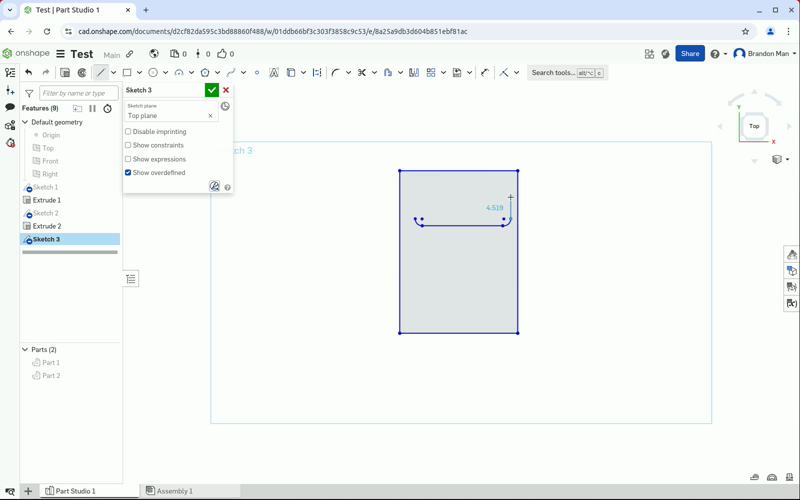
key_up(shift)
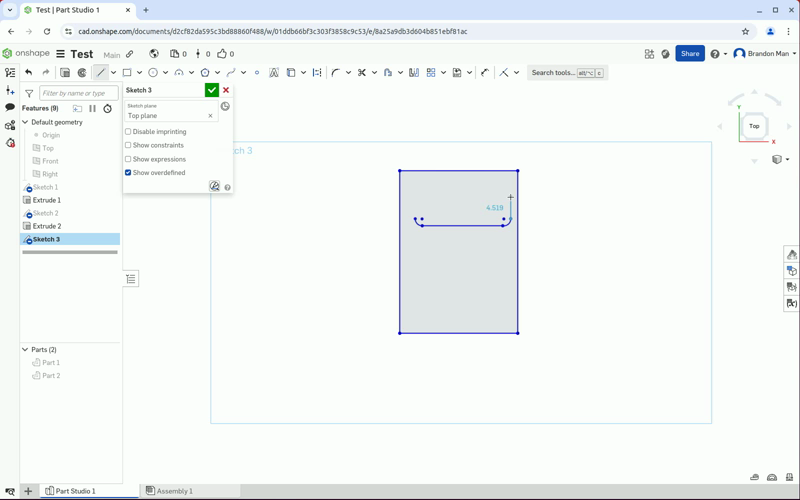
key(esc)
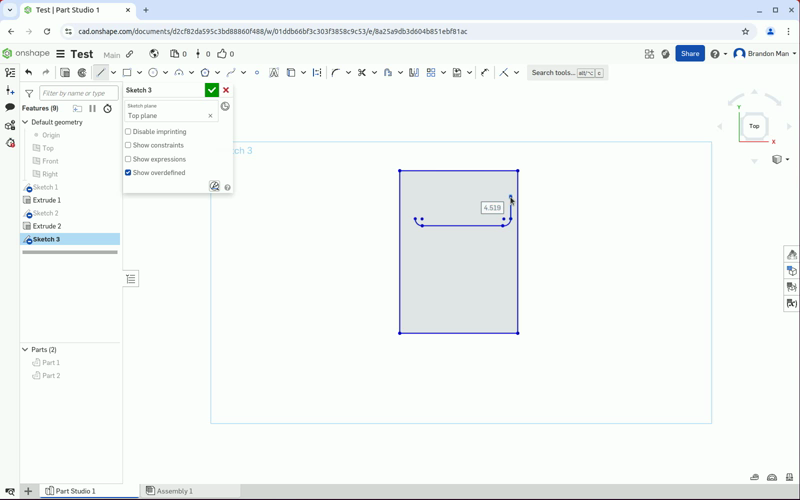
key(a)
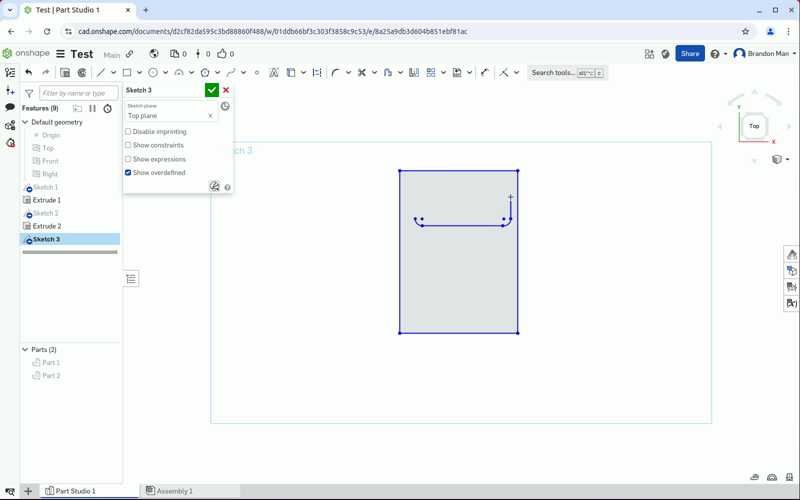
mouse_move(510, 196)
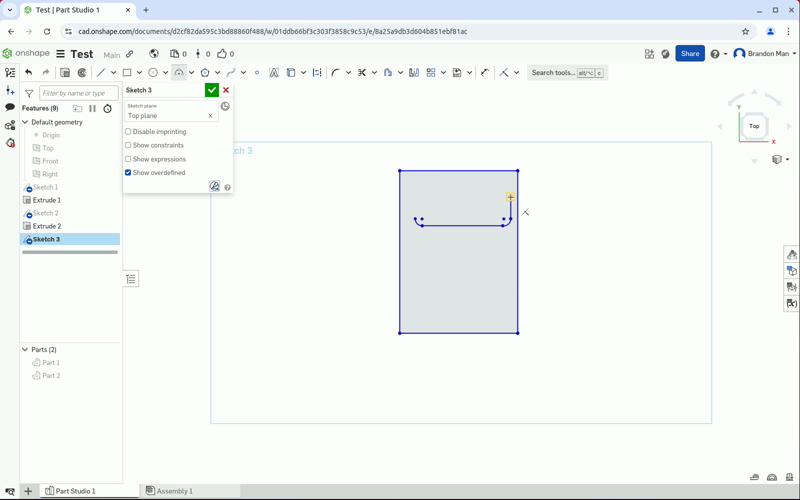
click(510, 196)
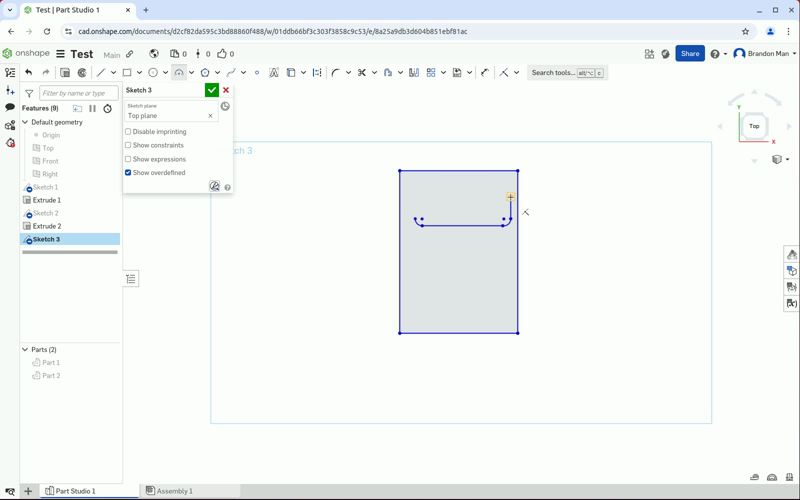
key_down(shift)
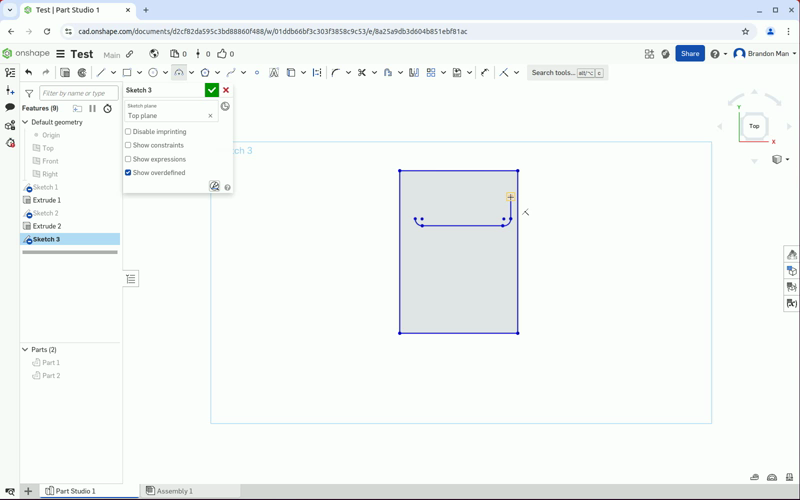
mouse_move(502, 189)
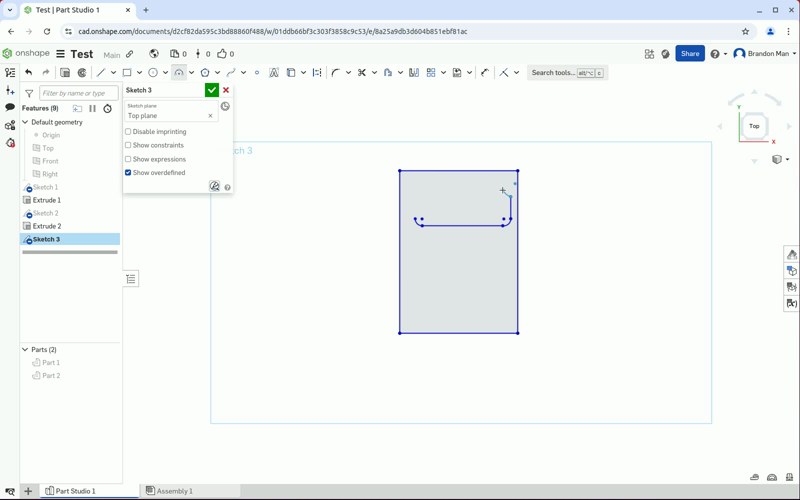
click(502, 189)
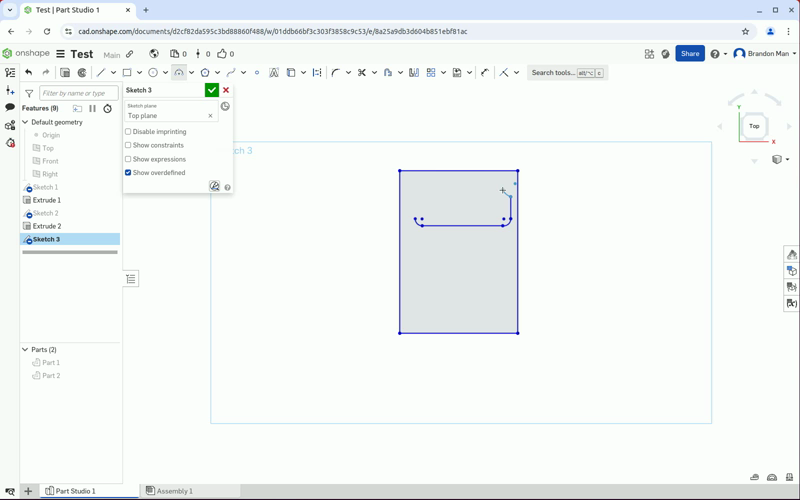
mouse_move(508, 191)
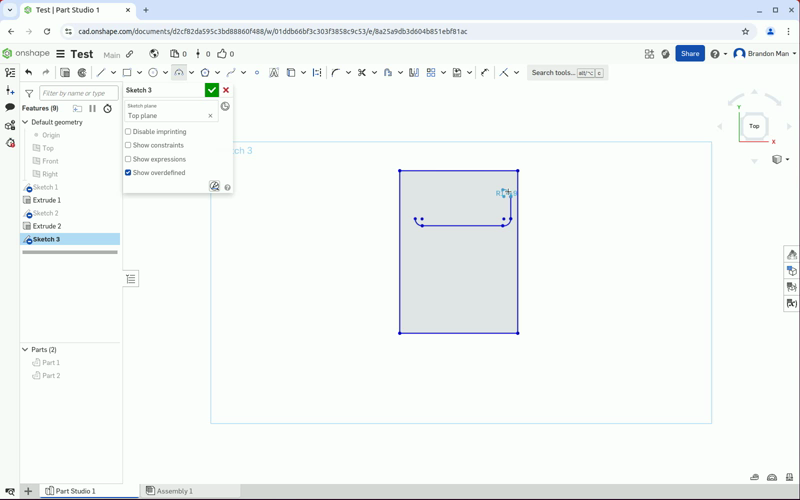
click(508, 191)
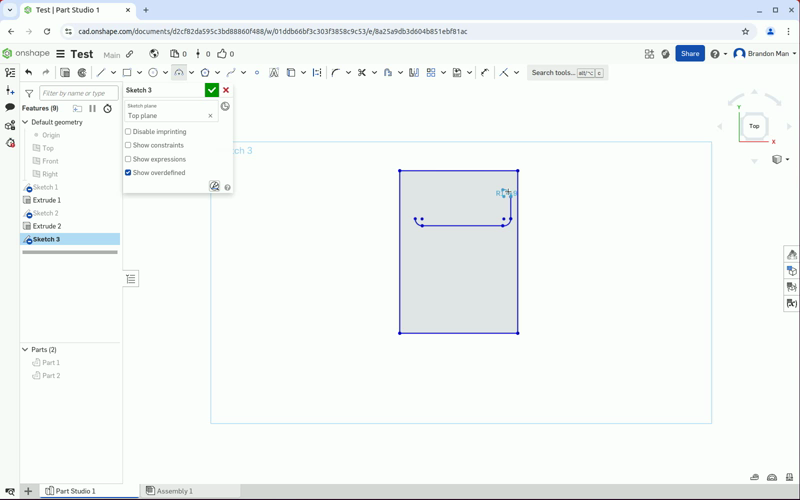
key_up(shift)
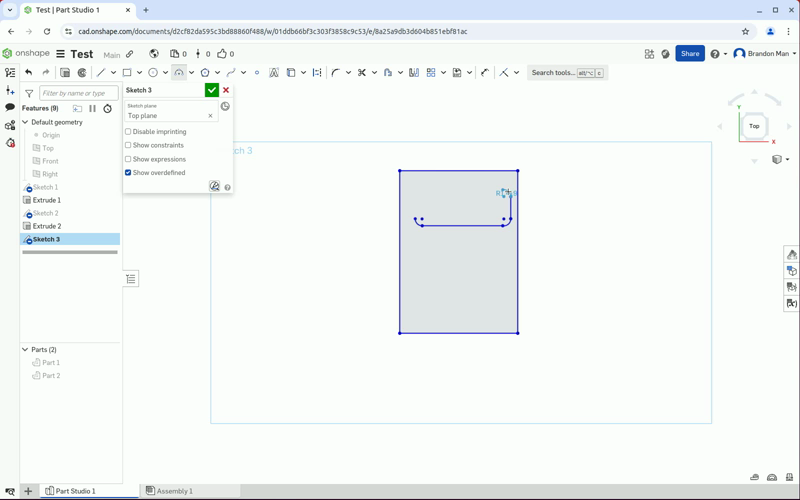
key(esc)
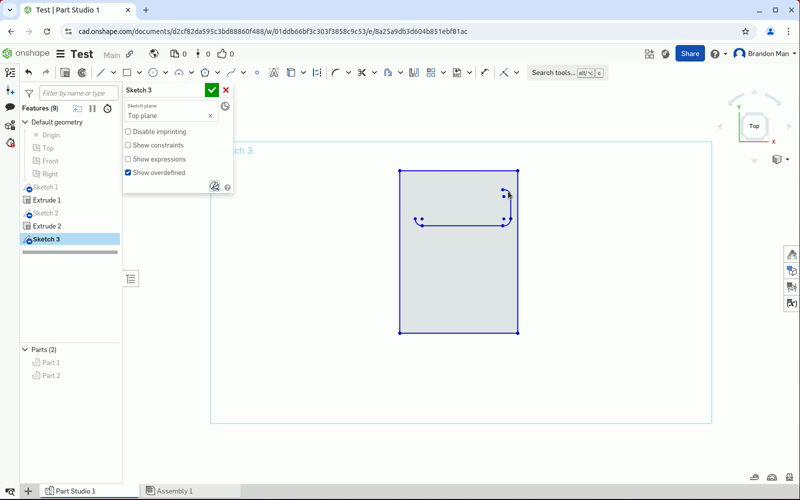
key(l)
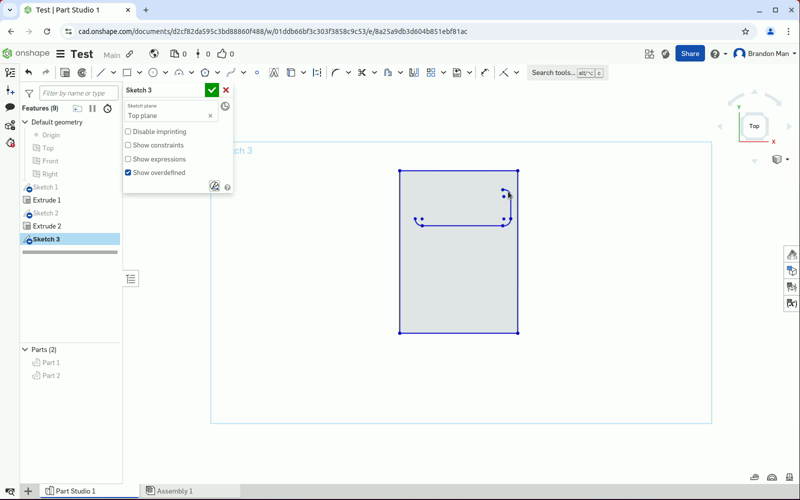
mouse_move(502, 189)
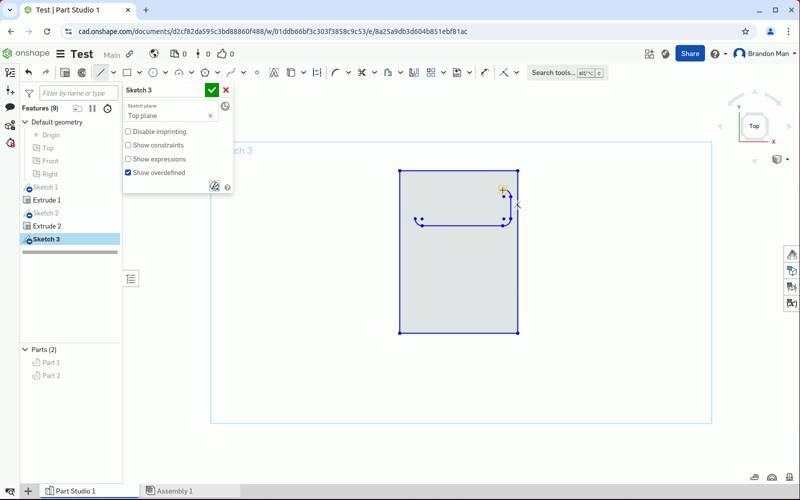
click(502, 189)
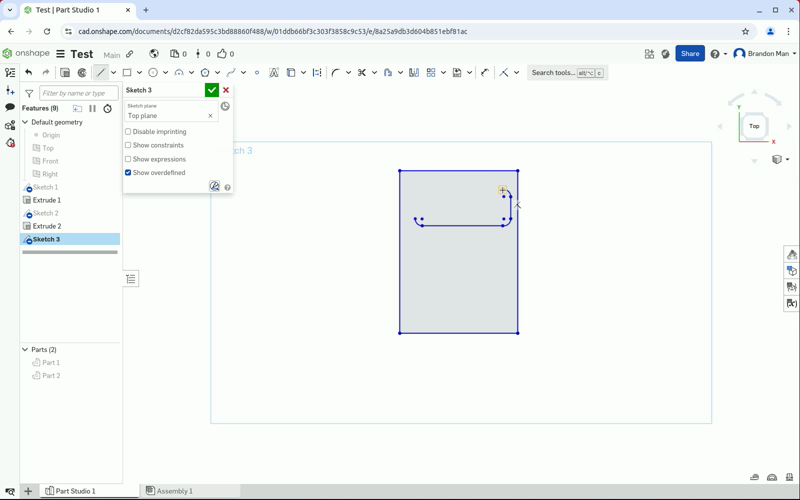
key_down(shift)
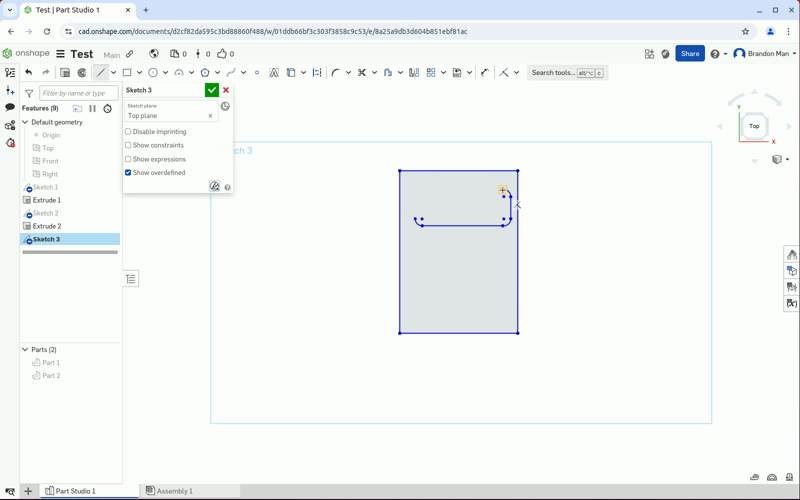
mouse_move(422, 189)
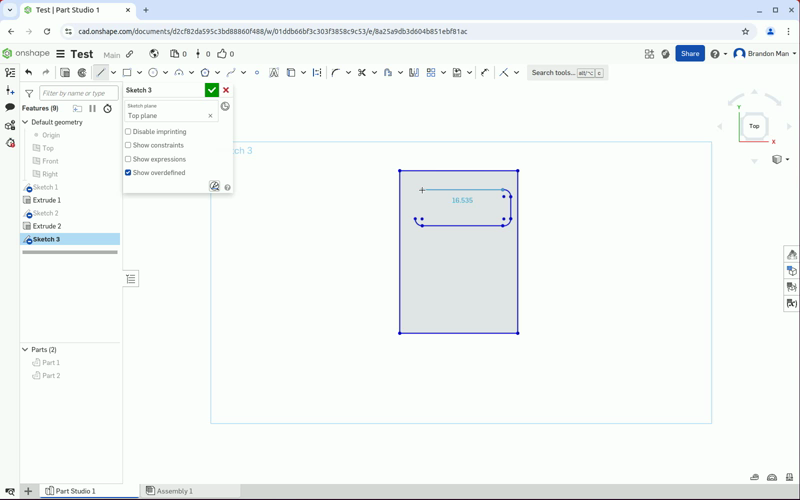
click(422, 189)
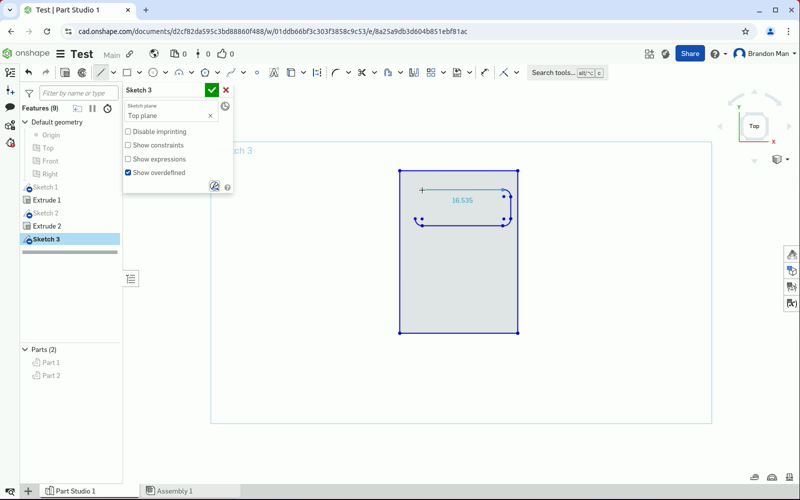
key_up(shift)
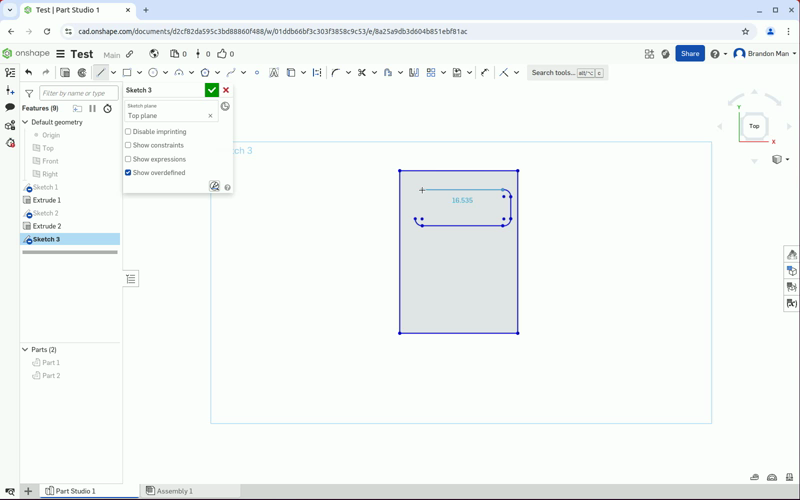
key(esc)
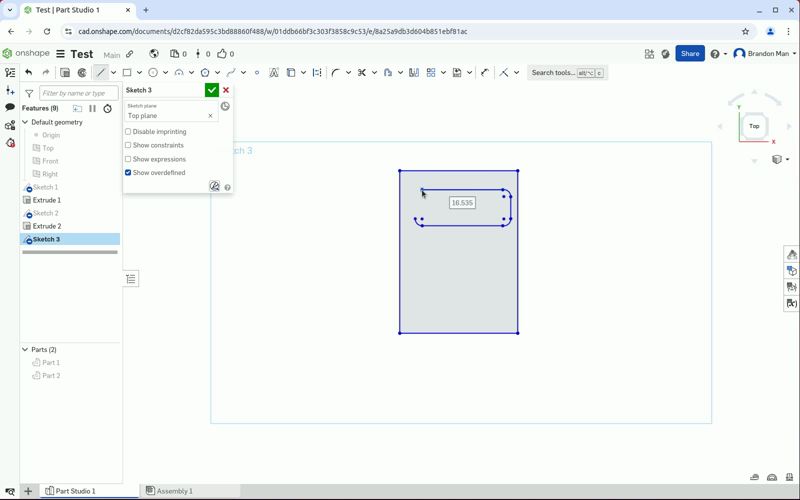
key(a)
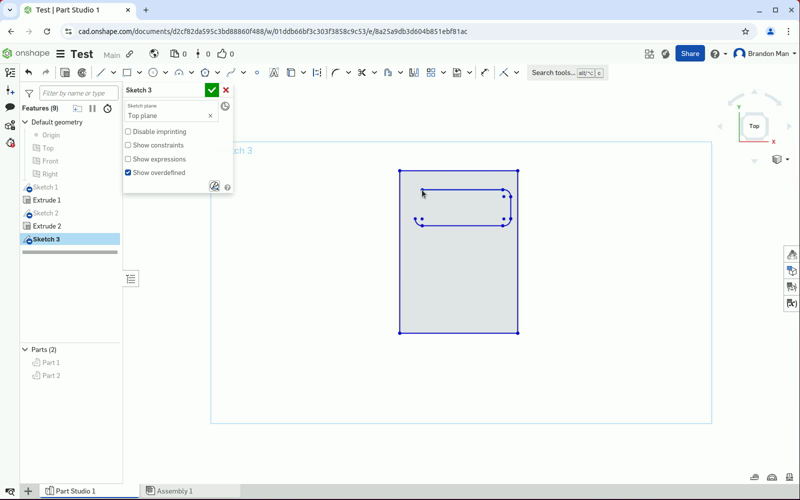
mouse_move(422, 189)
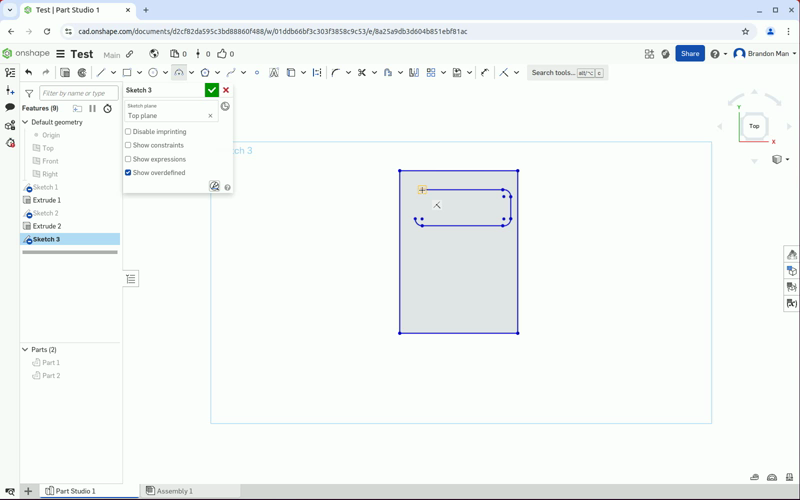
click(422, 189)
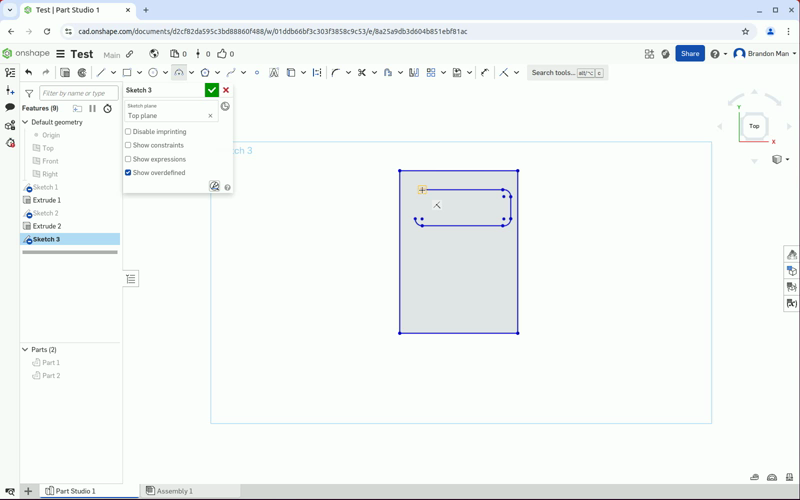
key_down(shift)
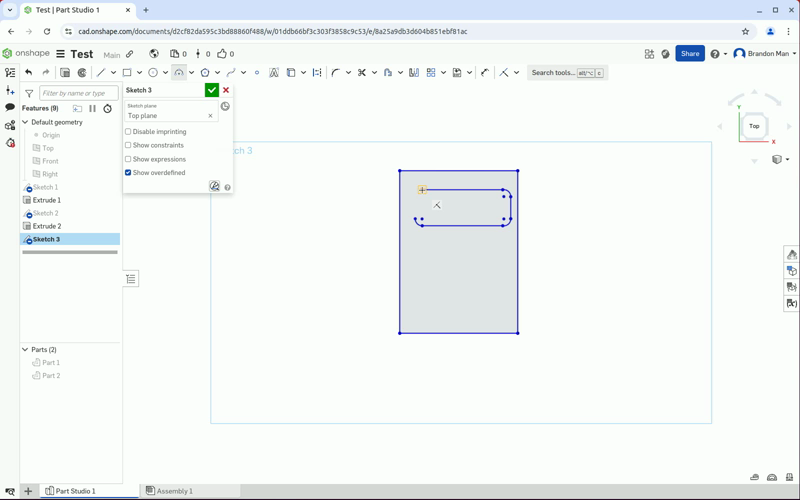
mouse_move(415, 196)
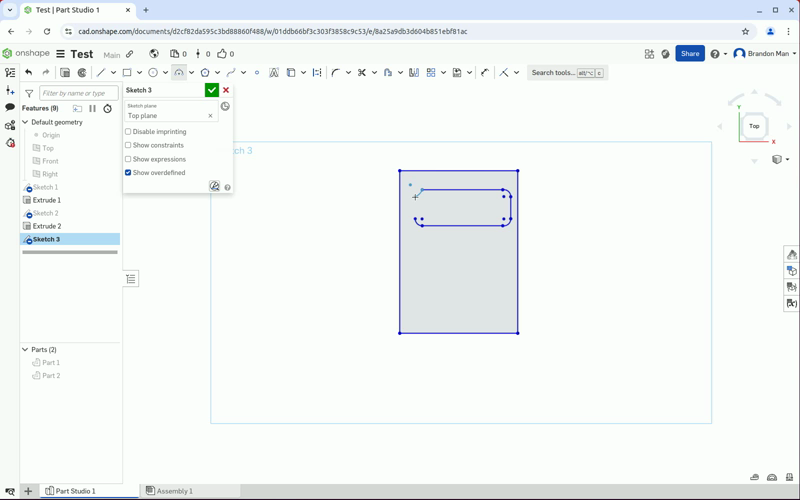
click(415, 196)
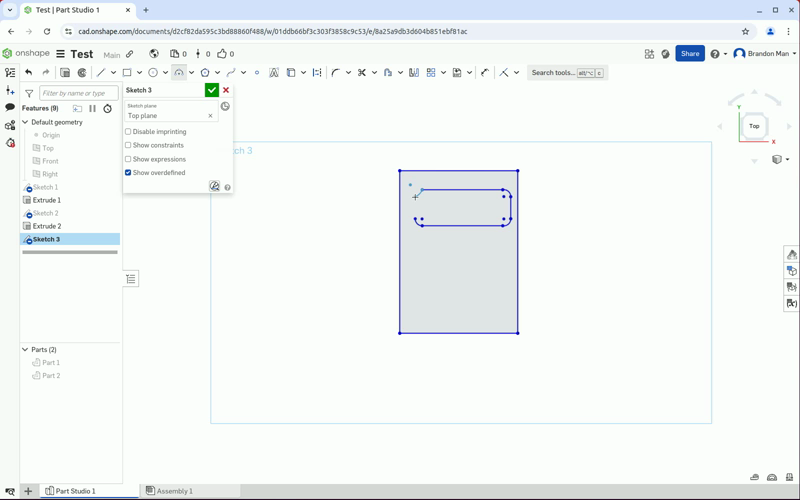
mouse_move(417, 191)
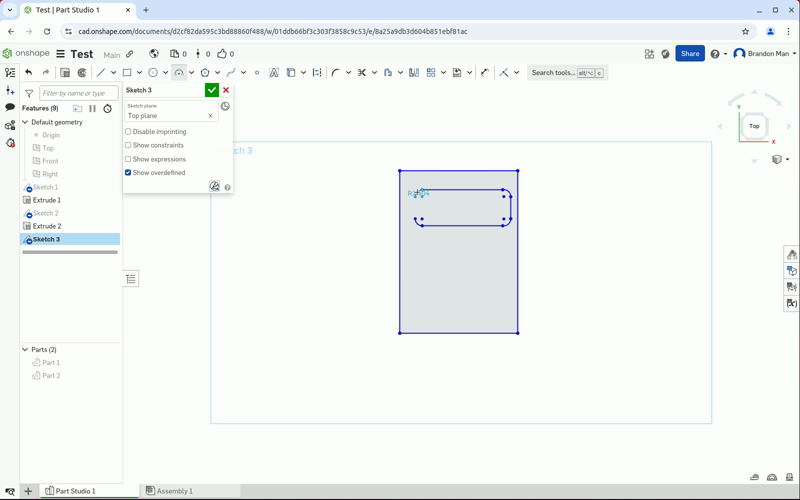
click(417, 191)
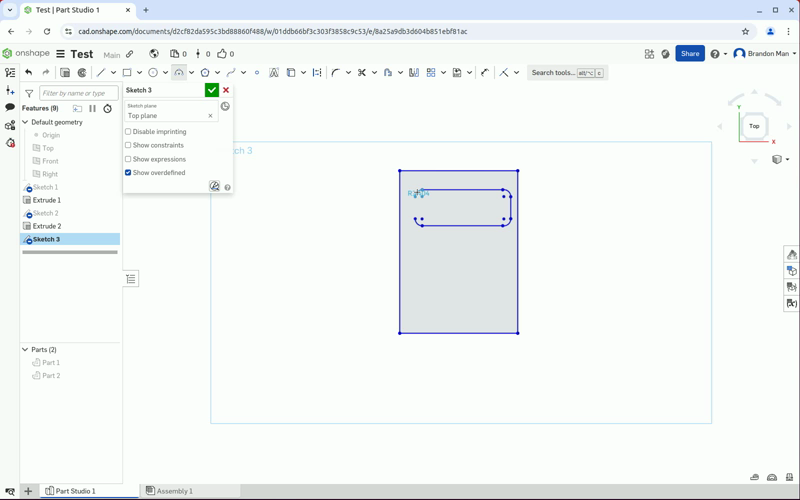
key_up(shift)
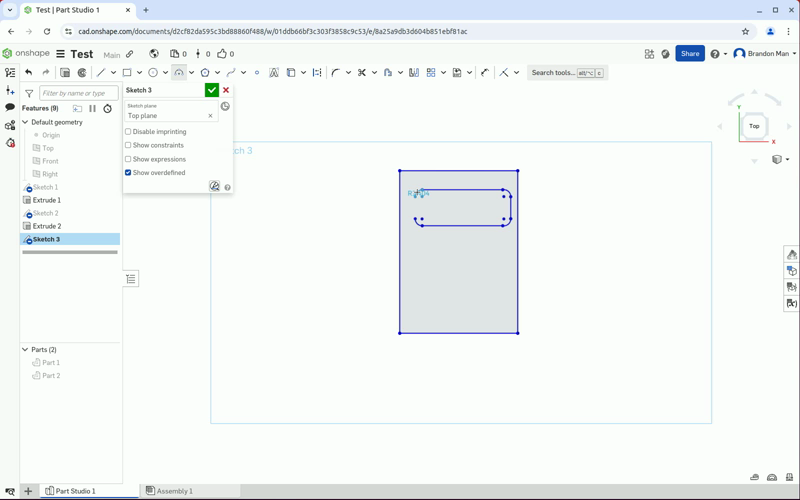
key(esc)
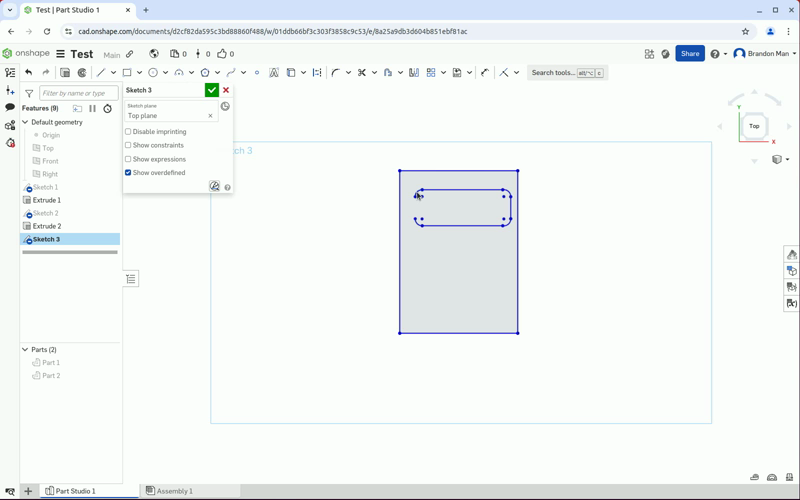
key(l)
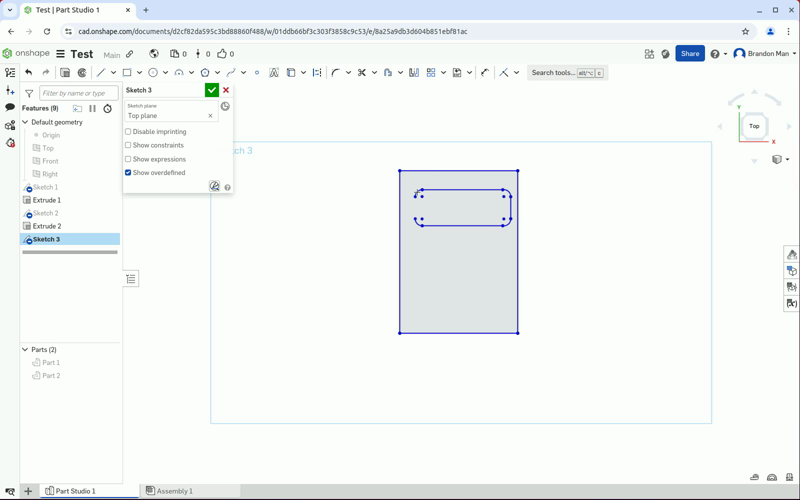
mouse_move(415, 196)
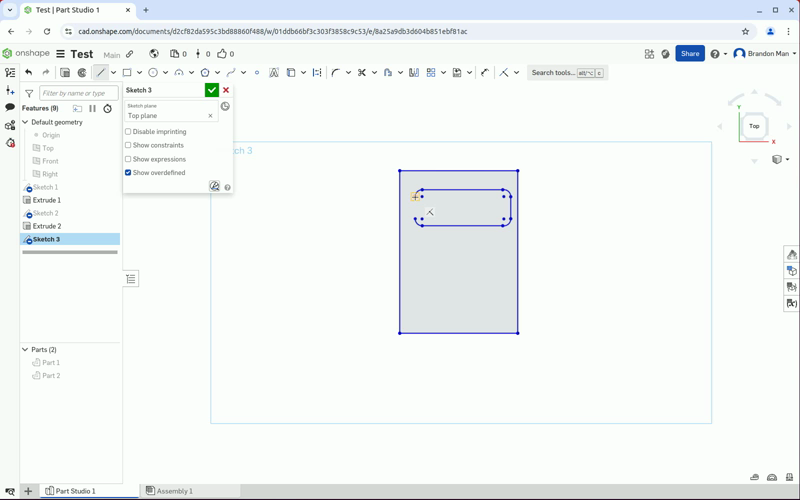
click(415, 196)
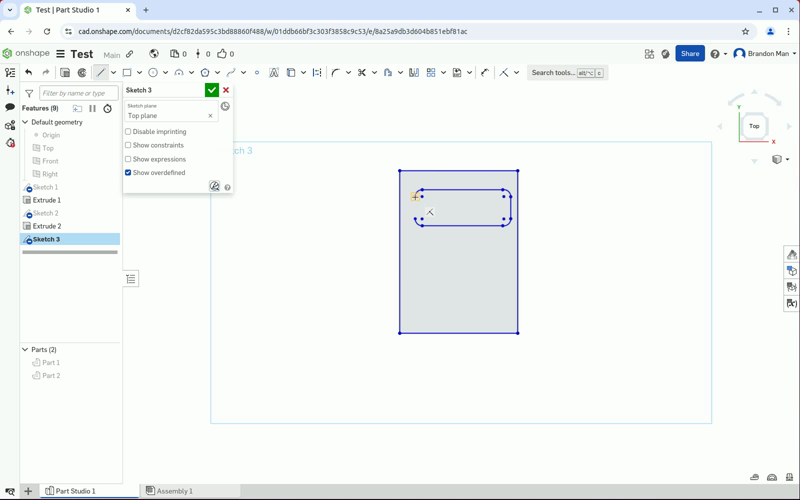
mouse_move(445, 196)
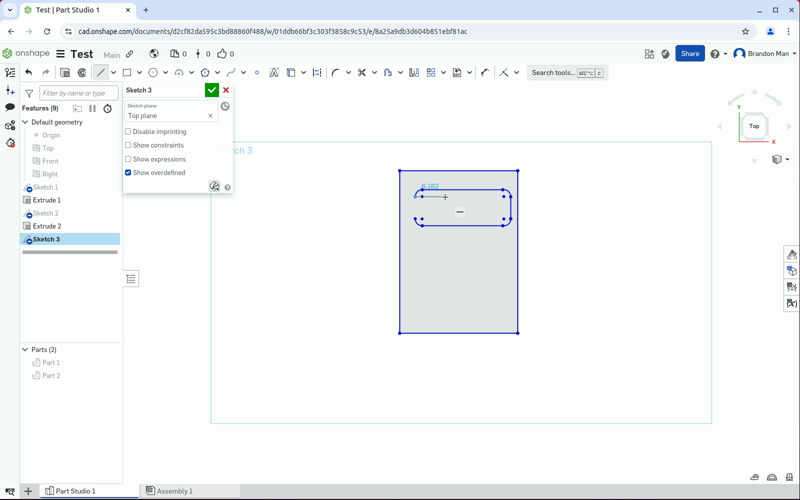
key_down(shift)
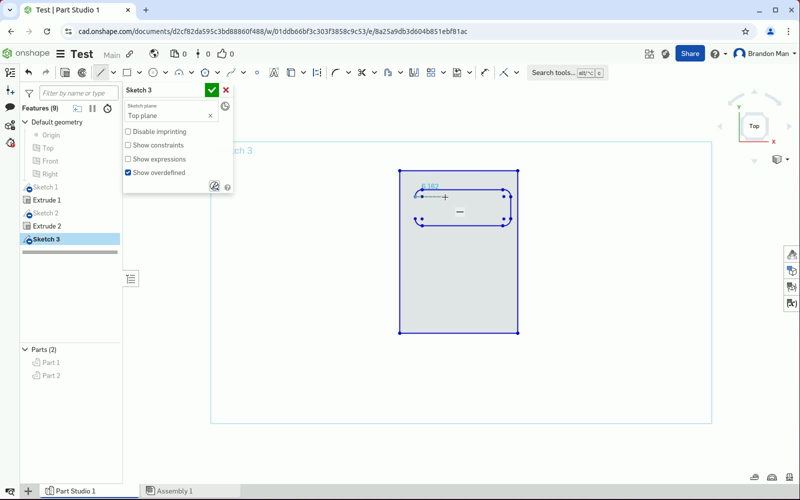
mouse_move(415, 218)
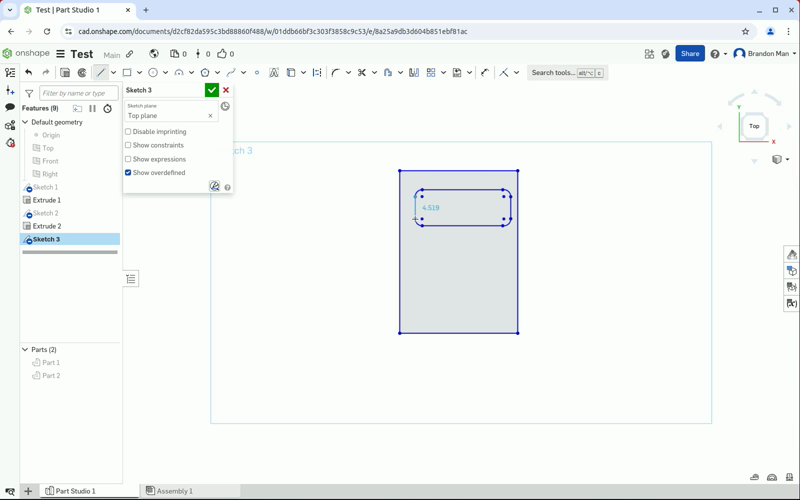
key_up(shift)
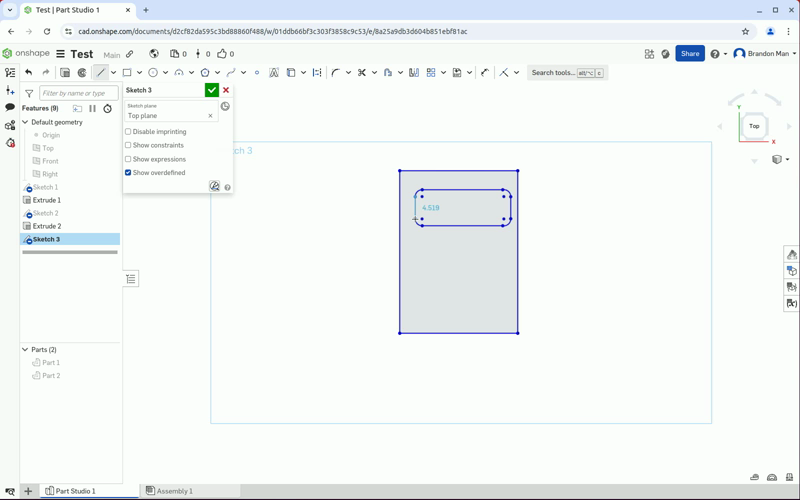
click(415, 218)
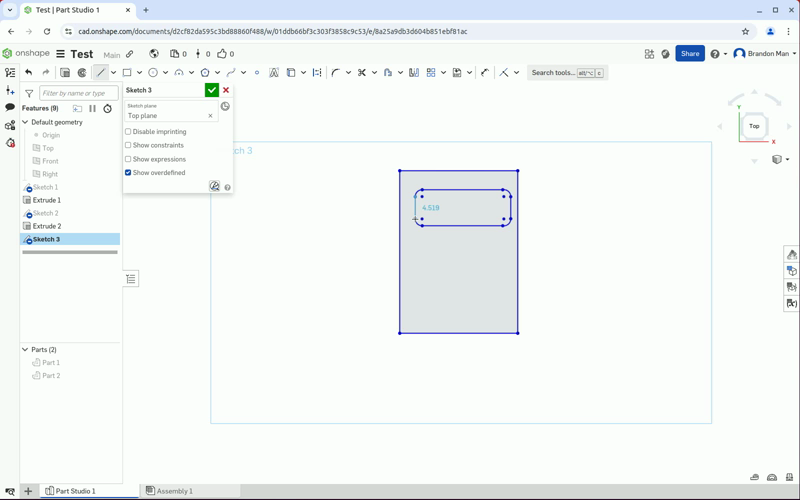
key(esc)
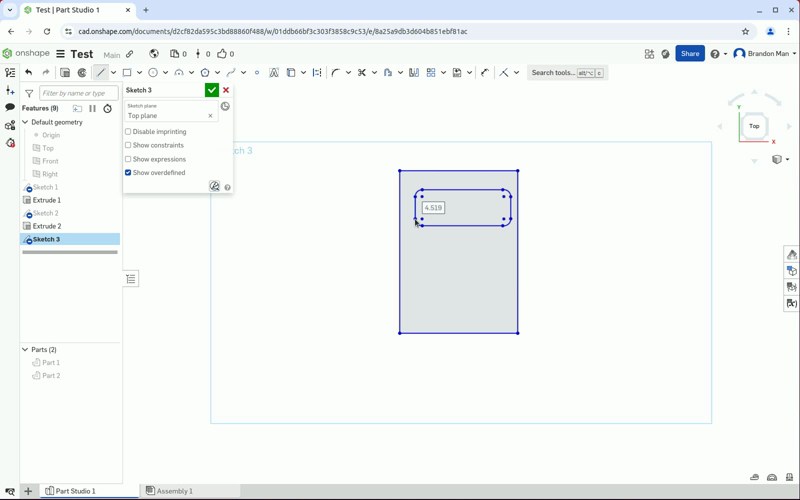
key(c)
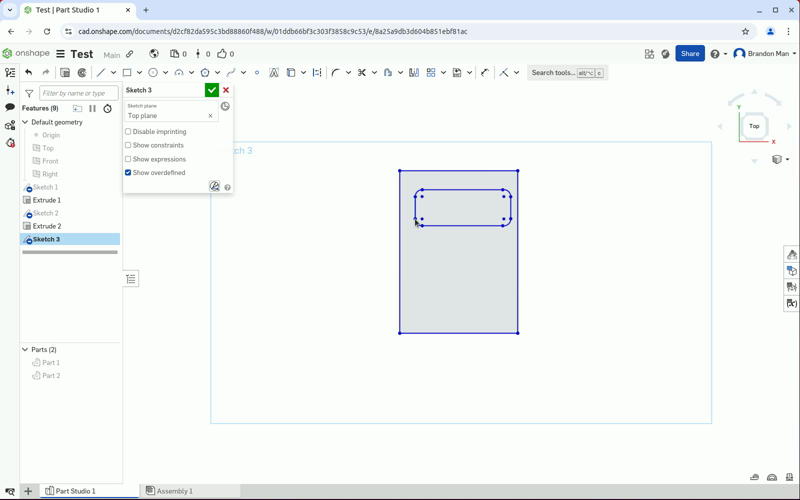
key_down(shift)
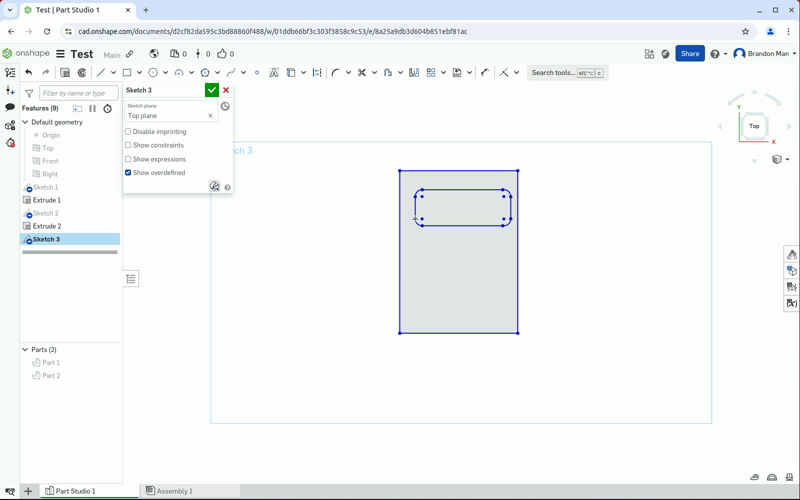
mouse_move(461, 282)
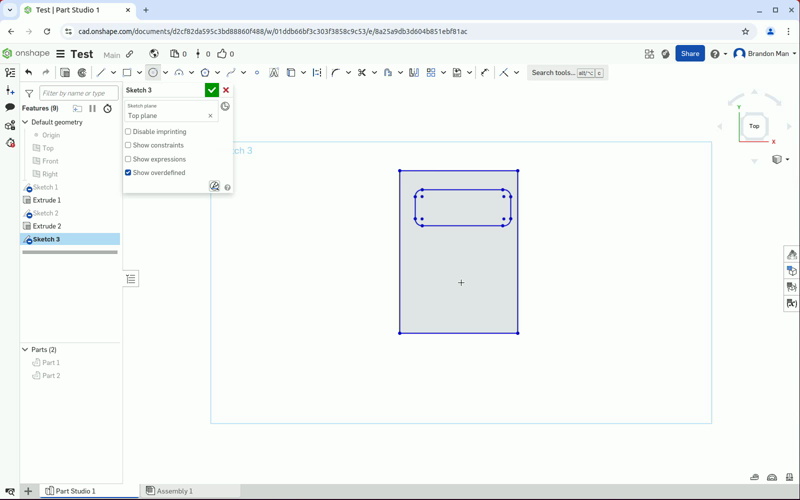
click(461, 282)
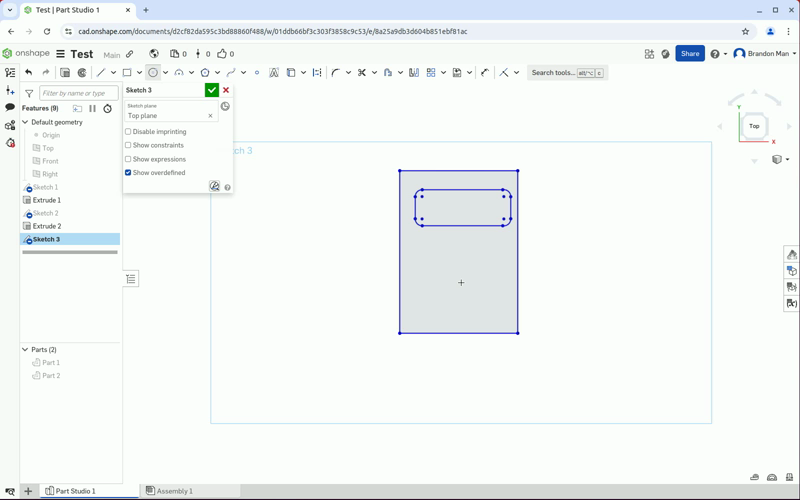
key_up(shift)
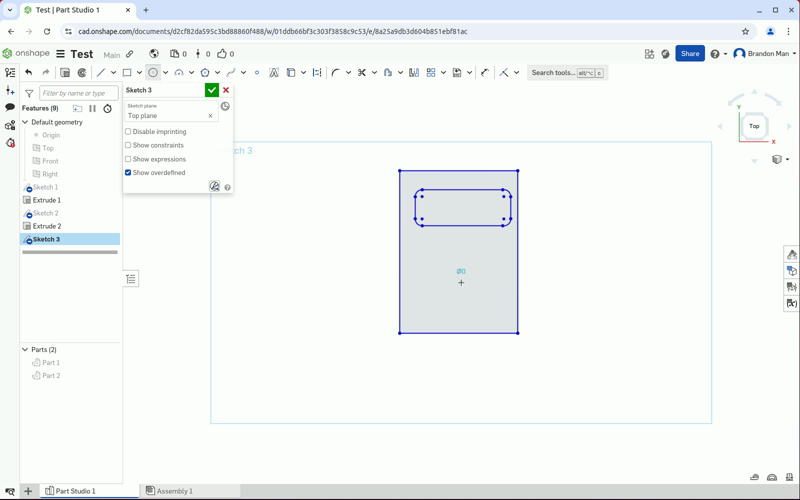
mouse_move(500, 282)
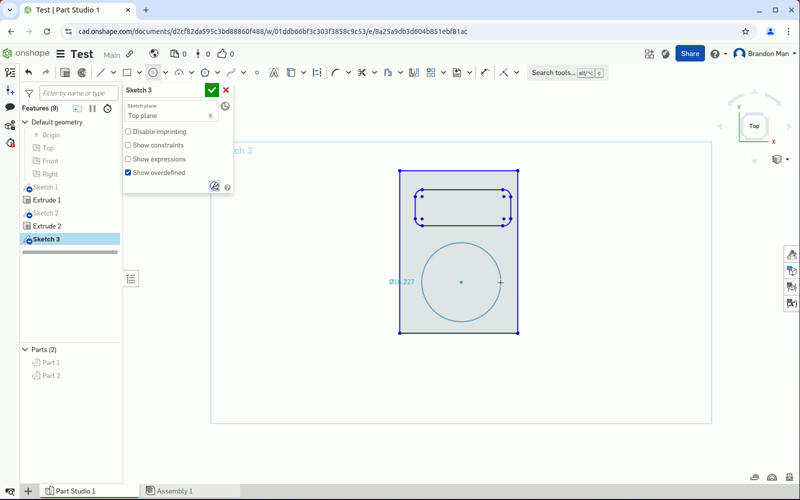
click(500, 282)
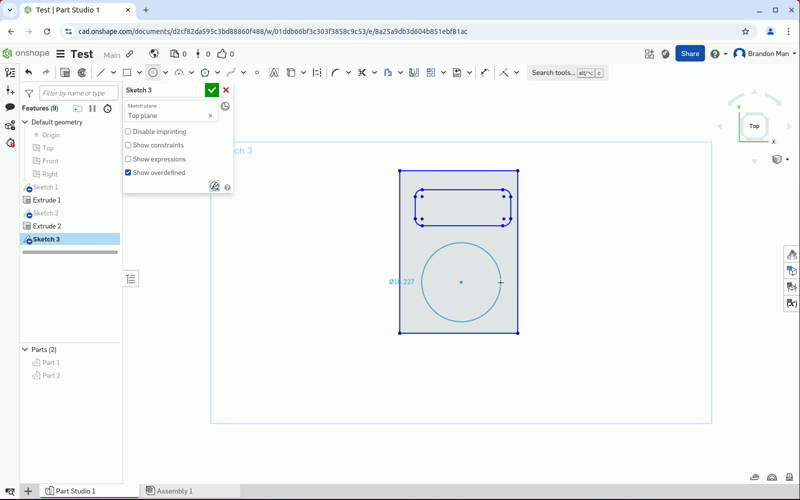
key(esc)
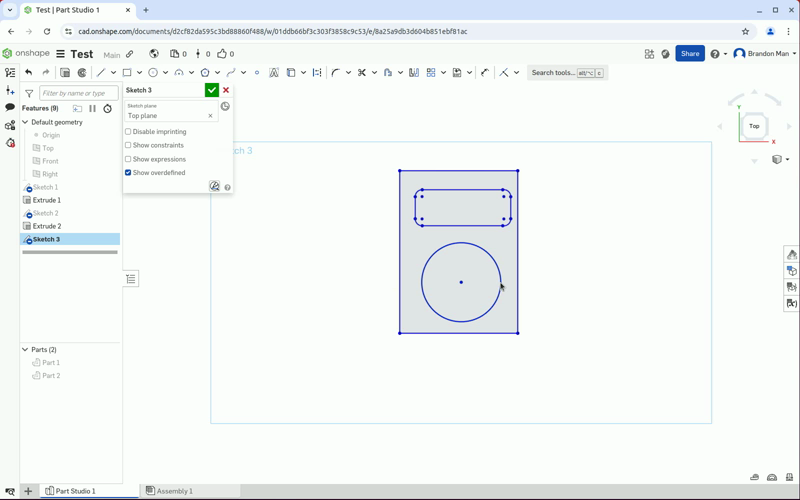
mouse_move(495, 320)
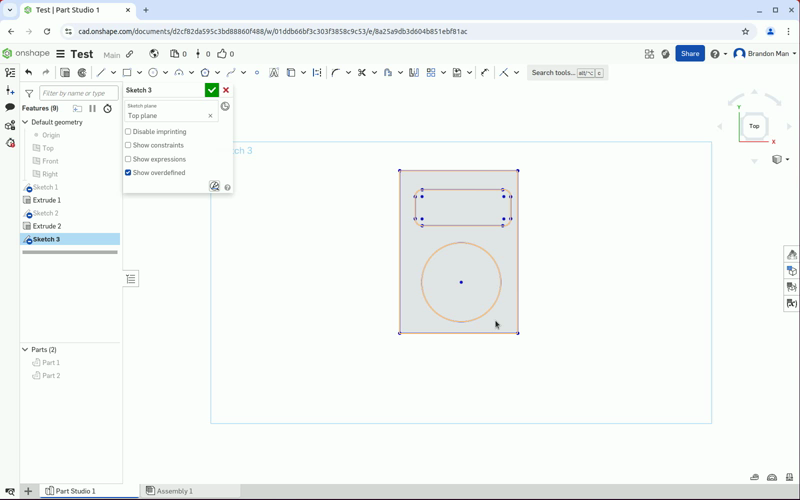
click(495, 320)
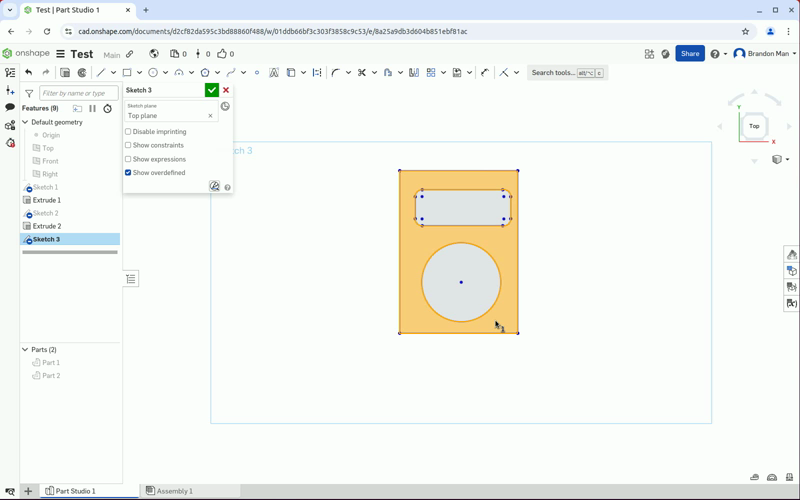
mouse_move(73, 352)
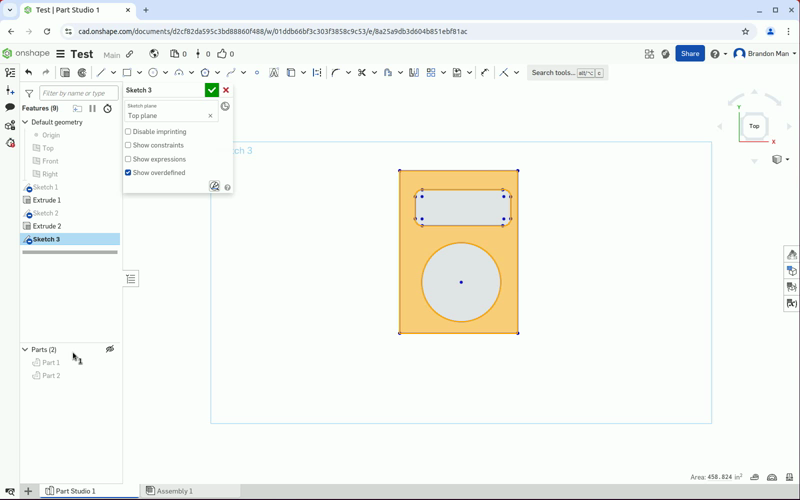
key(shift+y)
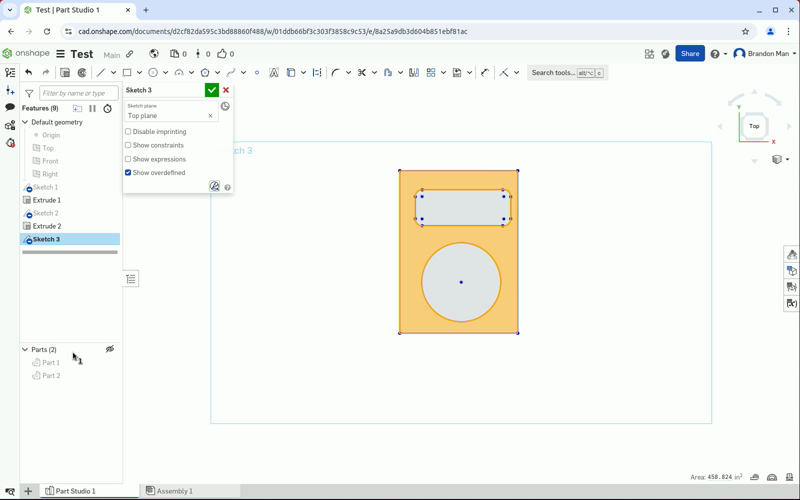
key(shift+e)
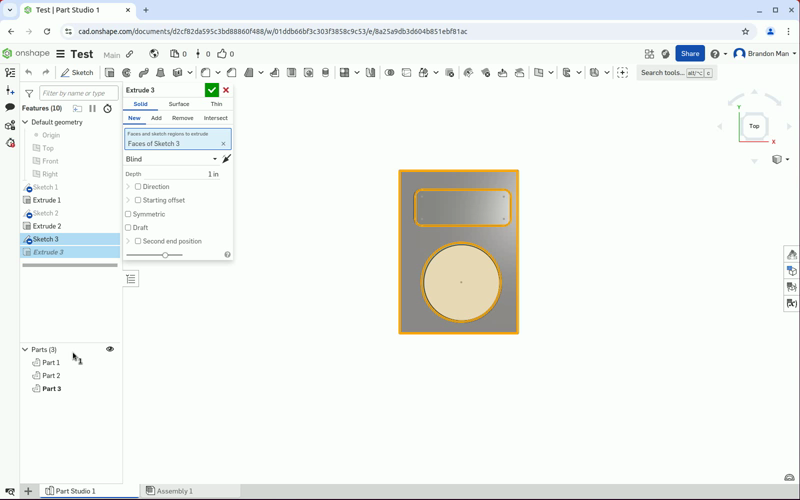
mouse_move(143, 106)
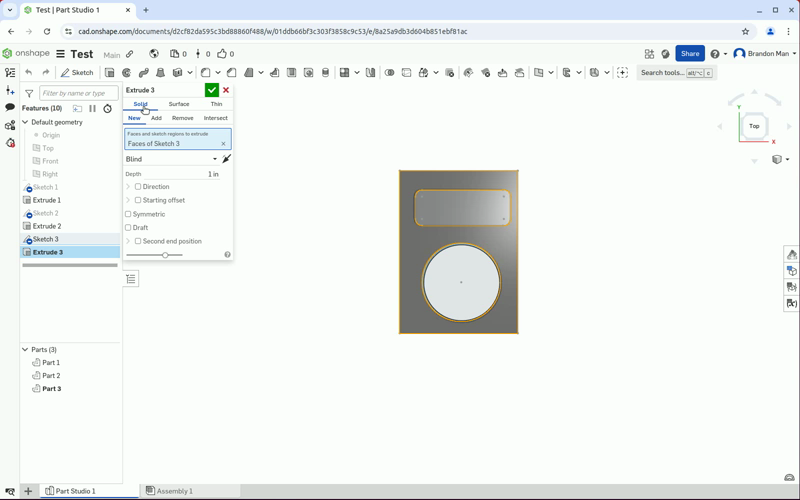
click(143, 106)
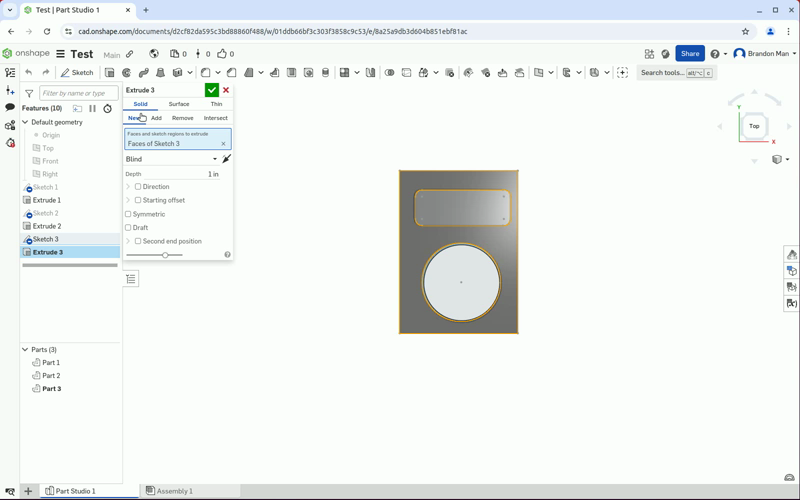
mouse_move(137, 120)
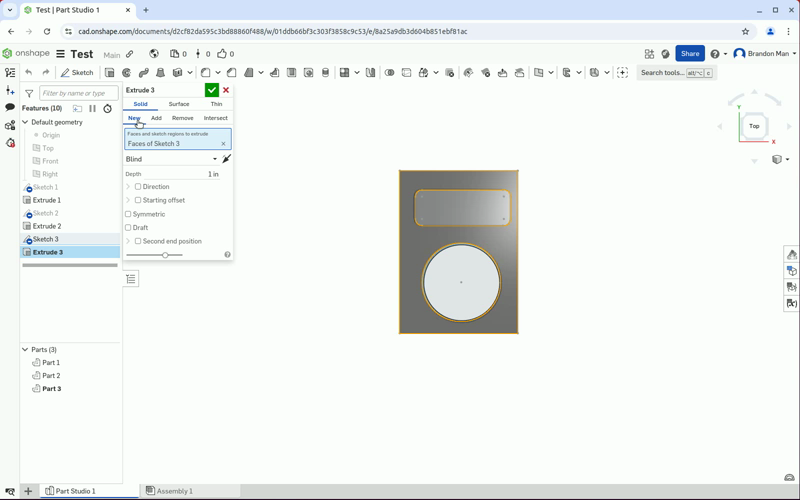
click(137, 120)
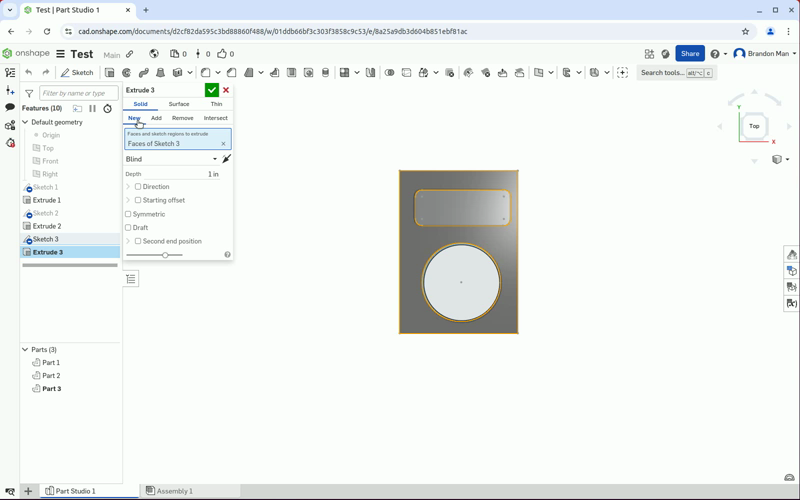
key(tab, 4)
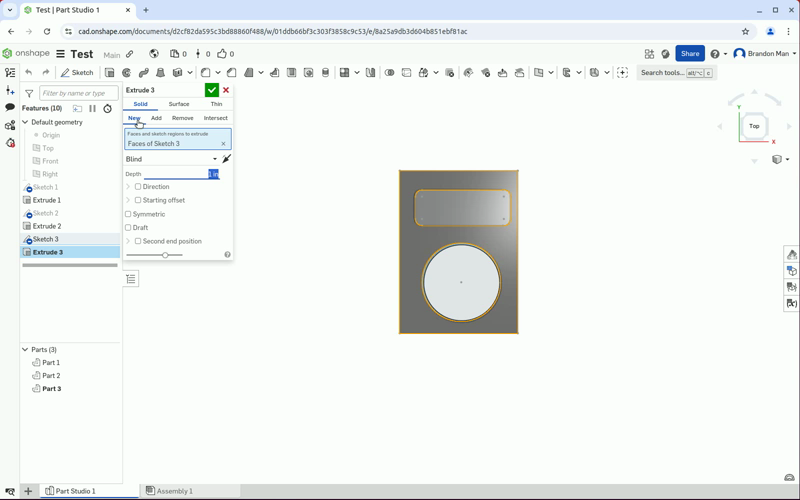
text(2.407)
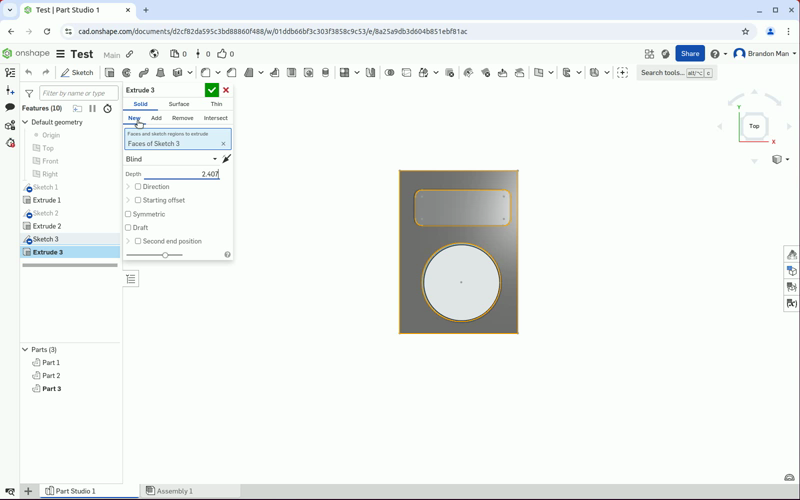
key(enter)
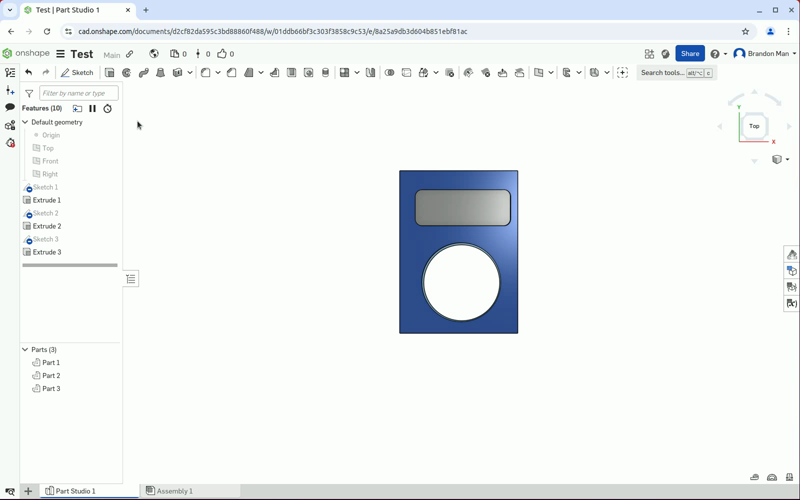
key(shift+h)
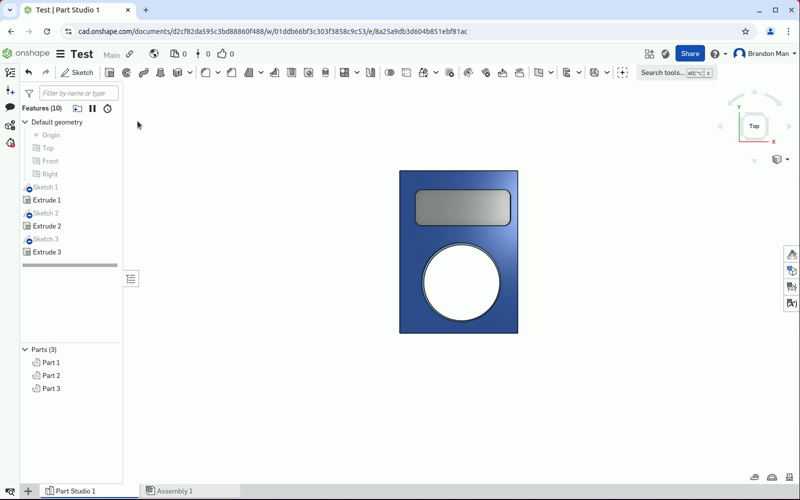
key(shift+h)
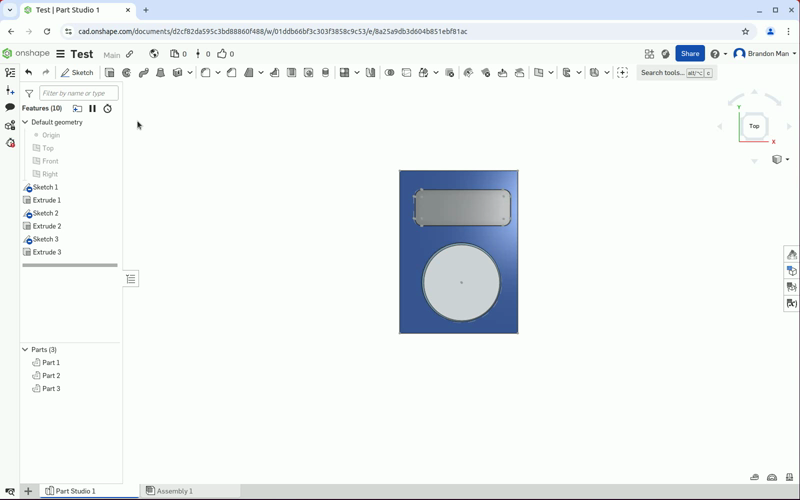
key(shift+7)
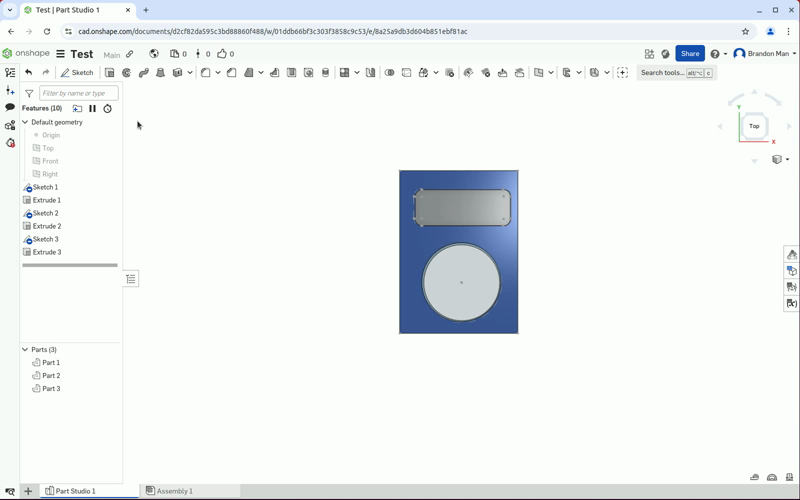
key(up, 3)
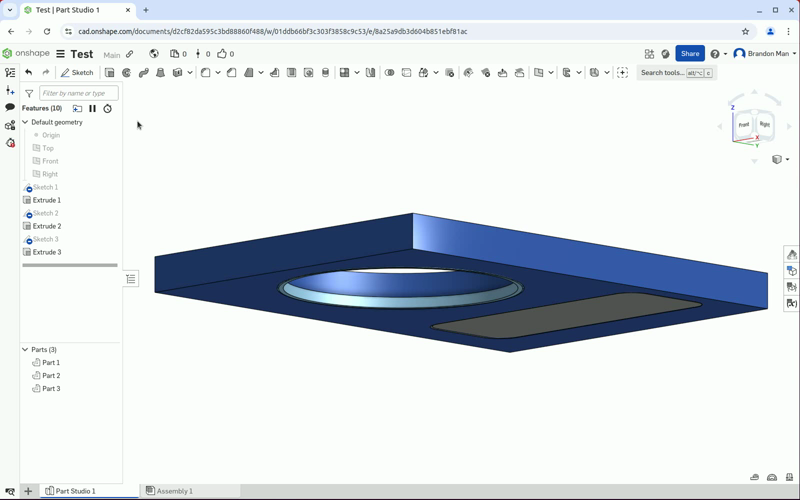
key(left, 3)
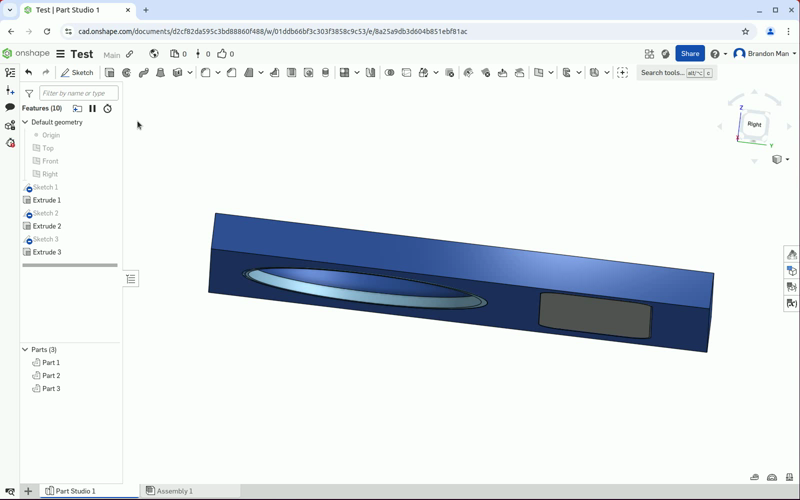
key(right, 3)
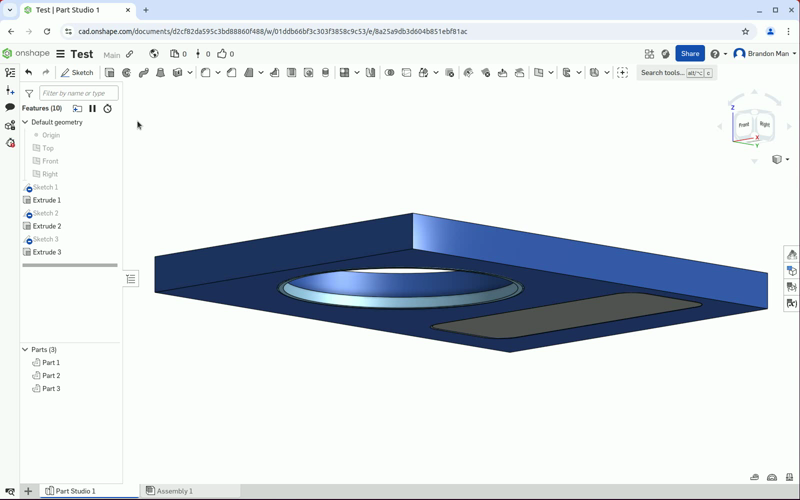
key(down, 3)
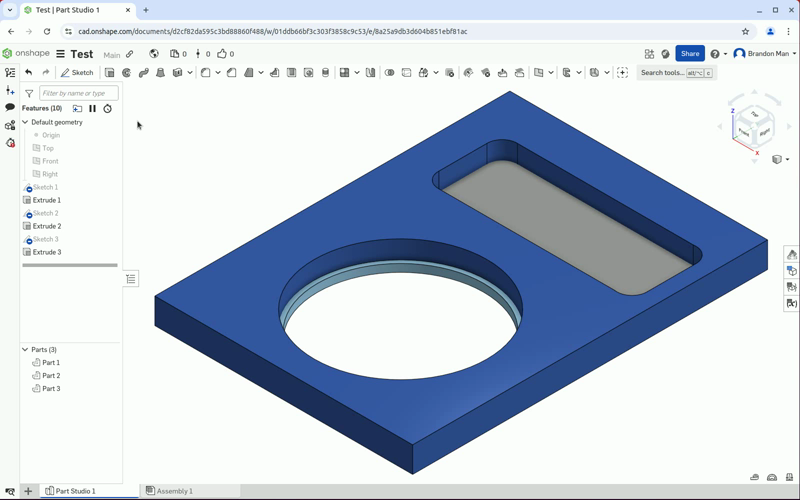
mouse_move(73, 189)
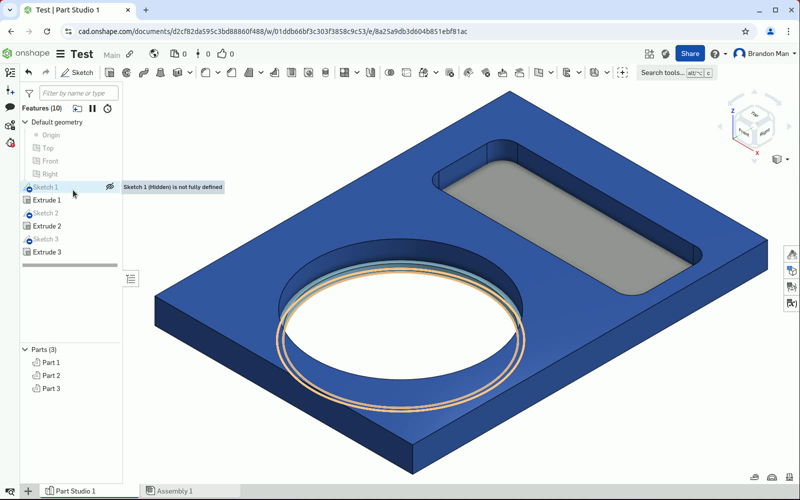
click(73, 189)